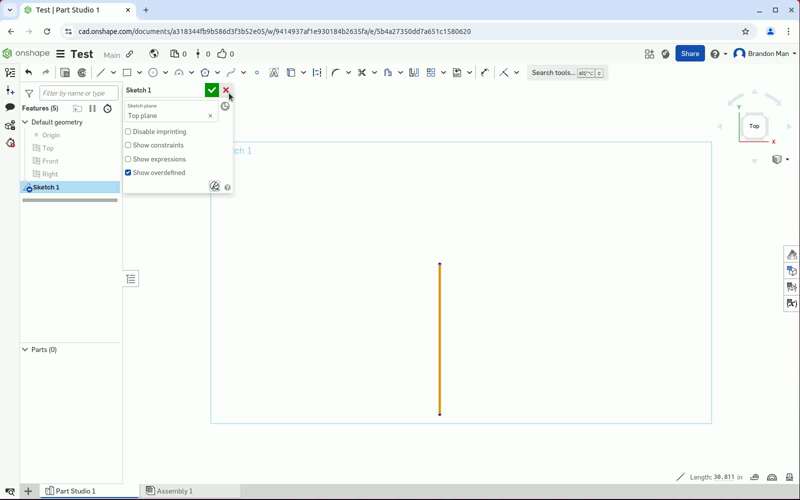
key(shift+h)
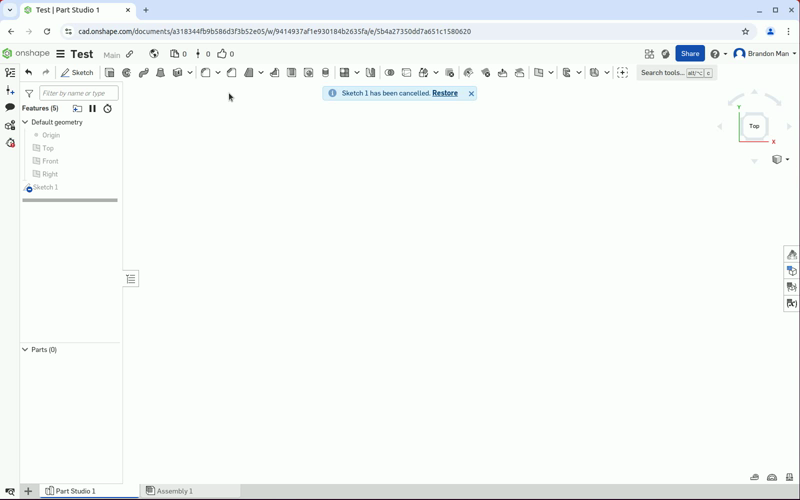
mouse_move(73, 352)
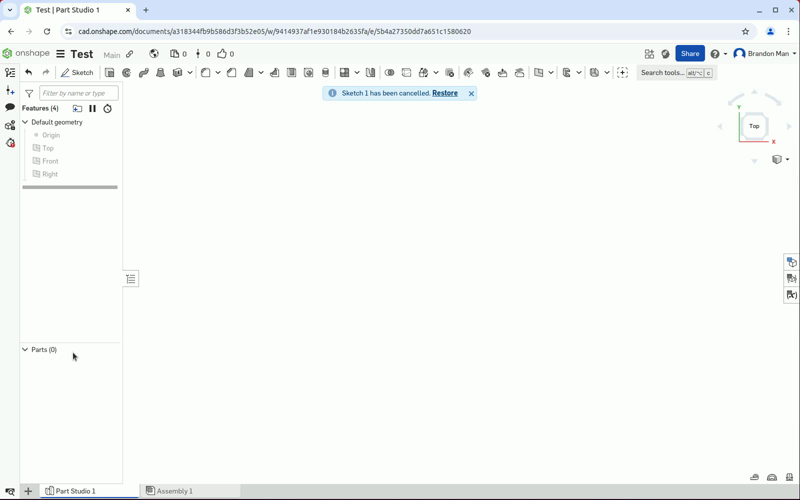
key(y)
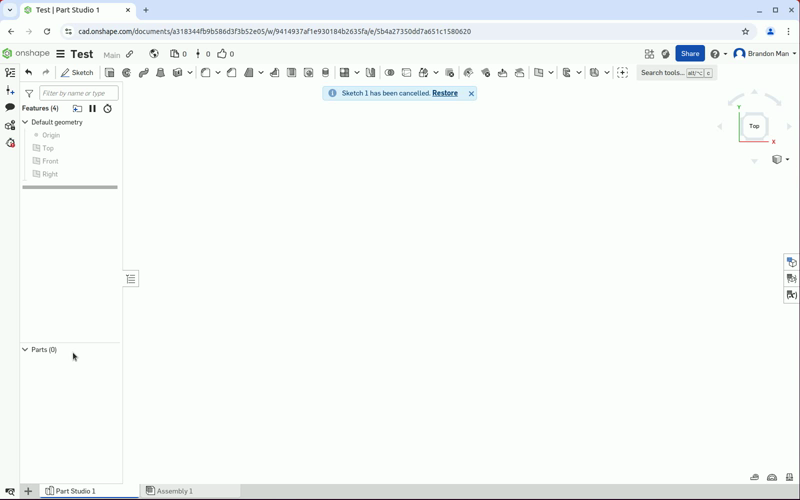
key(shift+p)
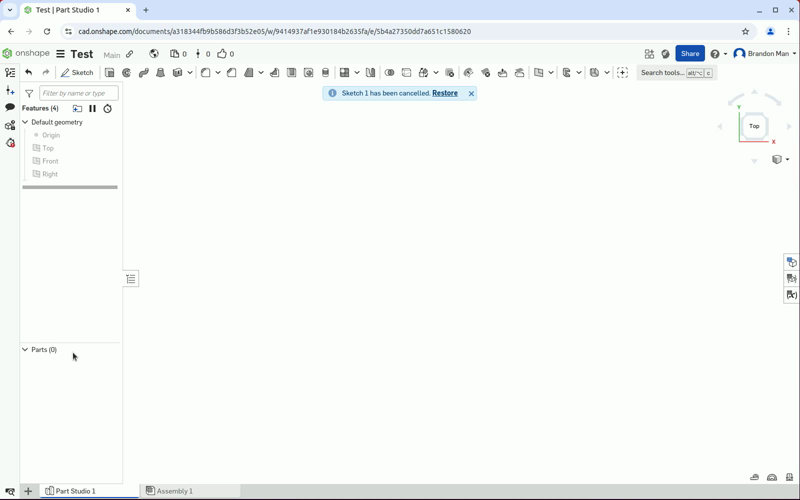
key(space)
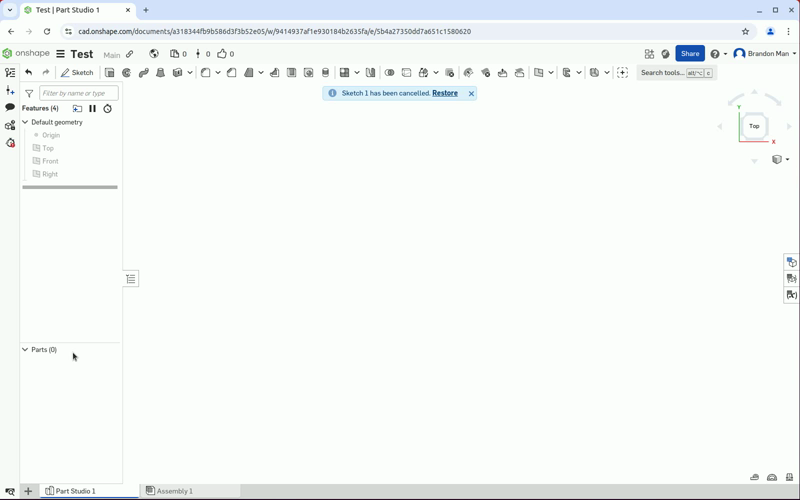
key_down(shift)
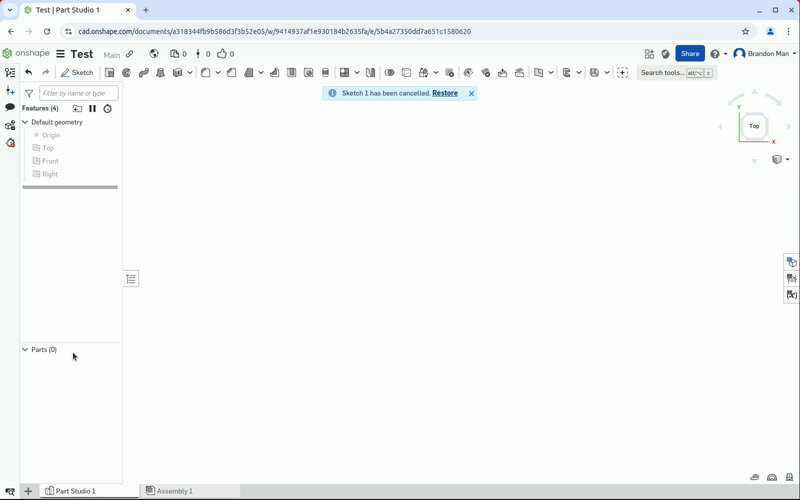
key(up)
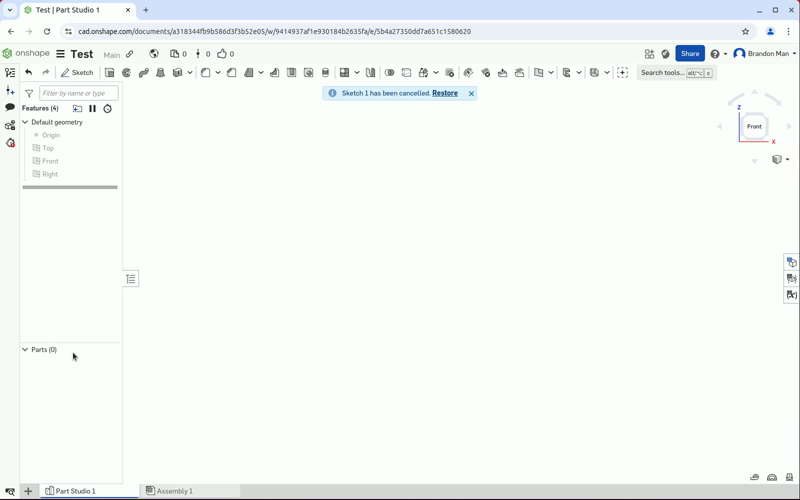
key_up(shift)
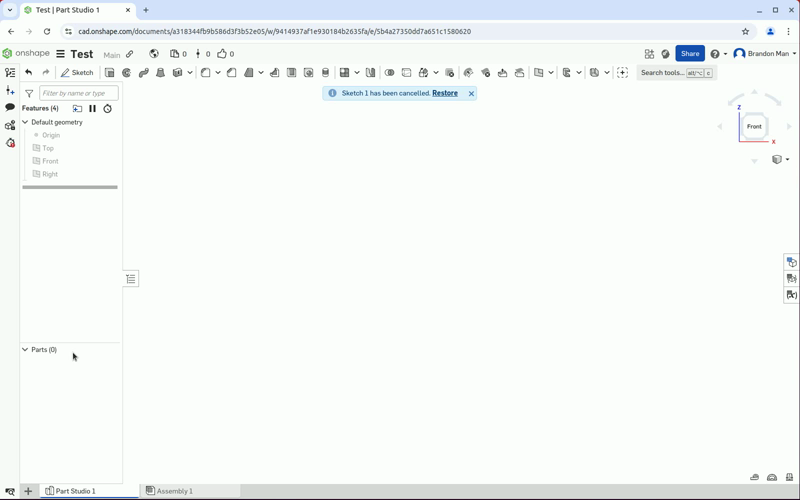
mouse_move(73, 352)
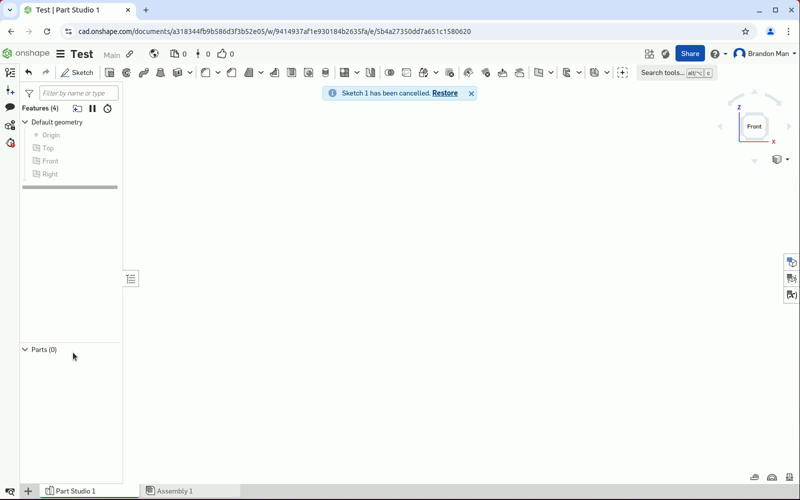
key(shift+y)
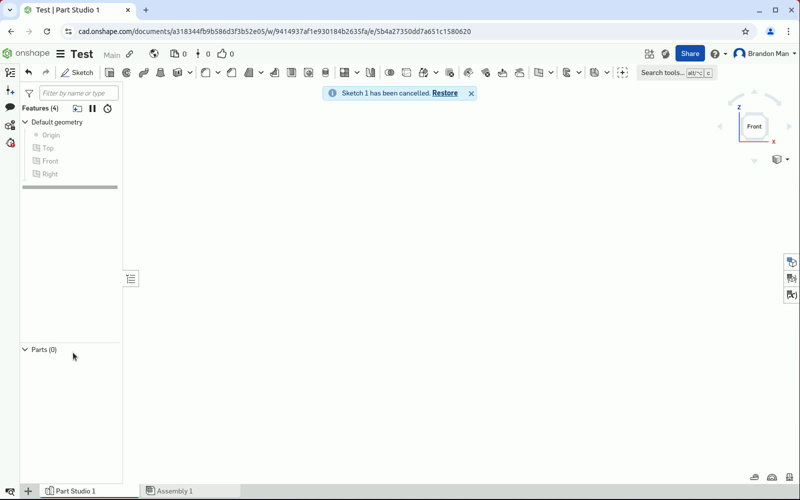
key(shift+s)
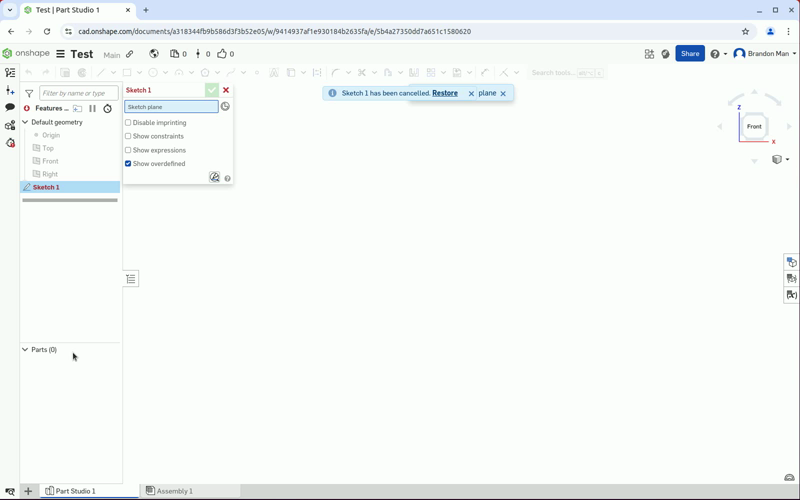
mouse_move(73, 163)
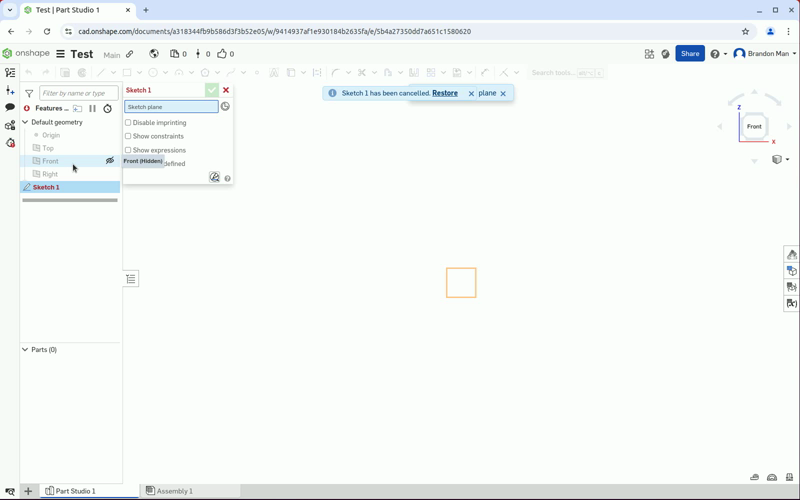
click(73, 163)
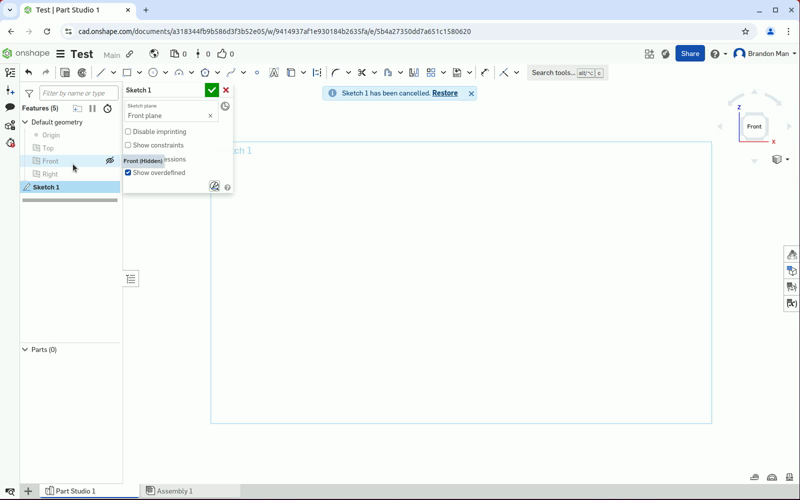
mouse_move(73, 352)
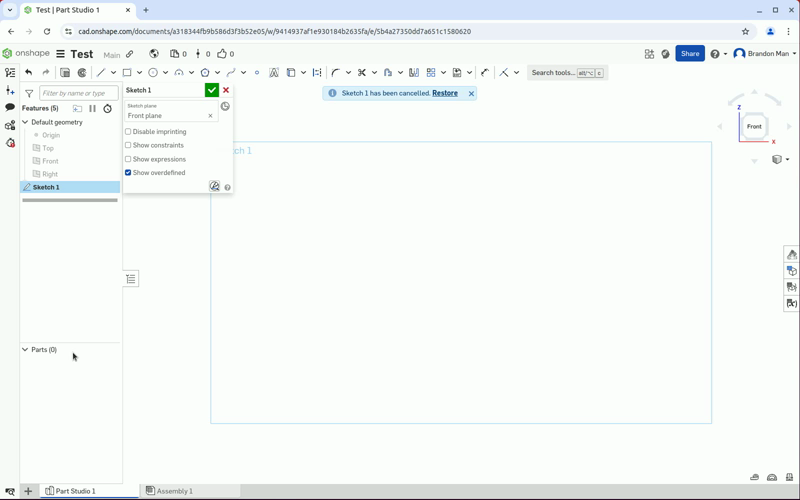
key(y)
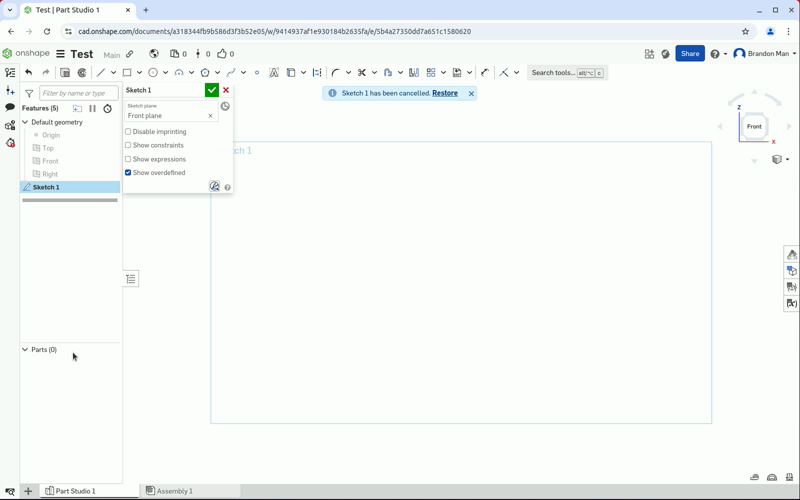
key(l)
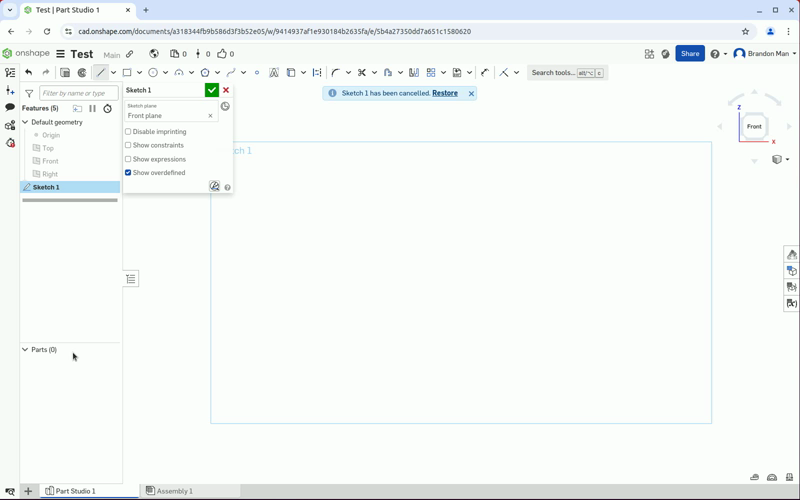
key_down(shift)
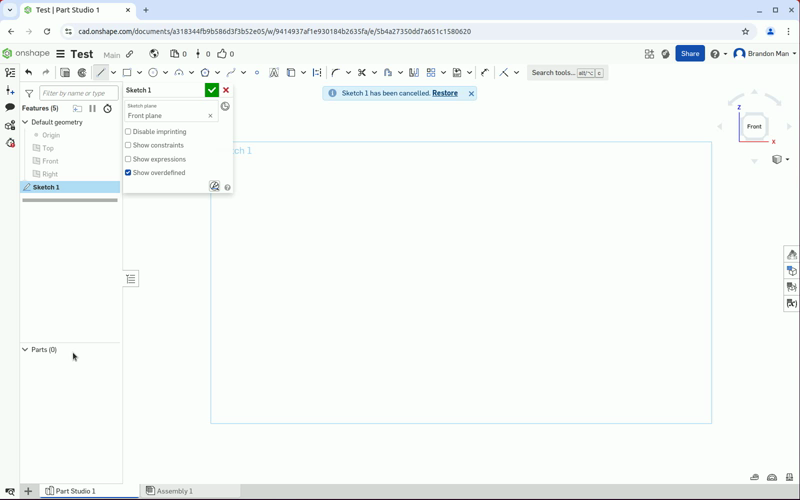
mouse_move(460, 282)
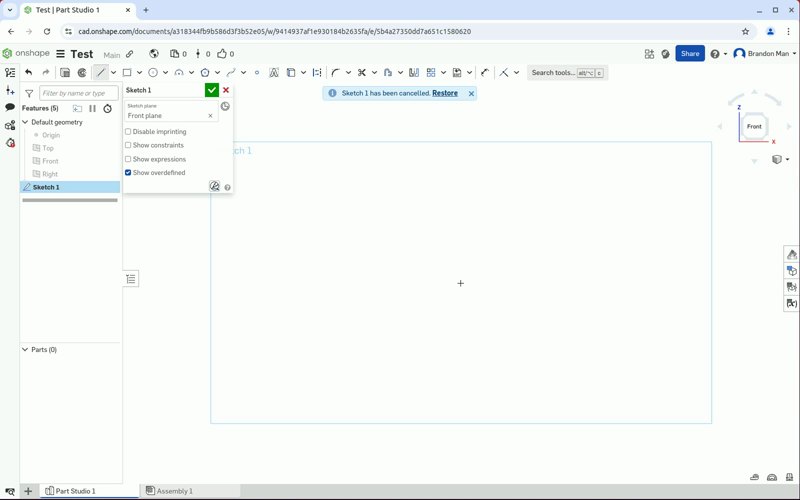
click(460, 282)
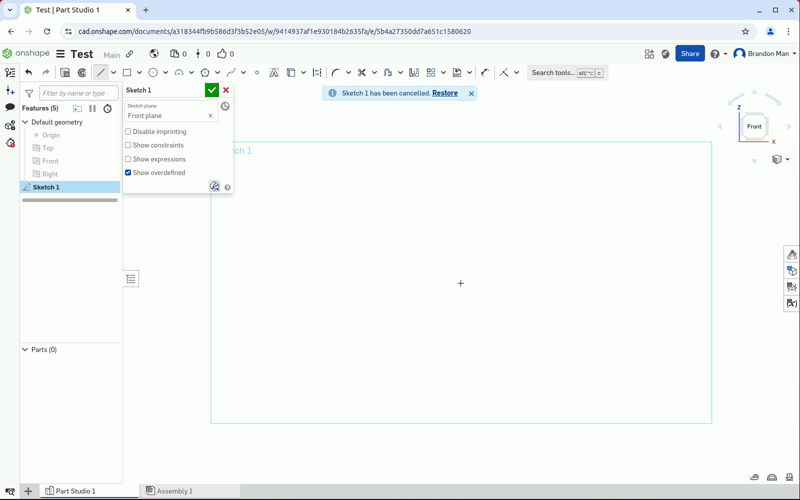
key_up(shift)
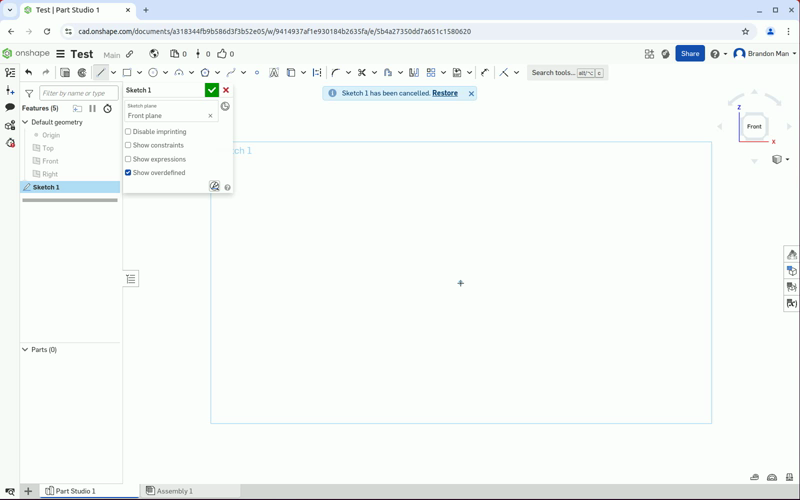
key_down(shift)
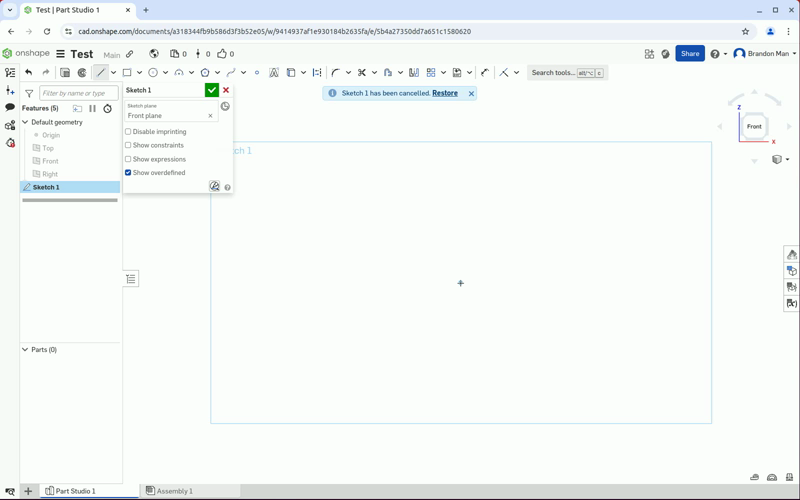
mouse_move(490, 282)
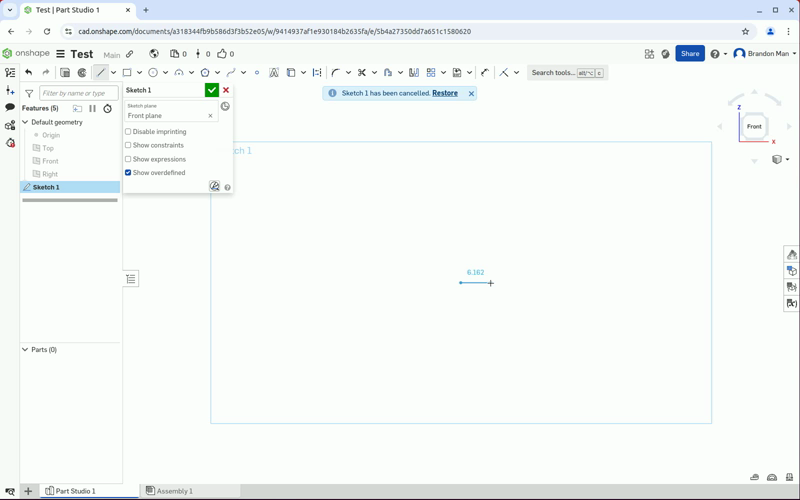
mouse_move(518, 282)
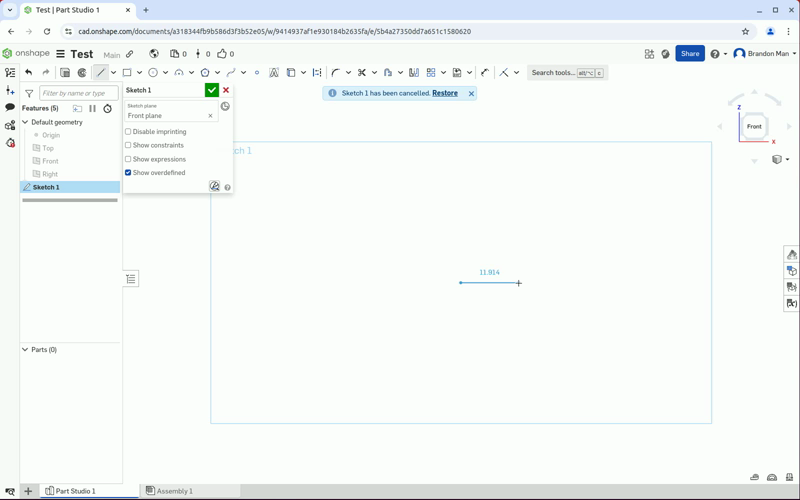
click(518, 282)
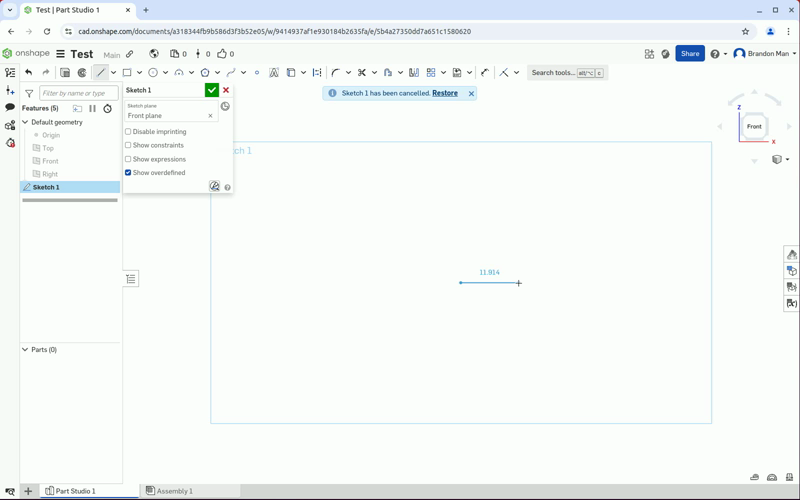
key_up(shift)
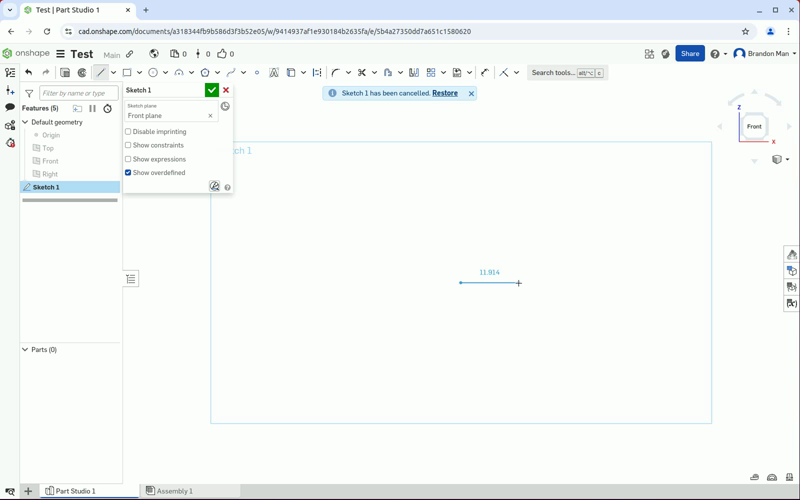
key_down(shift)
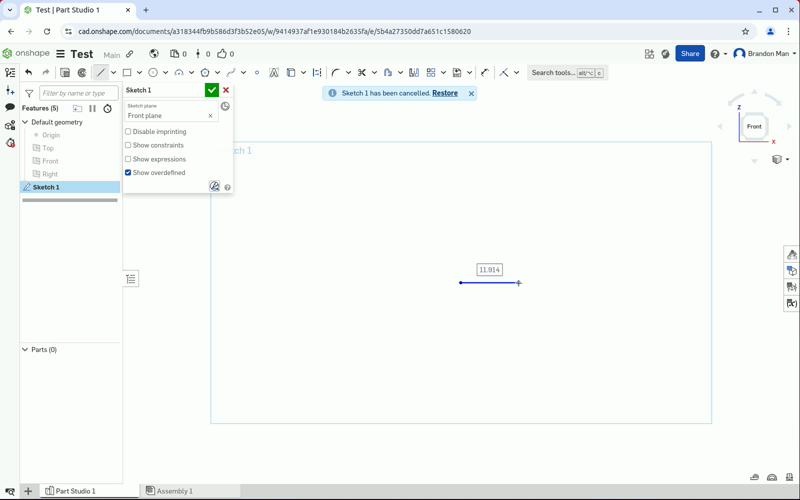
mouse_move(548, 282)
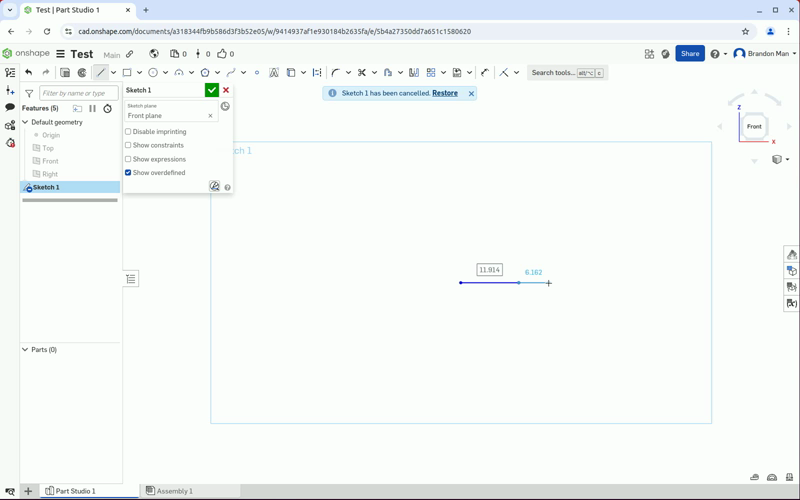
mouse_move(518, 265)
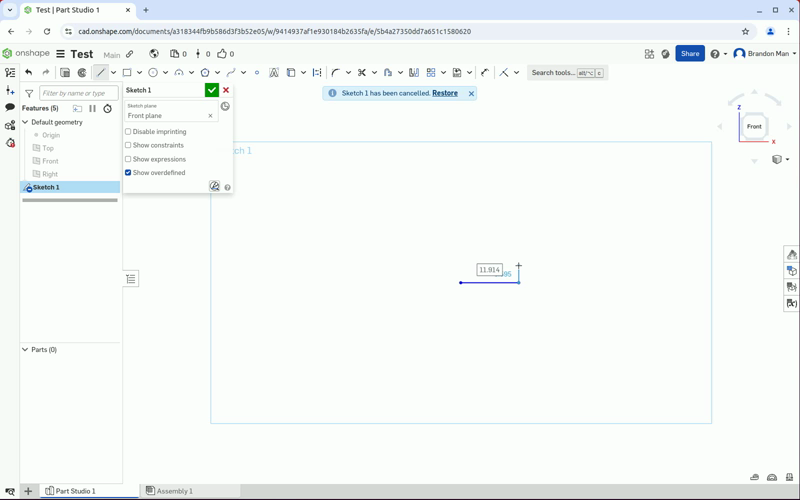
click(518, 265)
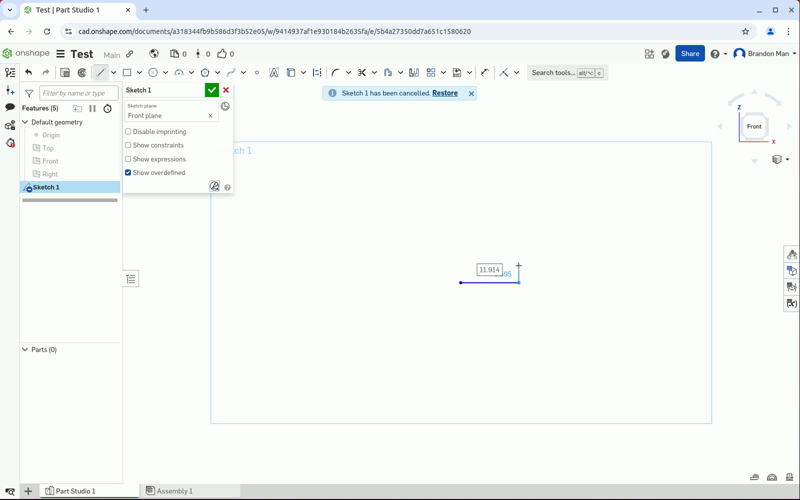
key_up(shift)
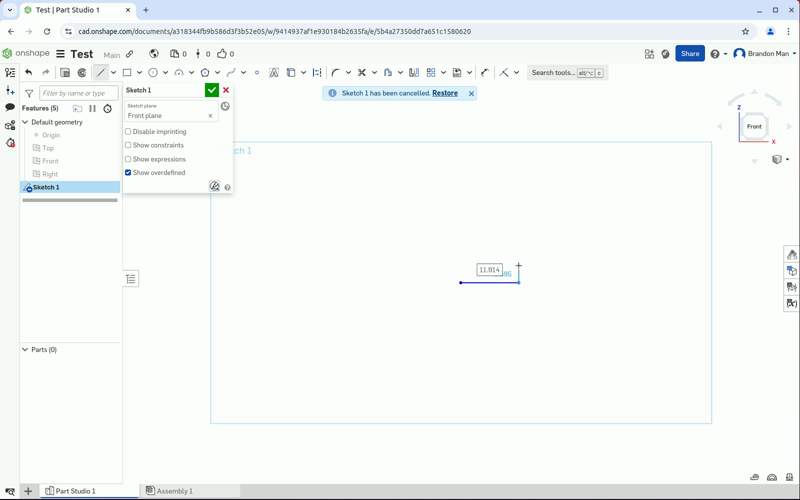
key_down(shift)
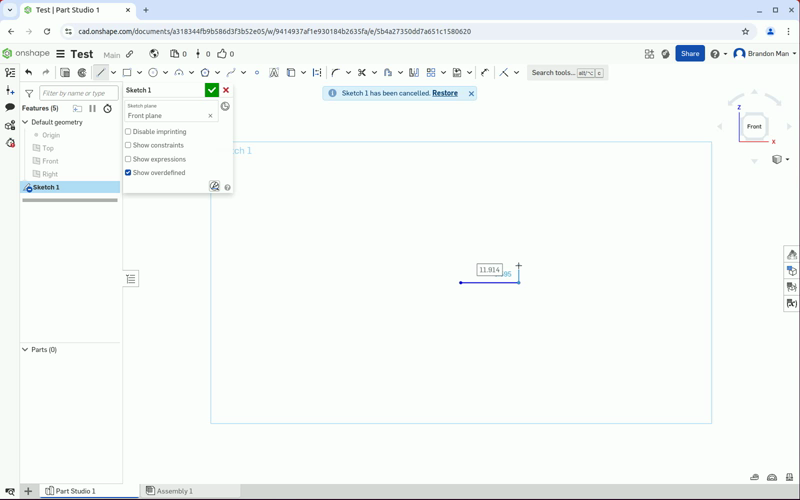
mouse_move(548, 265)
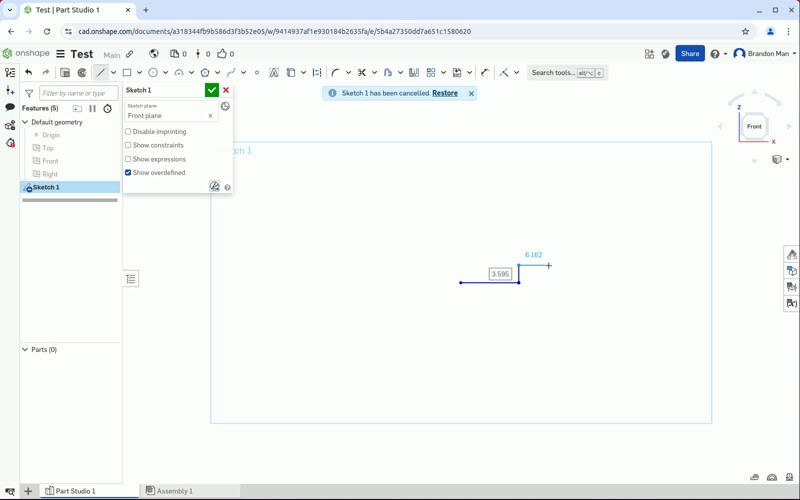
mouse_move(460, 265)
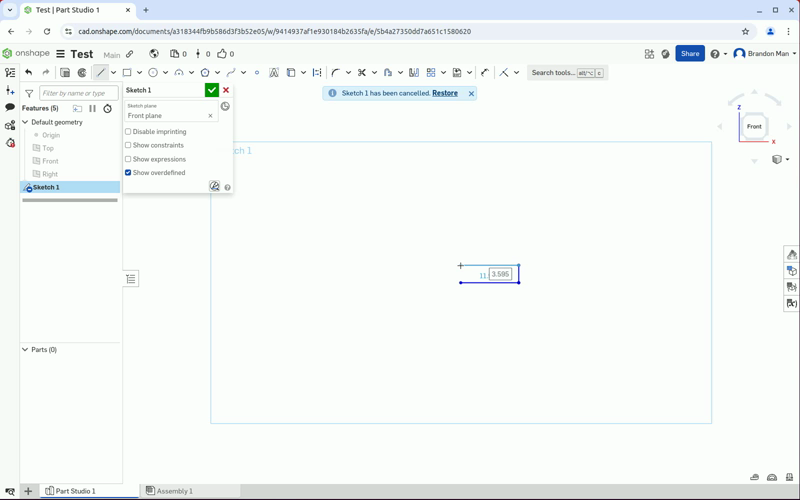
click(460, 265)
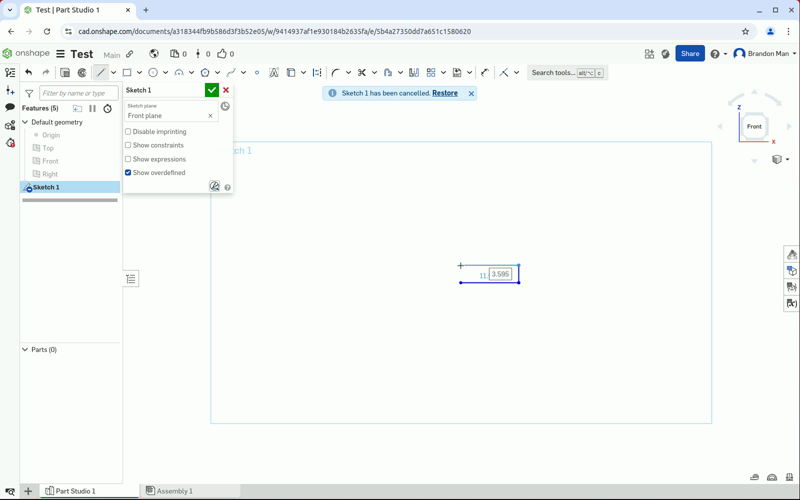
key_up(shift)
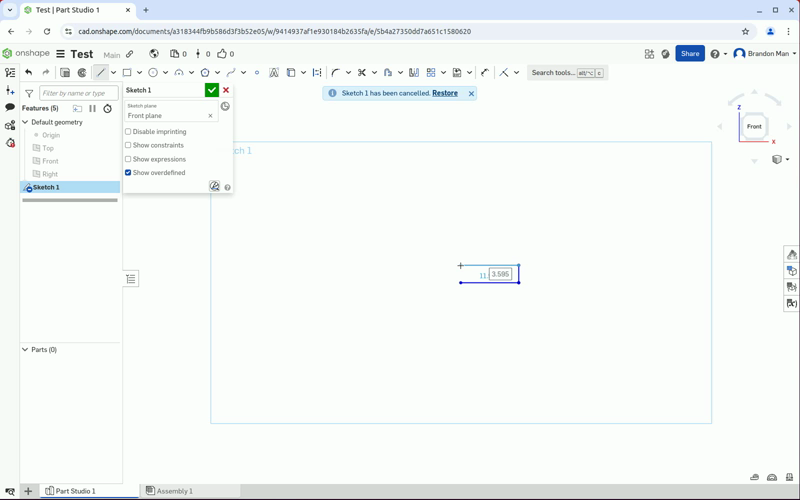
mouse_move(490, 265)
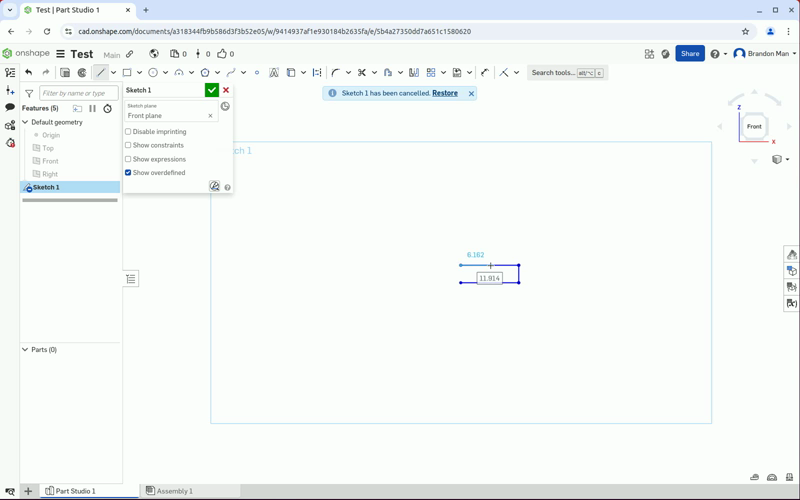
key_down(shift)
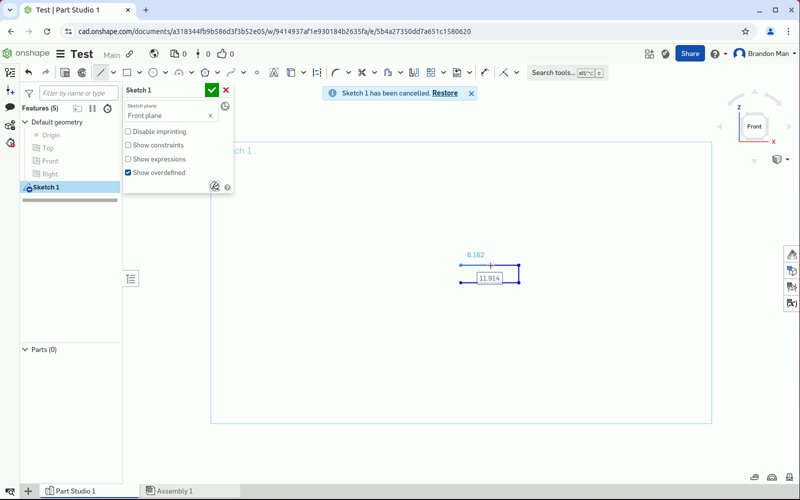
mouse_move(460, 282)
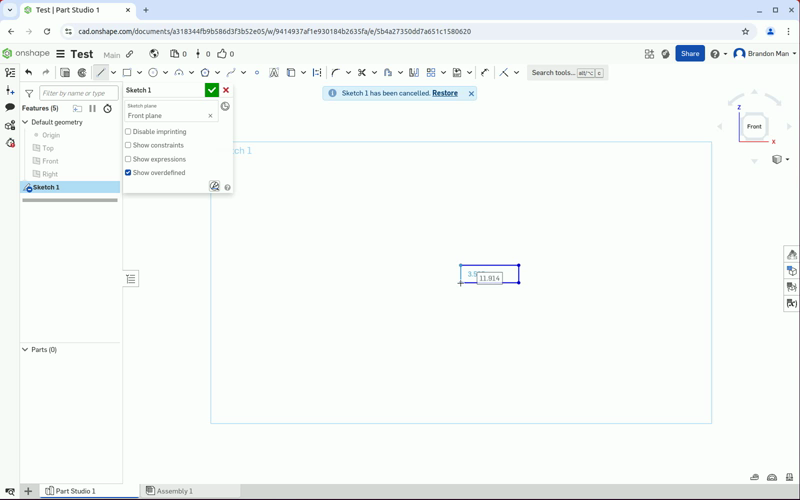
key_up(shift)
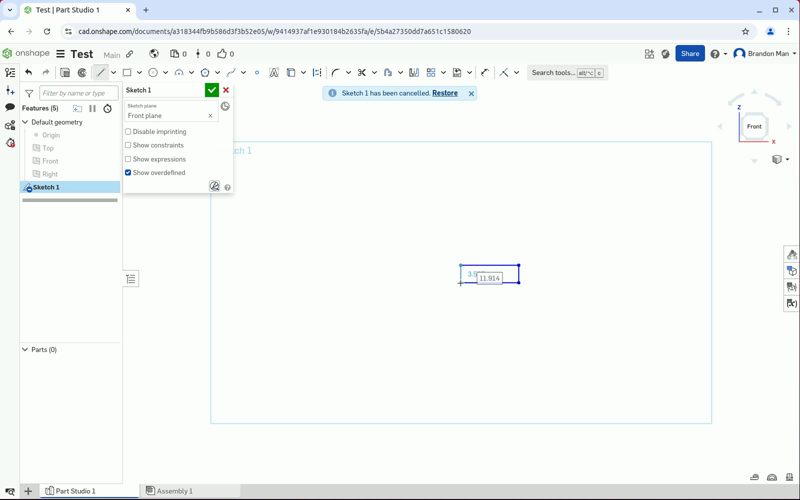
click(460, 282)
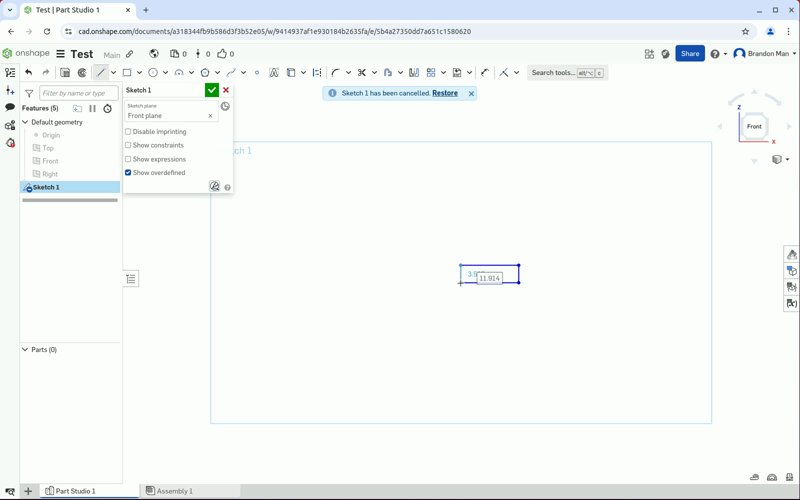
key(esc)
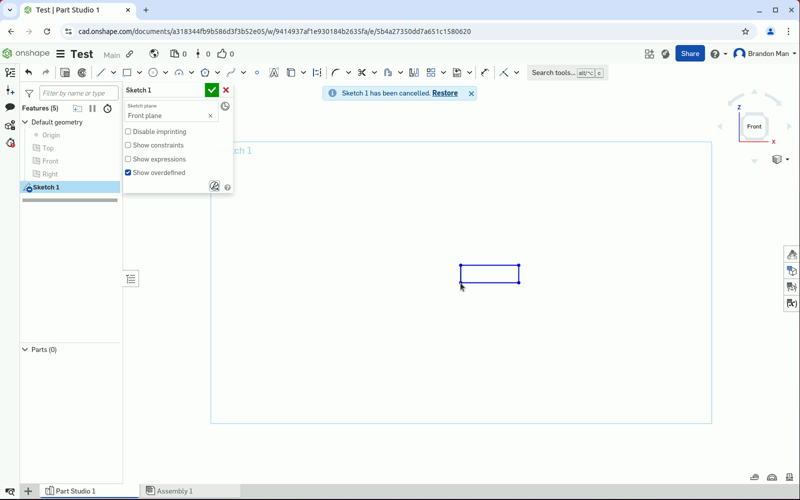
mouse_move(497, 278)
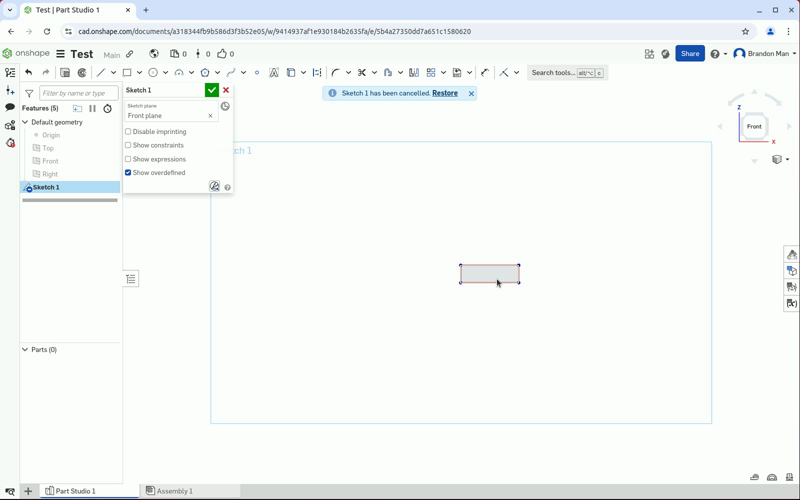
scroll(6)
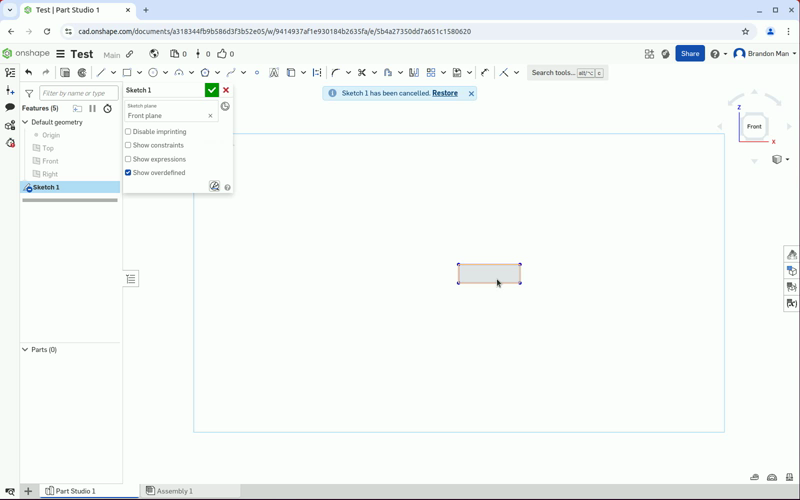
scroll(6)
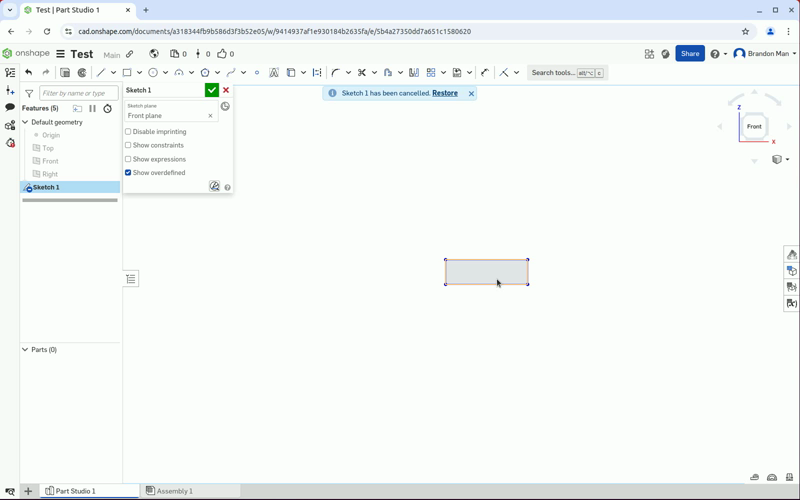
scroll(6)
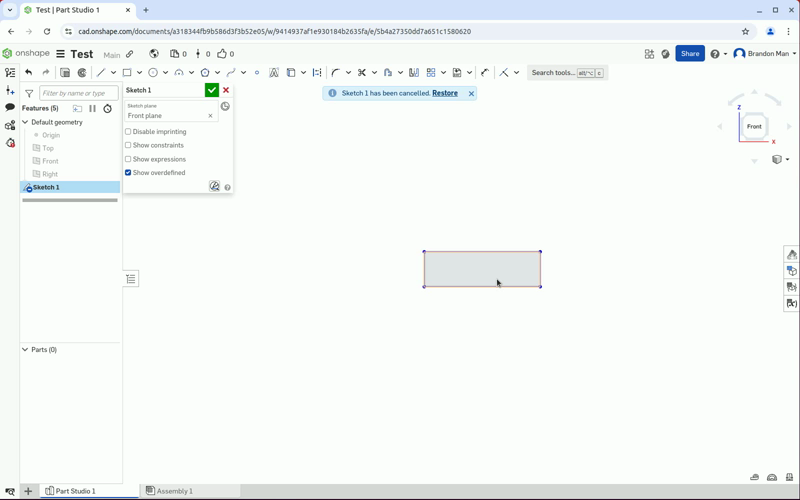
scroll(6)
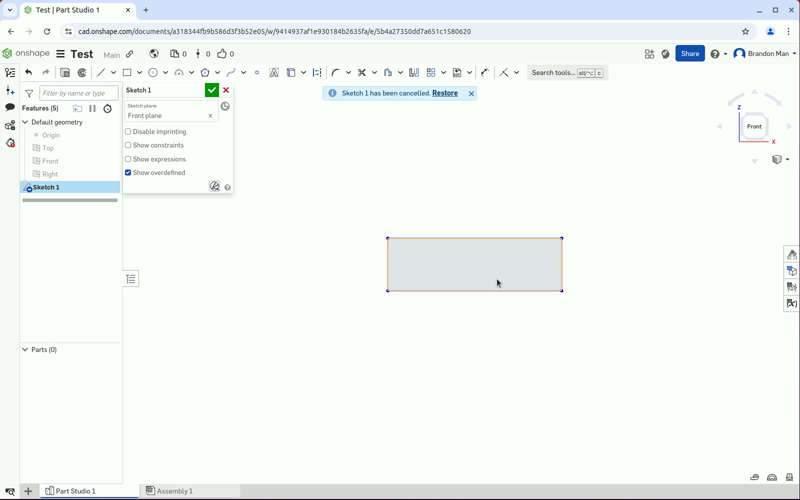
scroll(6)
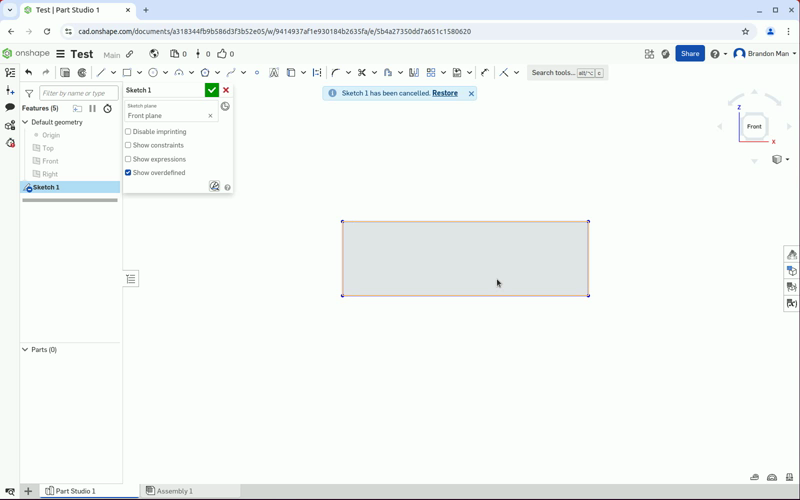
scroll(6)
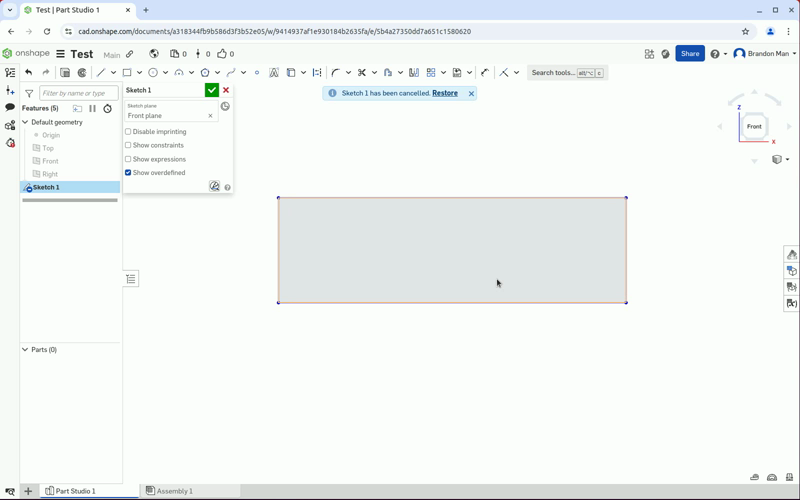
scroll(6)
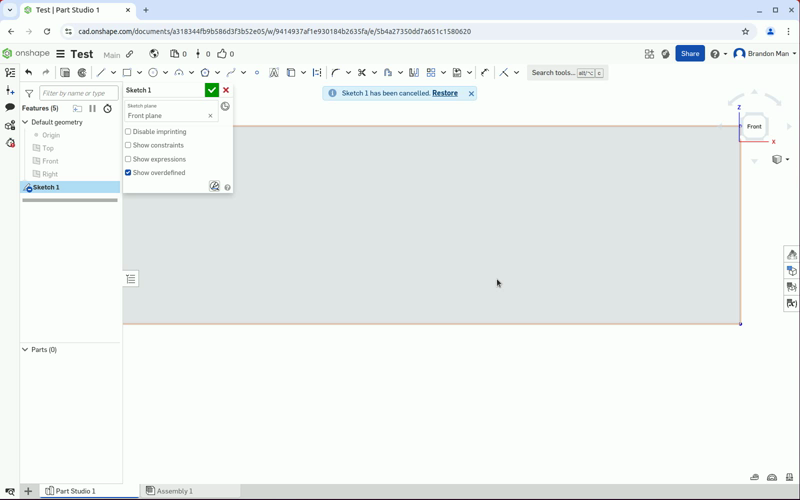
click(497, 278)
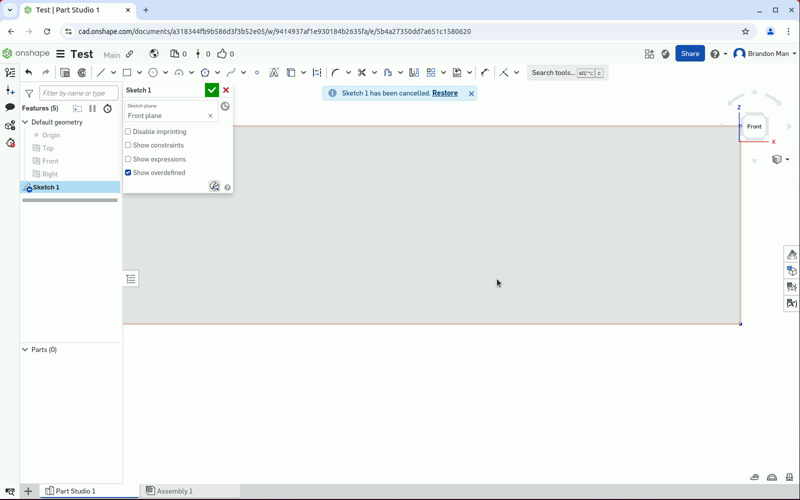
scroll(-6)
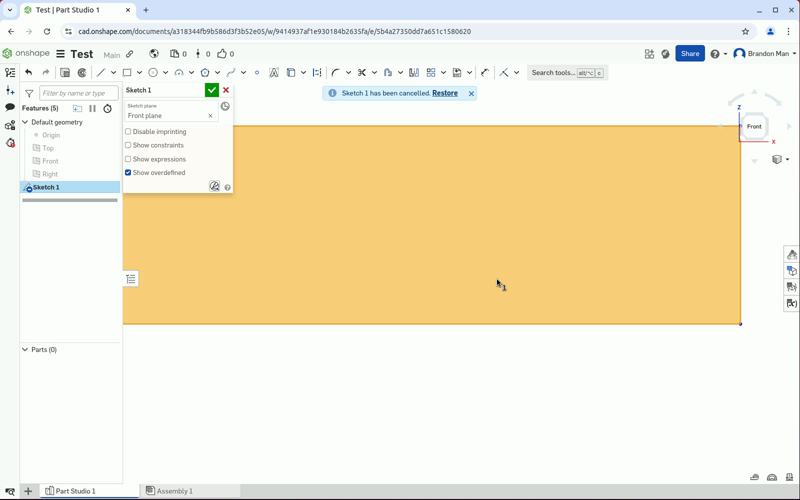
scroll(-6)
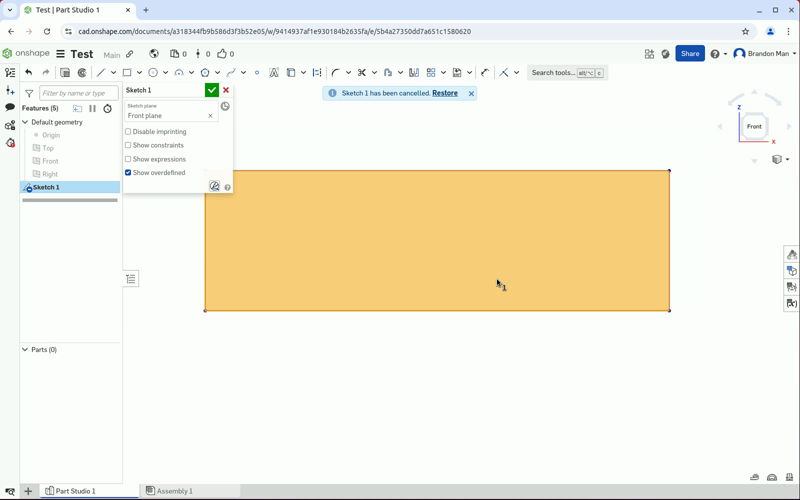
scroll(-6)
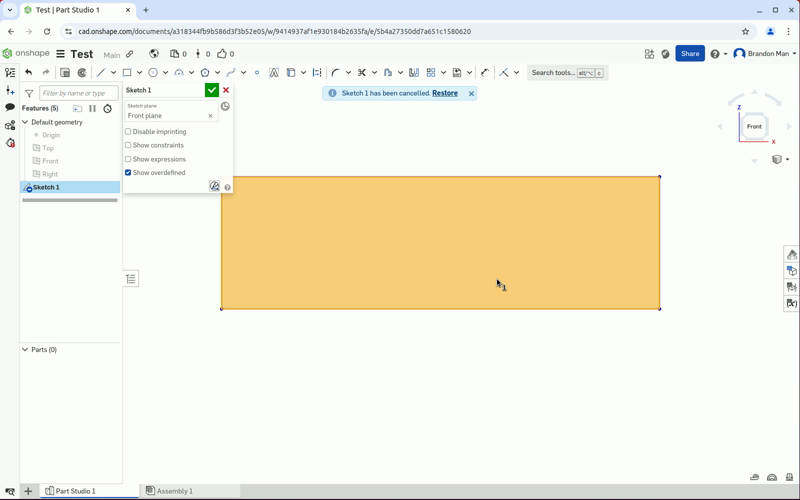
scroll(-6)
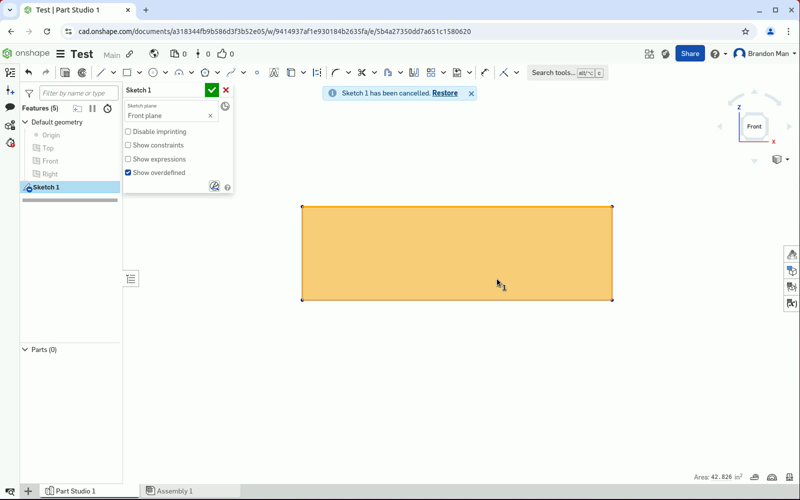
scroll(-6)
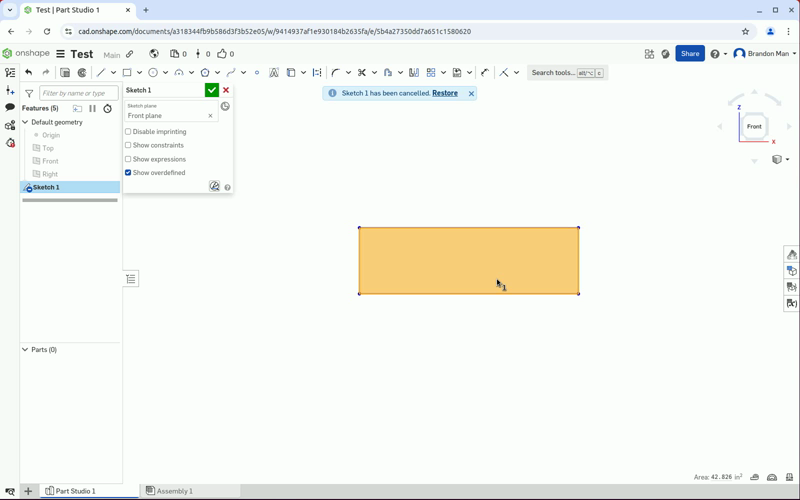
scroll(-6)
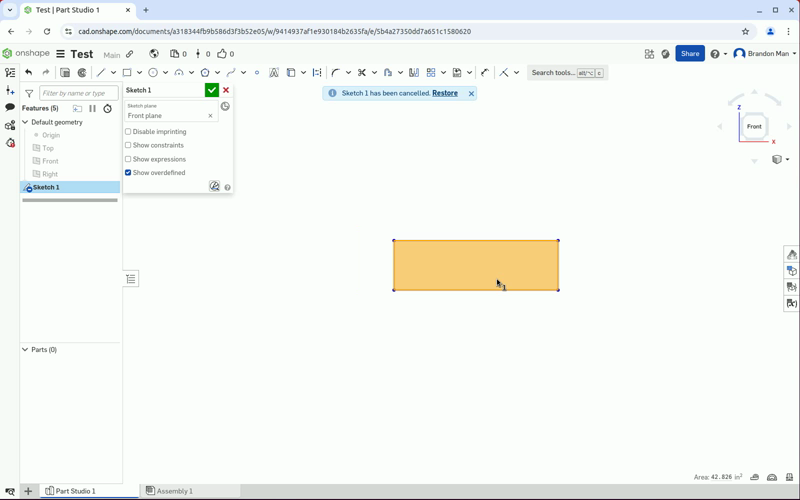
scroll(-6)
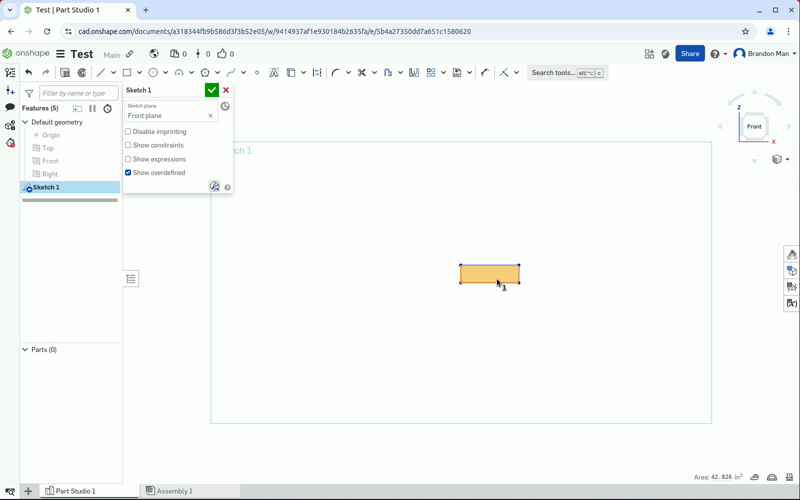
mouse_move(73, 352)
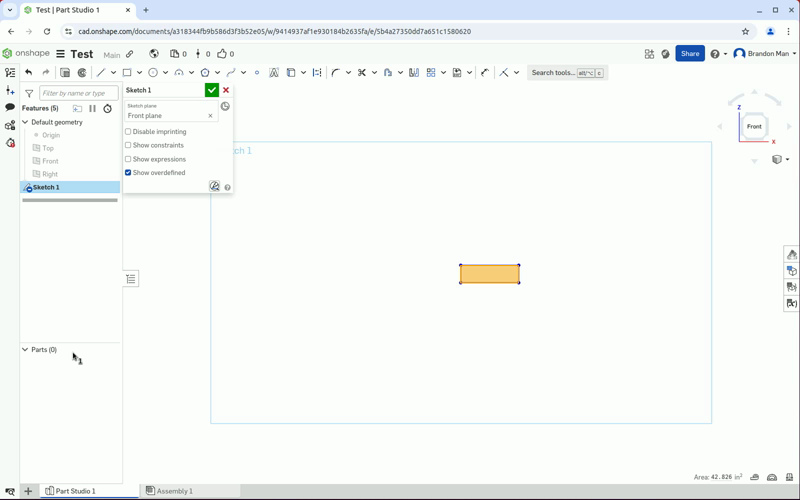
key(shift+y)
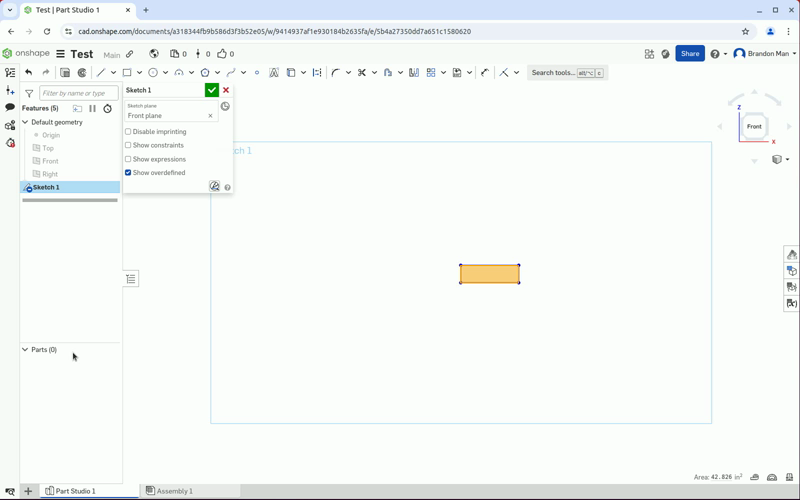
key(shift+e)
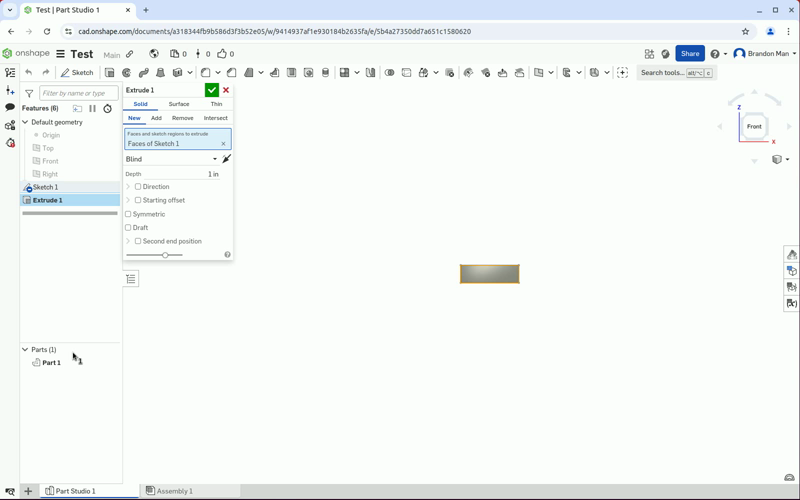
mouse_move(143, 106)
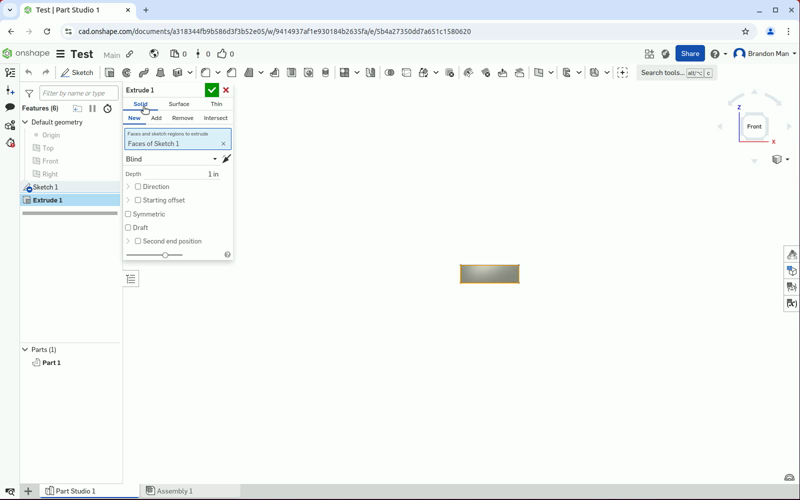
click(143, 106)
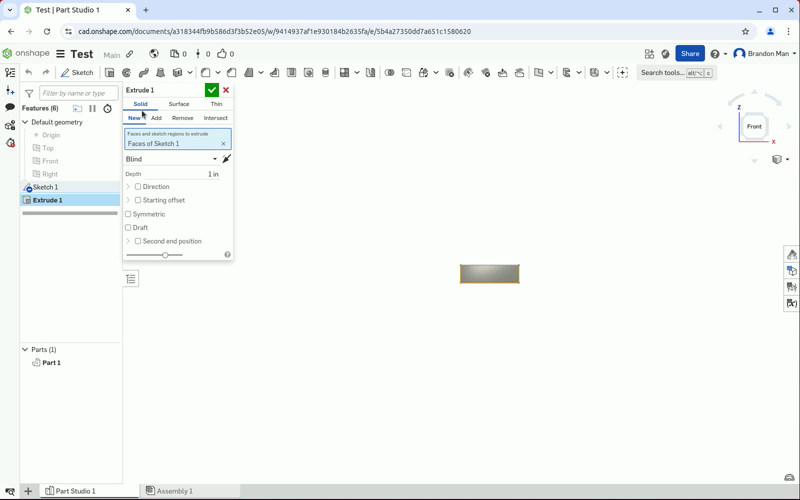
mouse_move(137, 120)
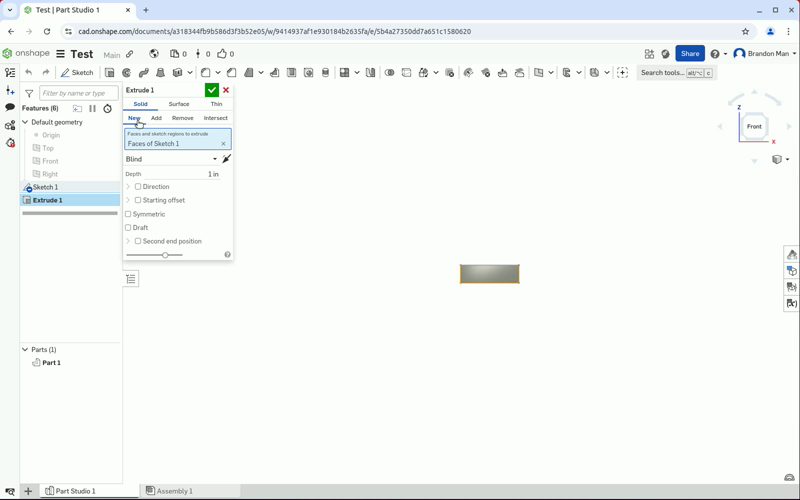
click(137, 120)
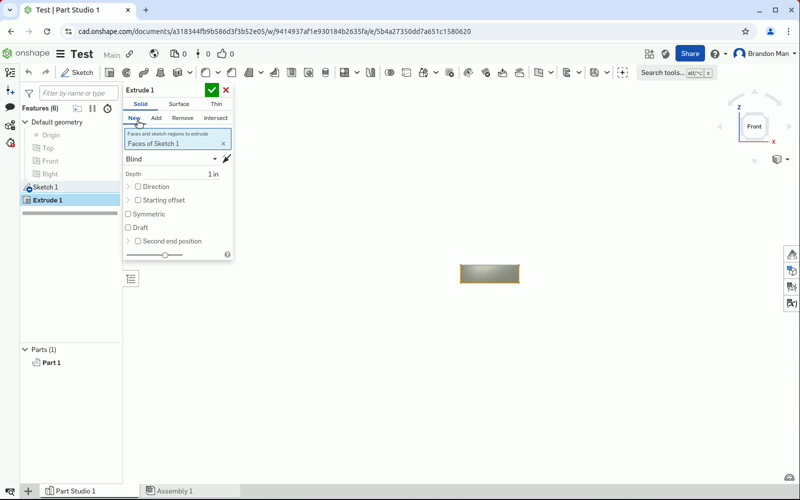
key(tab, 4)
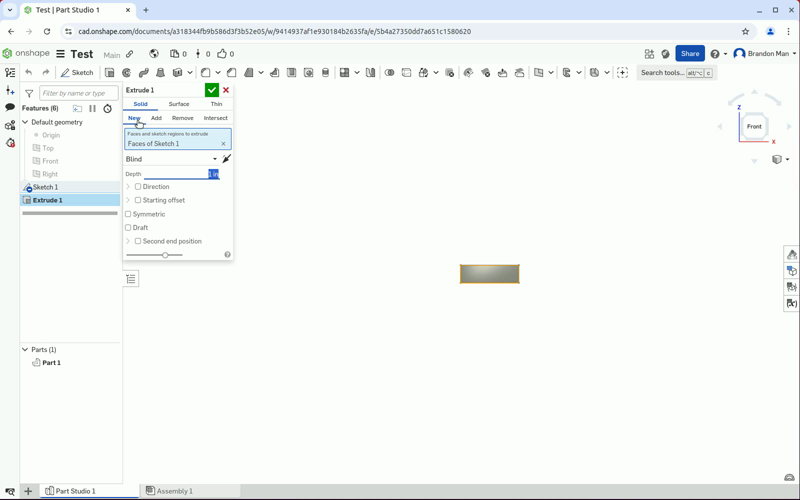
text(23.108)
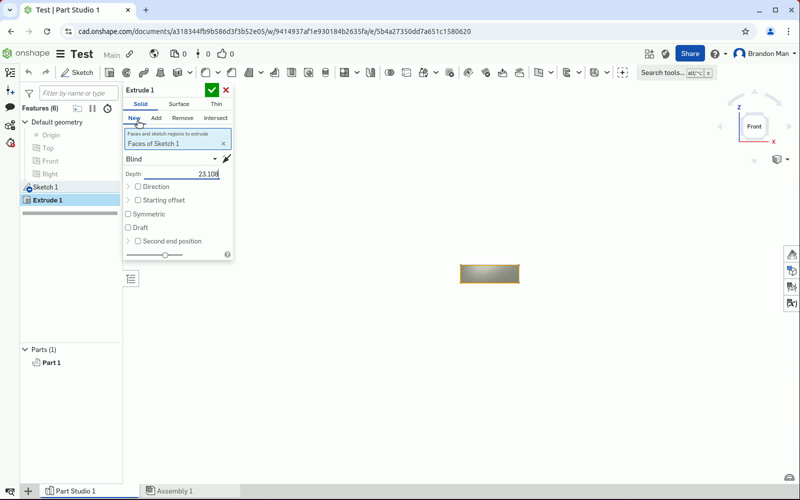
key(enter)
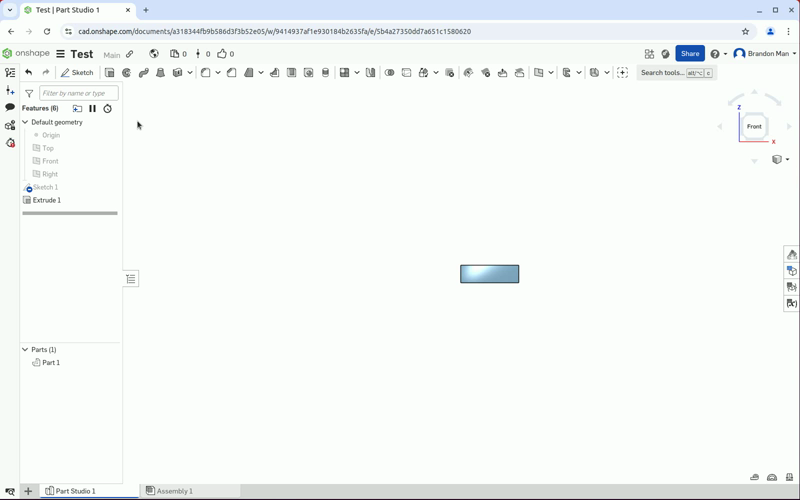
key(shift+h)
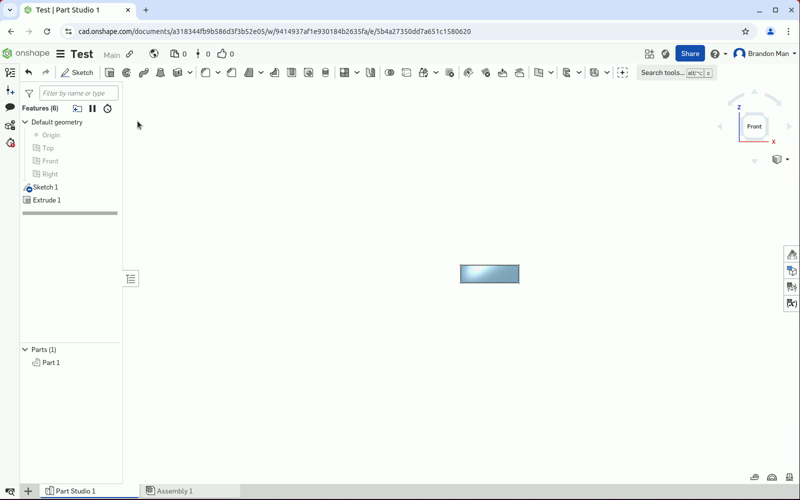
key(shift+h)
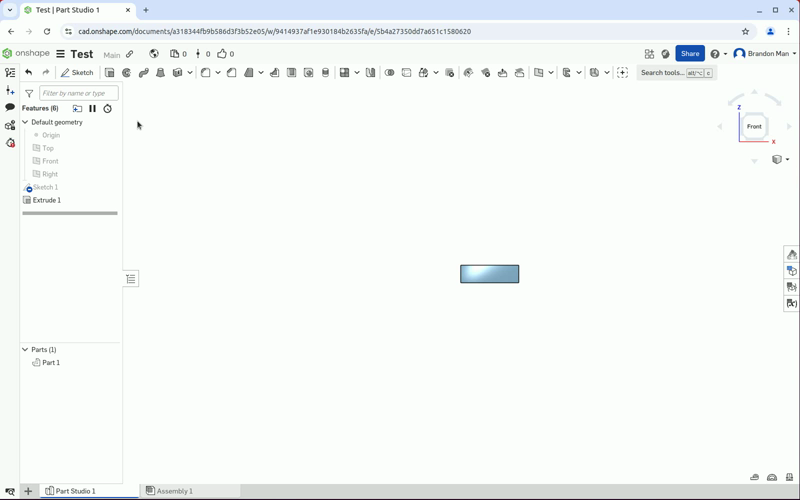
mouse_move(73, 189)
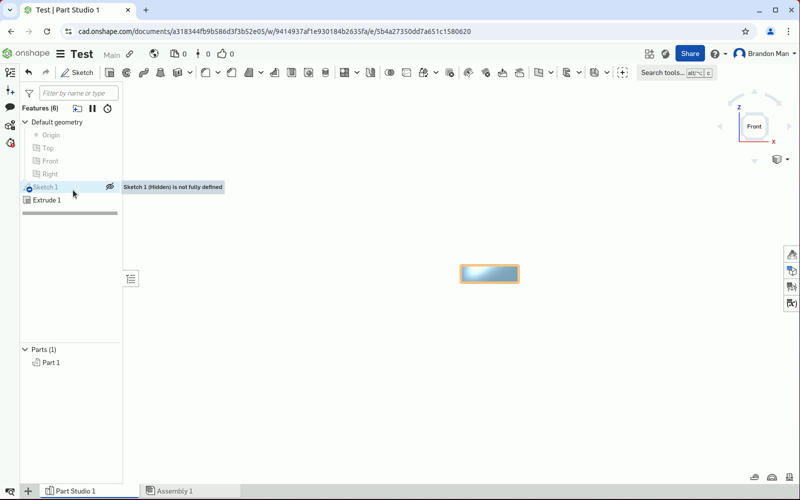
click(73, 189)
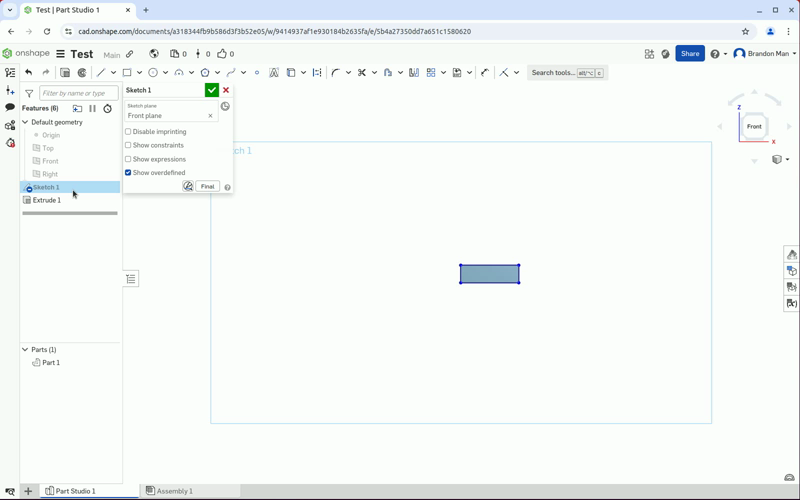
mouse_move(229, 92)
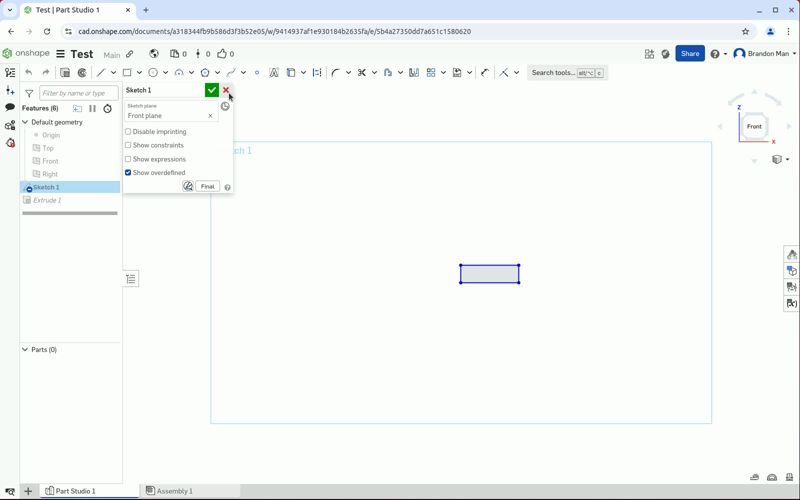
click(229, 92)
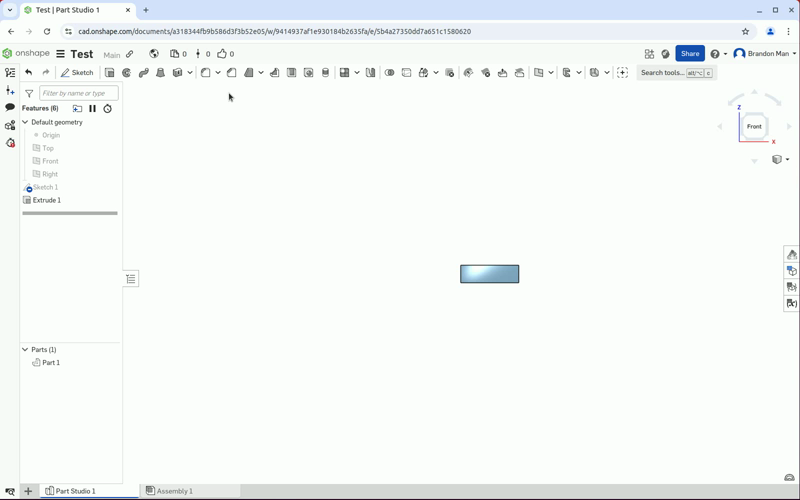
mouse_move(73, 352)
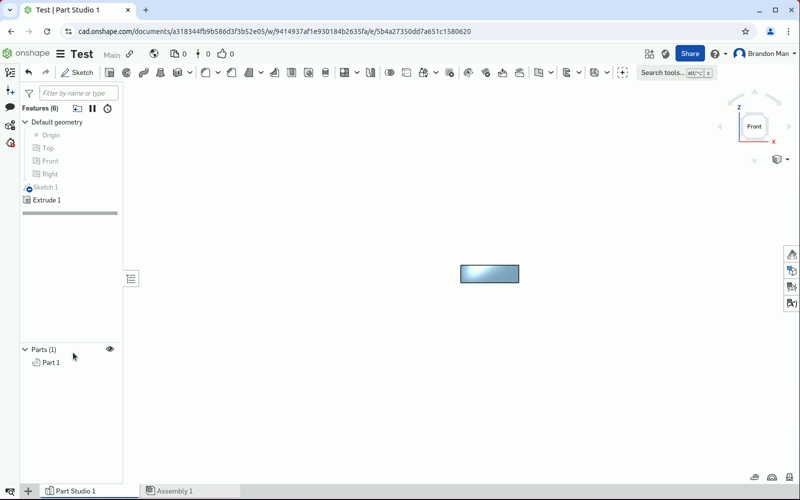
key(y)
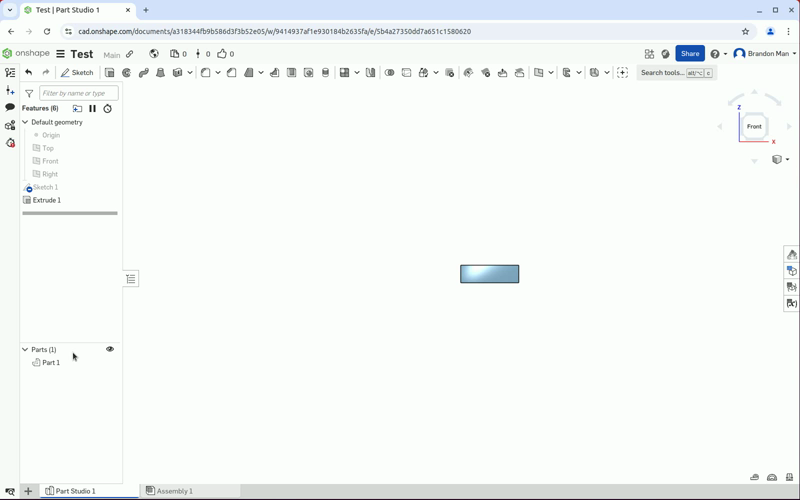
key(shift+p)
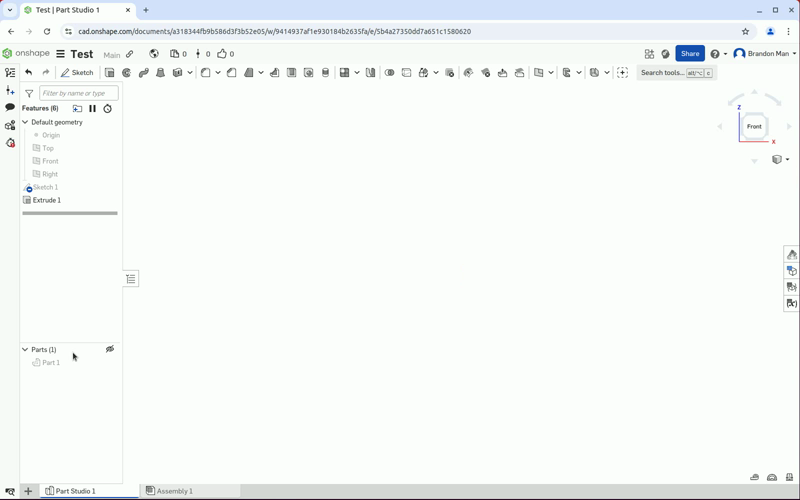
key(space)
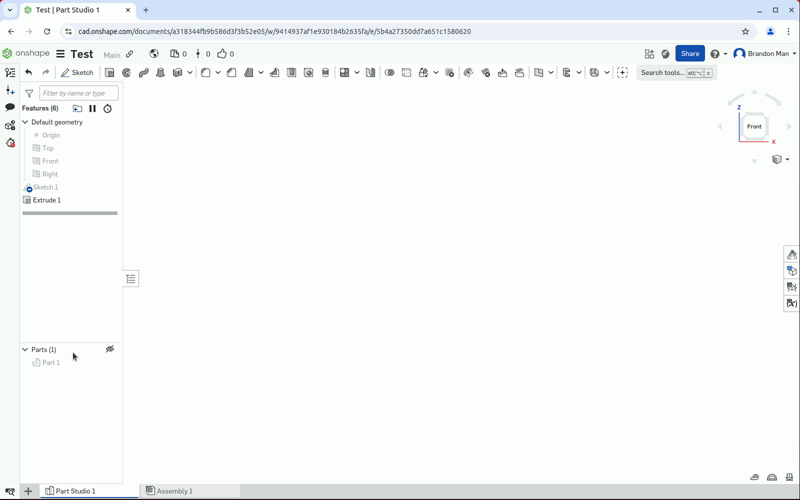
key_down(shift)
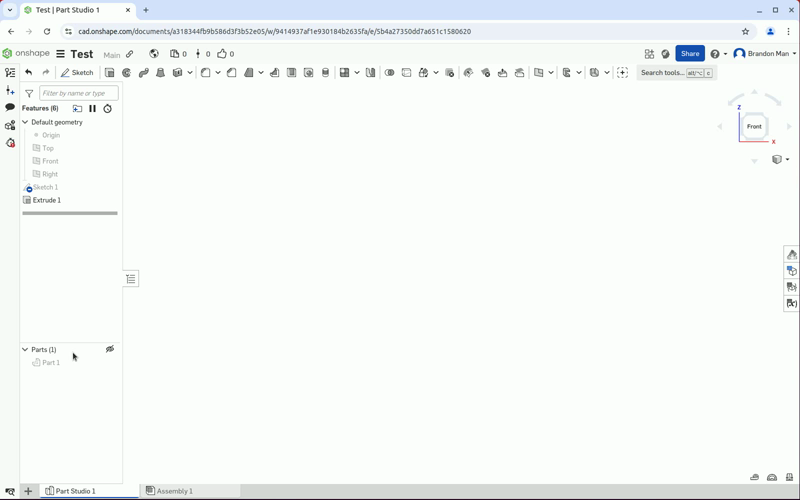
key(left)
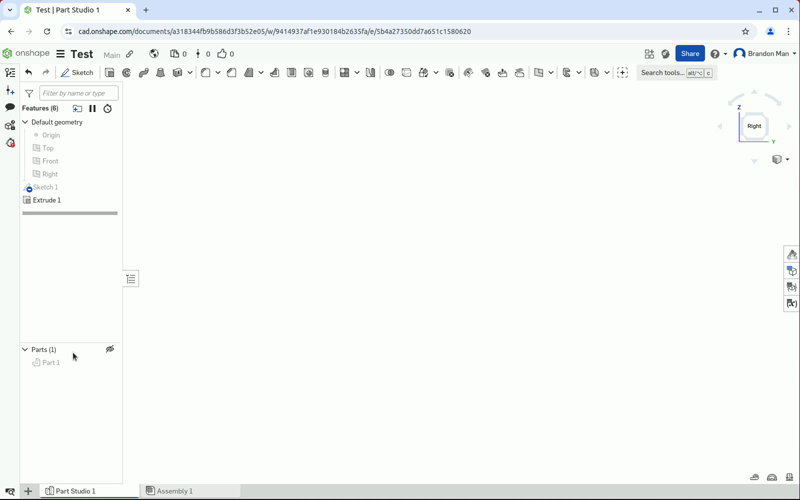
key_up(shift)
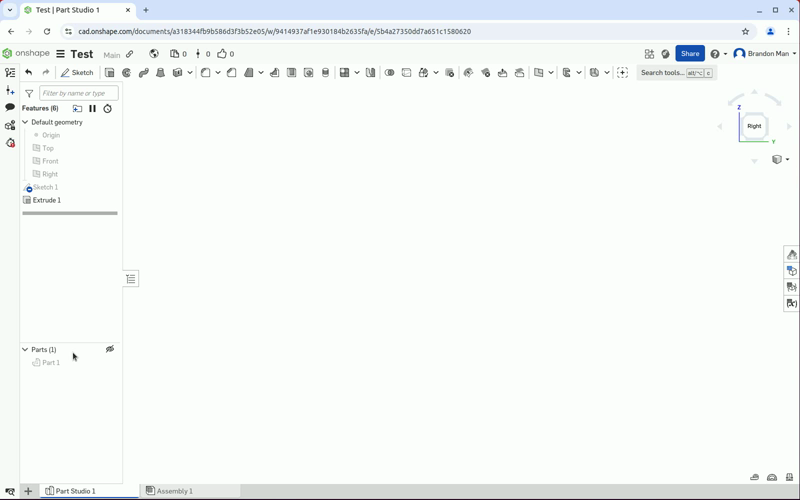
mouse_move(73, 352)
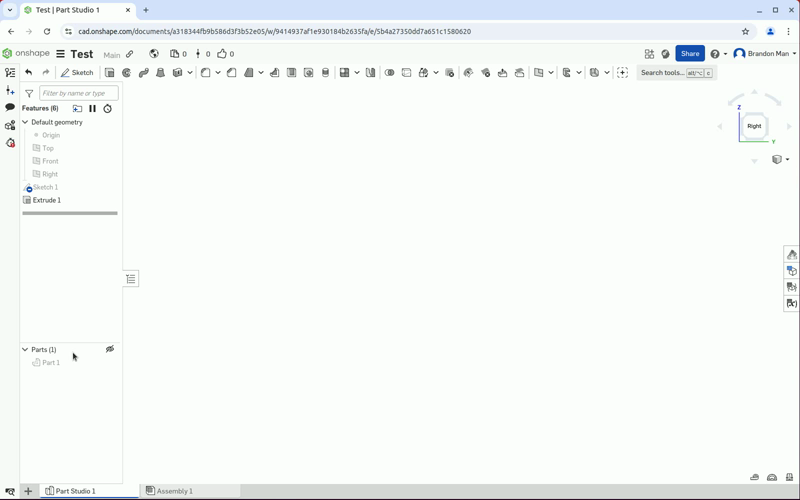
key(shift+y)
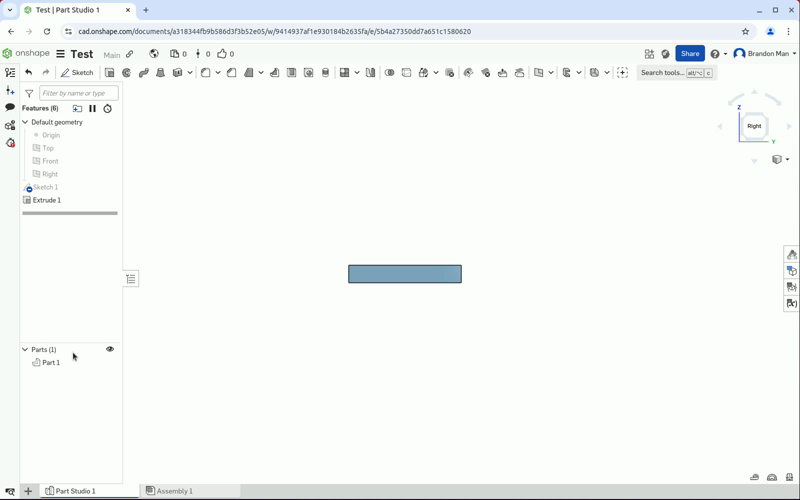
mouse_move(541, 75)
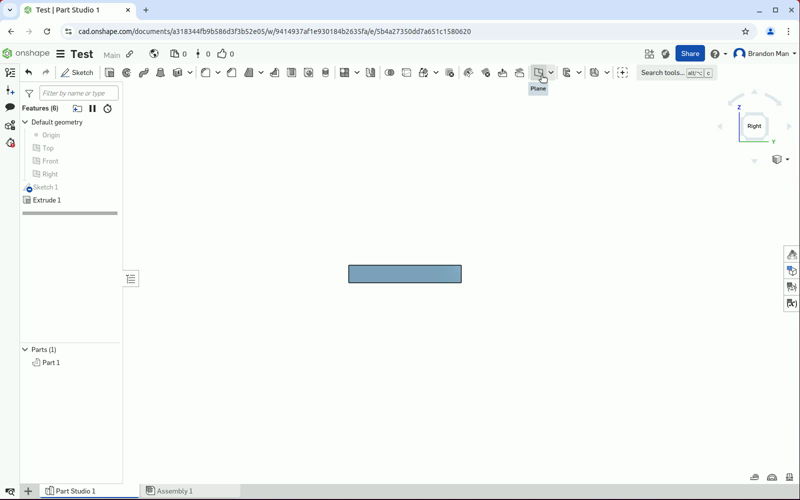
click(541, 75)
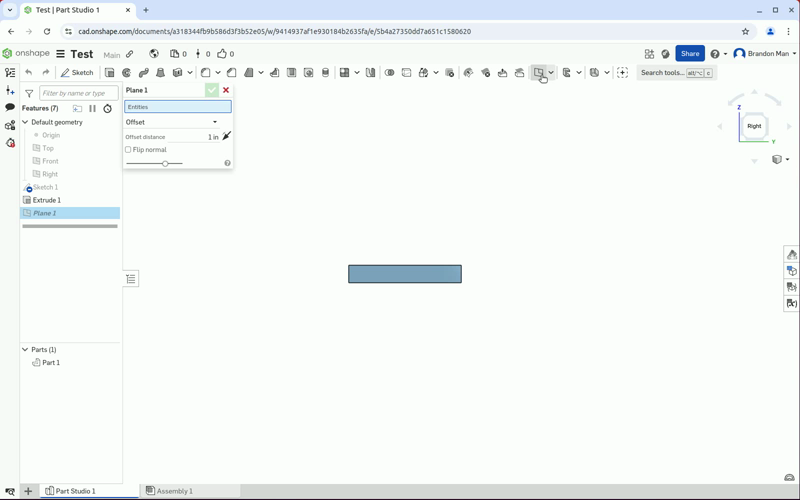
mouse_move(73, 176)
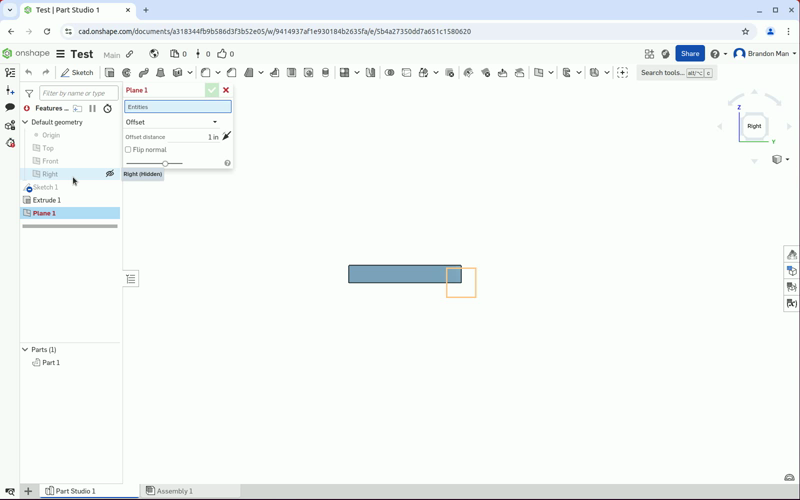
click(73, 176)
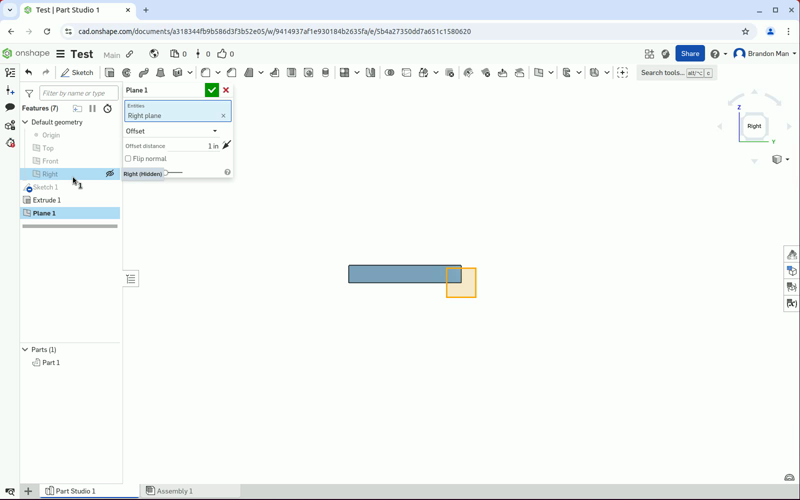
key(tab, 2)
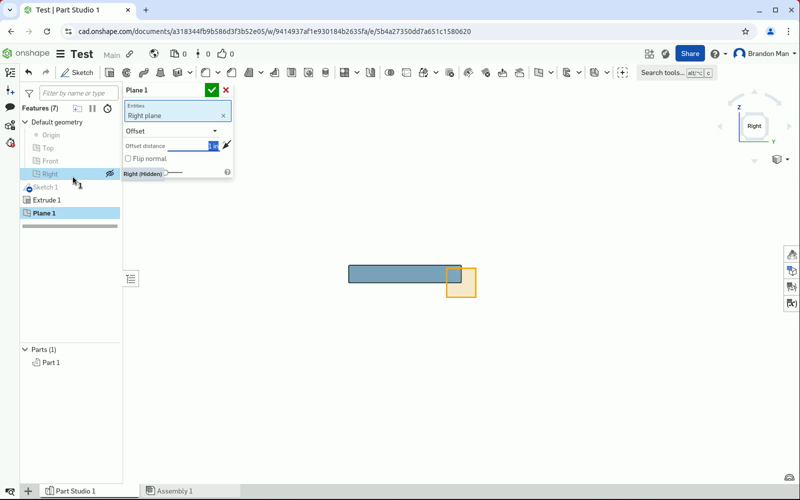
text(11.801)
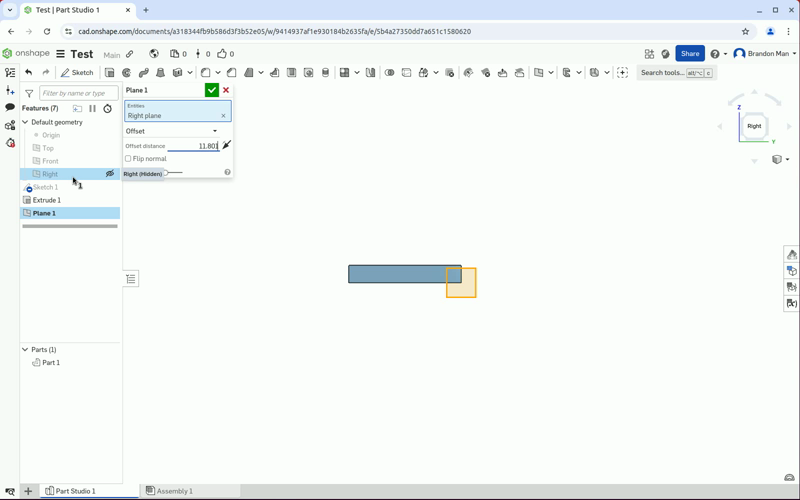
key(enter, 2)
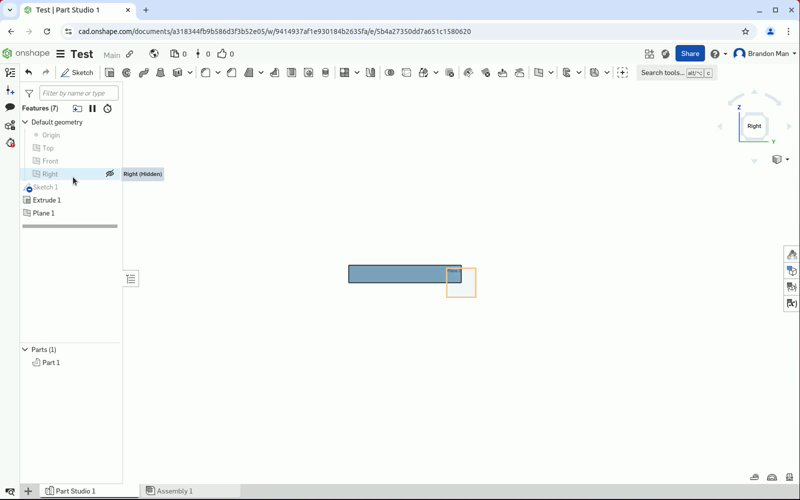
key(shift+s)
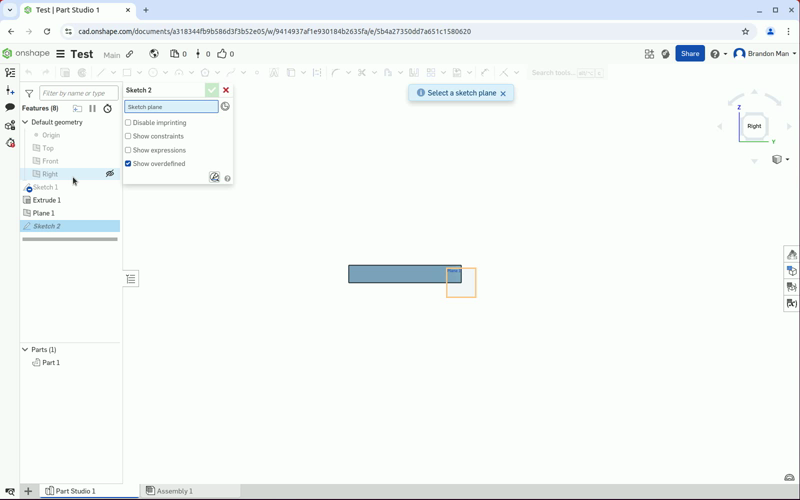
mouse_move(73, 215)
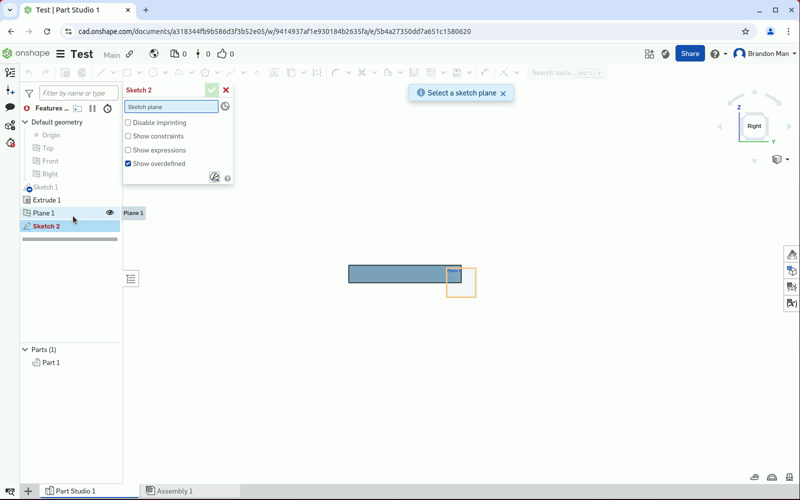
click(73, 215)
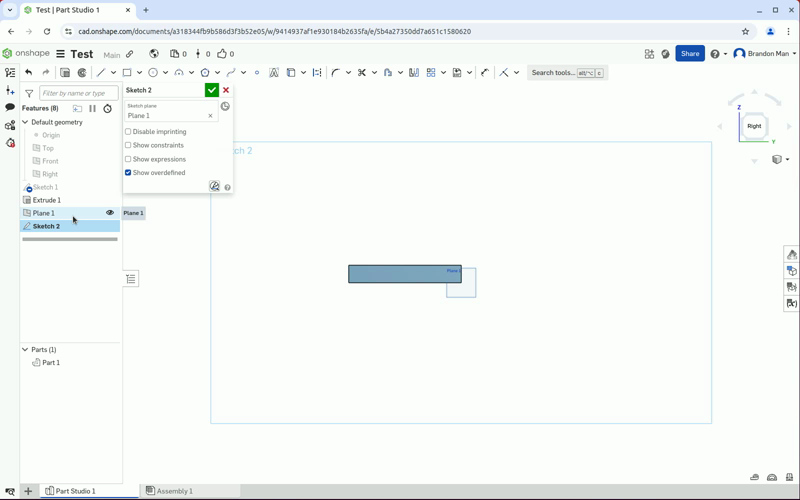
mouse_move(73, 352)
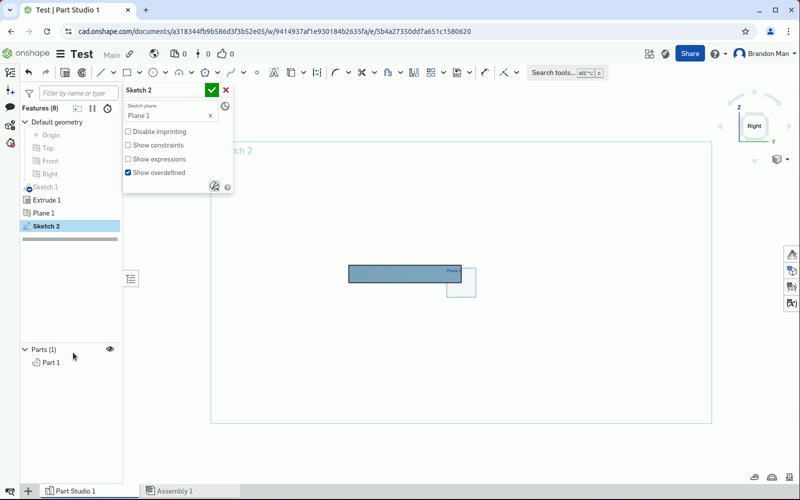
key(y)
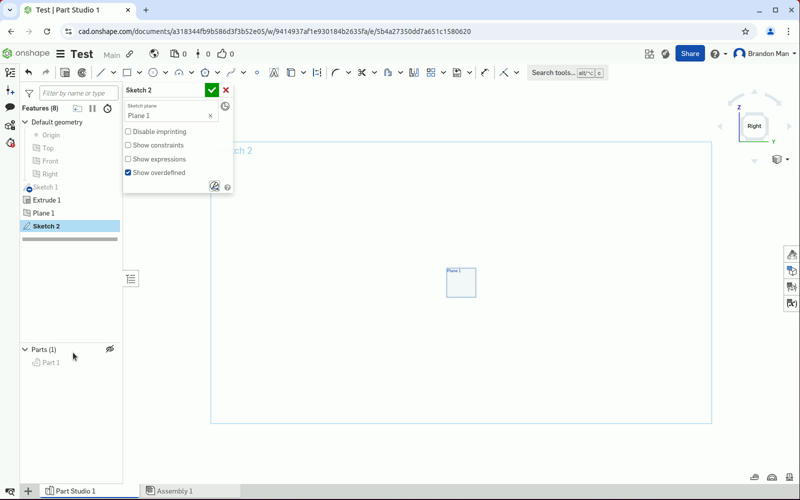
key(l)
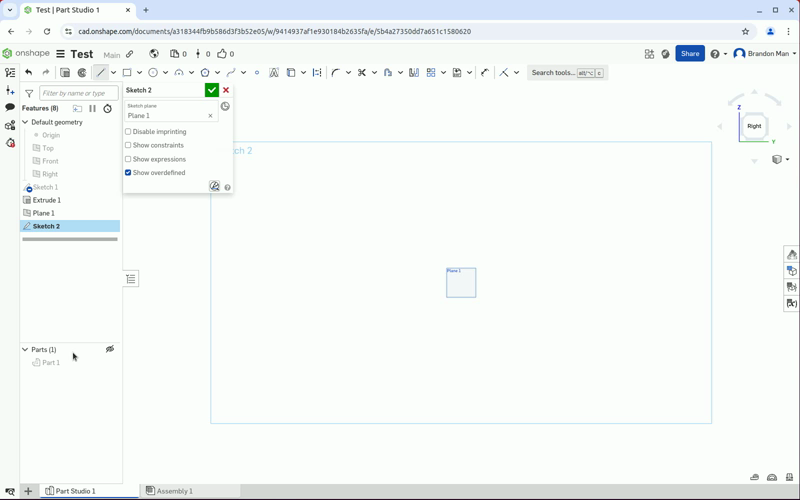
key_down(shift)
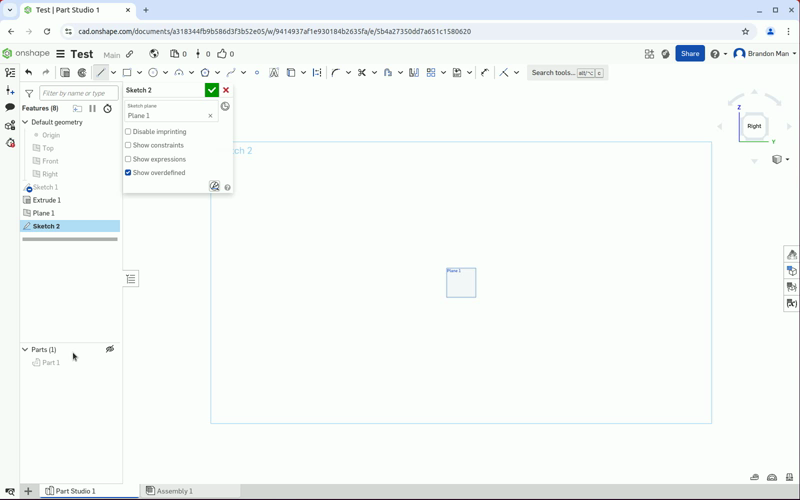
mouse_move(372, 282)
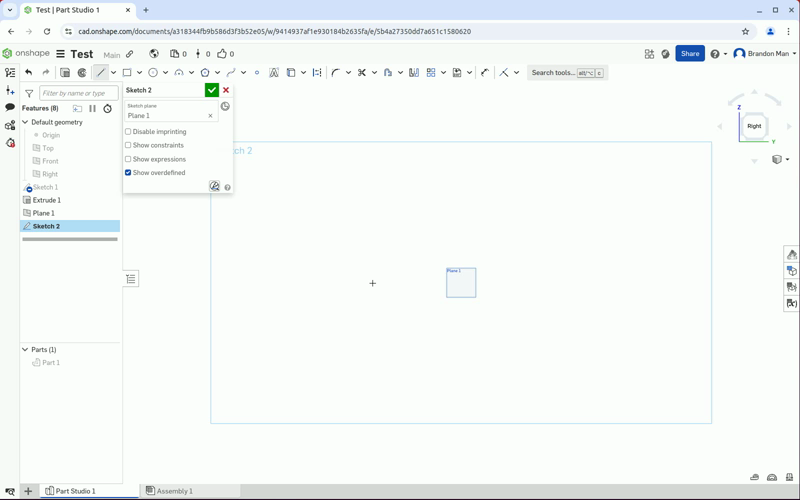
click(372, 282)
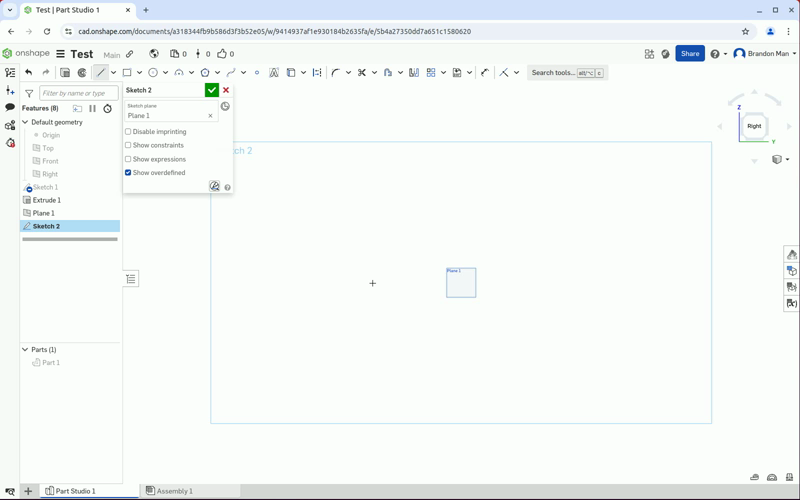
key_up(shift)
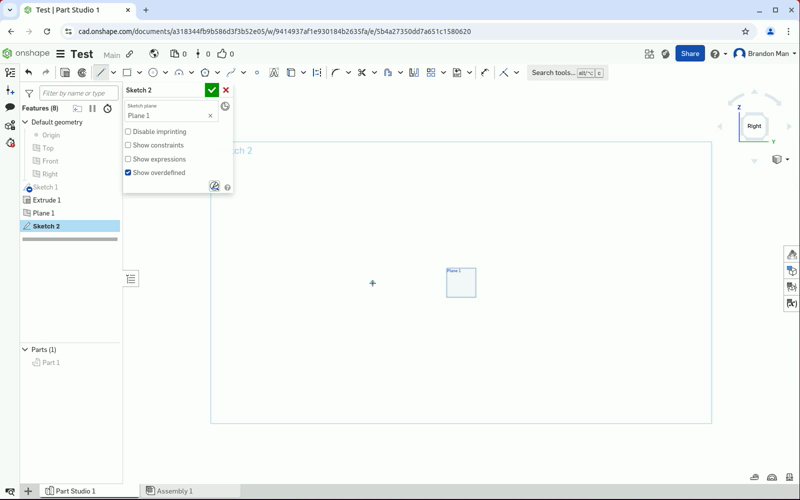
key_down(shift)
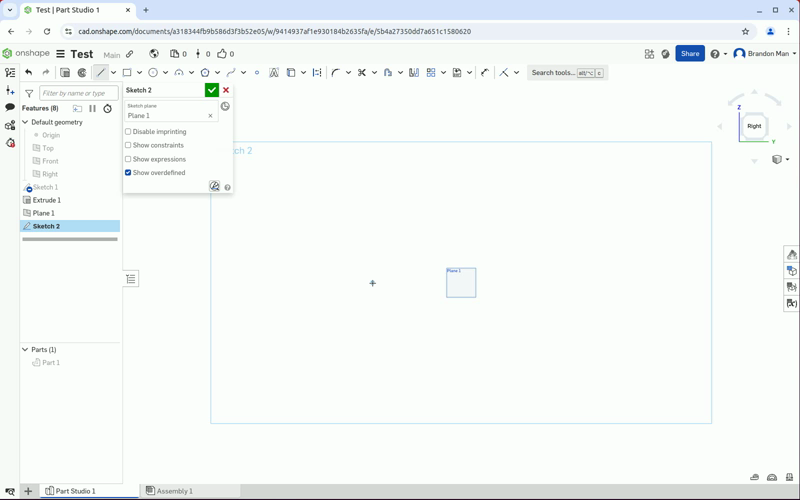
mouse_move(402, 282)
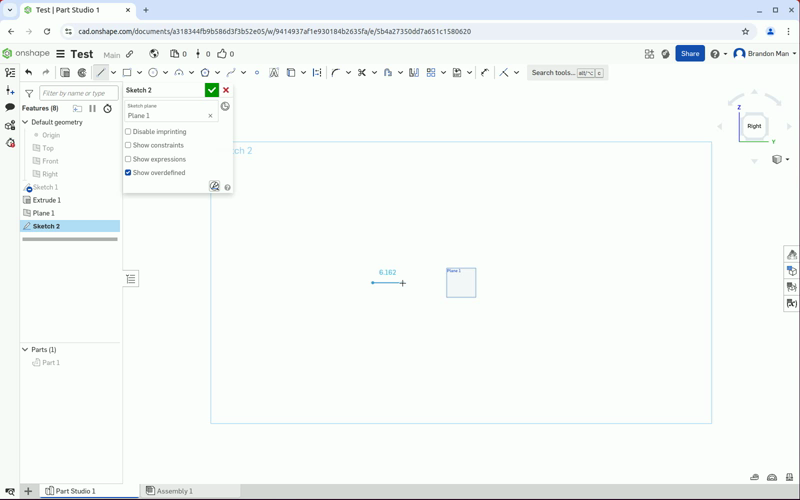
mouse_move(388, 282)
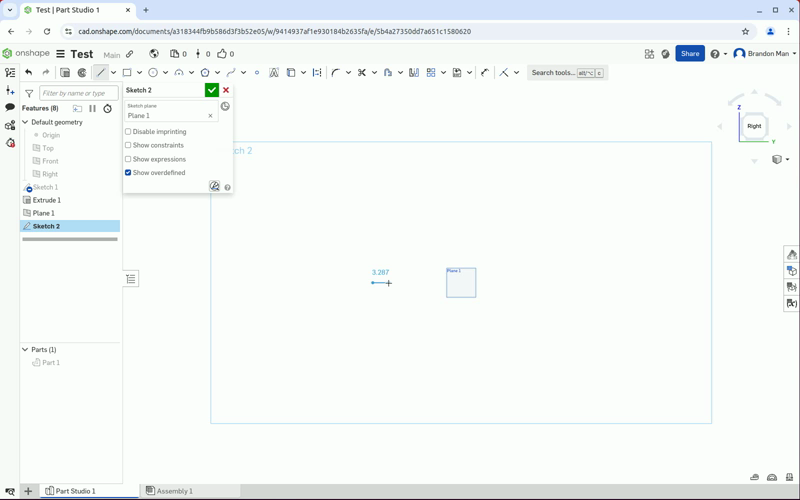
click(388, 282)
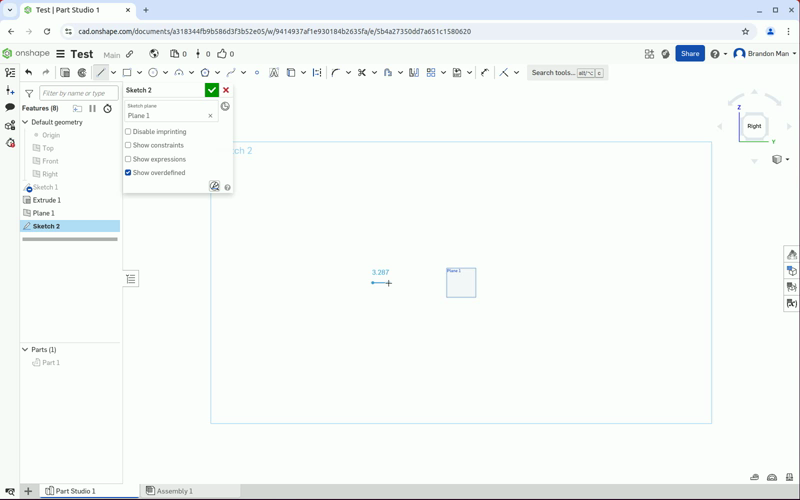
key_up(shift)
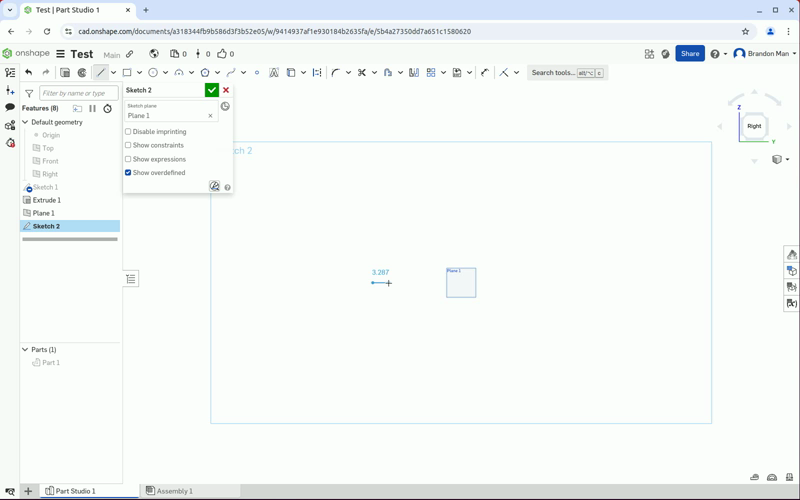
key_down(shift)
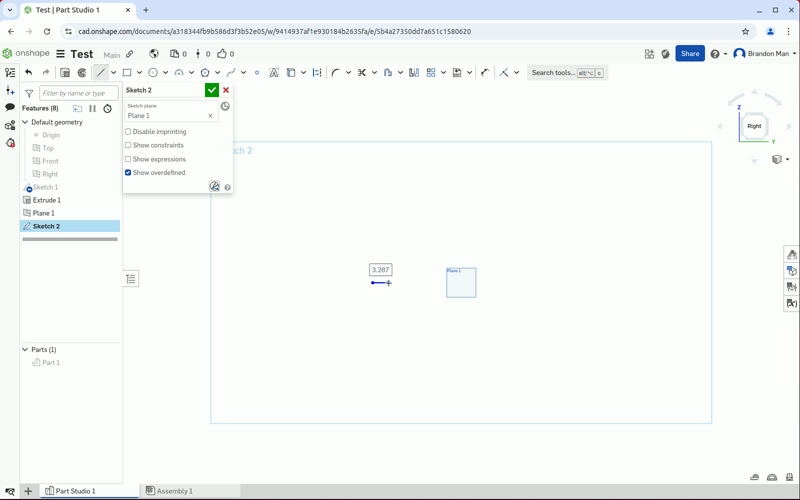
mouse_move(418, 282)
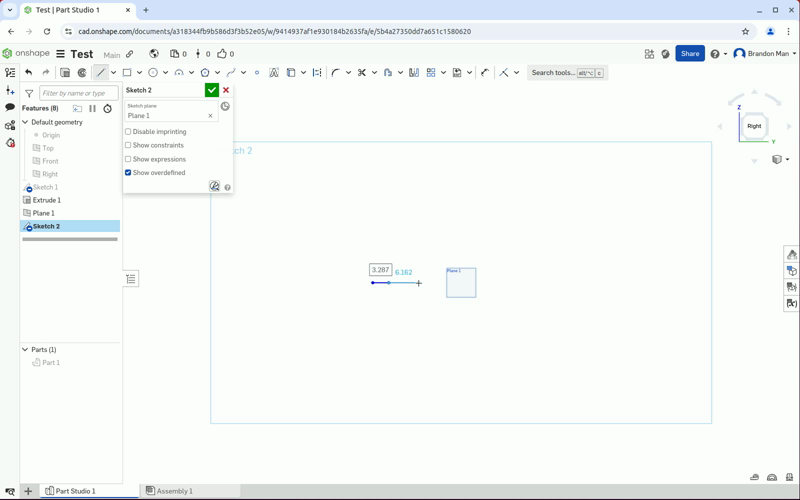
mouse_move(388, 264)
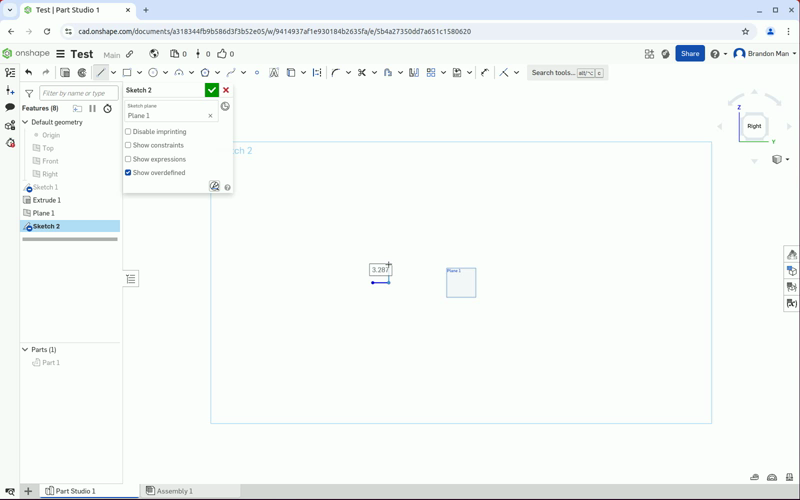
click(388, 264)
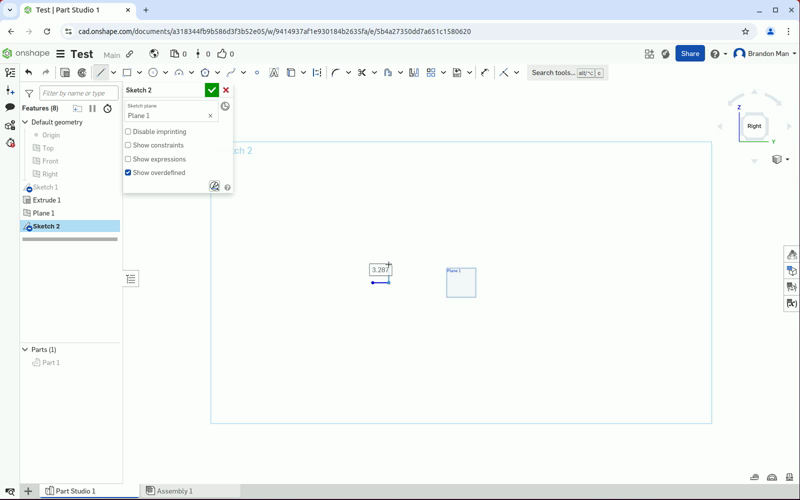
key_up(shift)
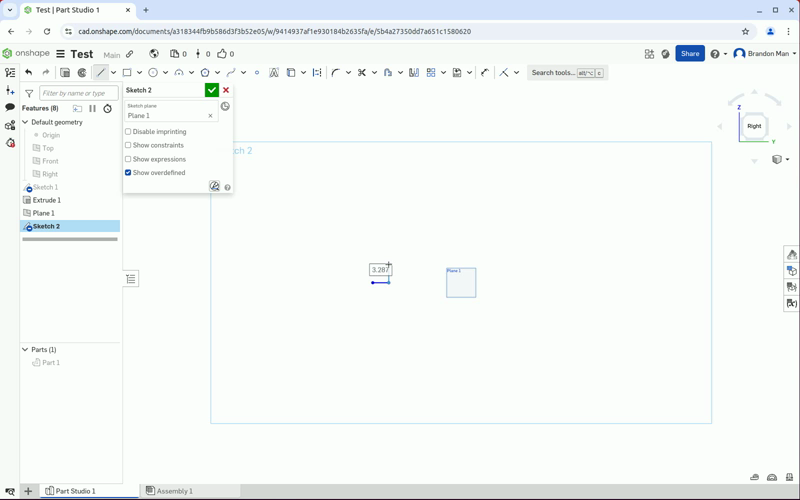
key_down(shift)
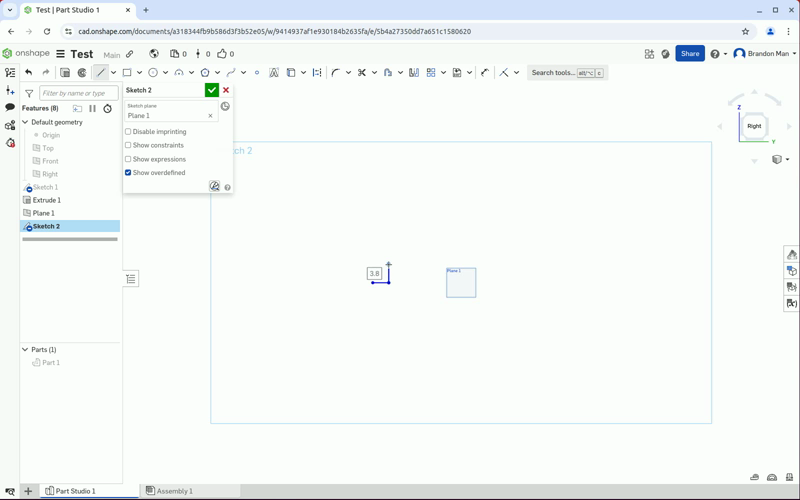
mouse_move(418, 264)
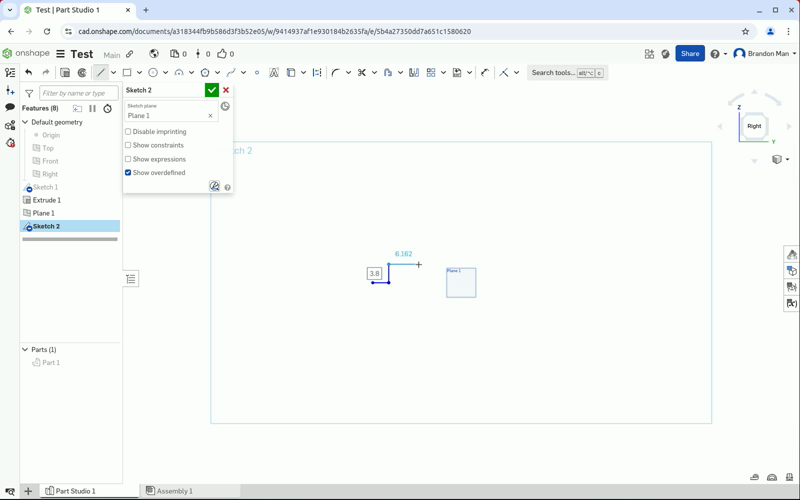
mouse_move(372, 264)
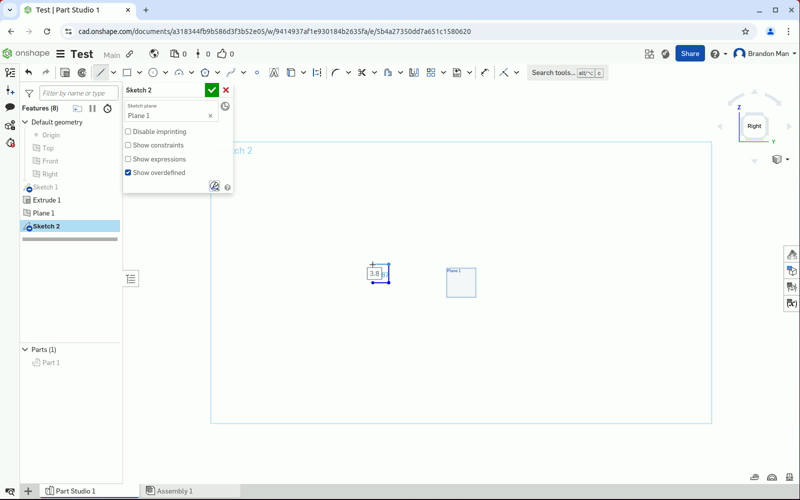
click(372, 264)
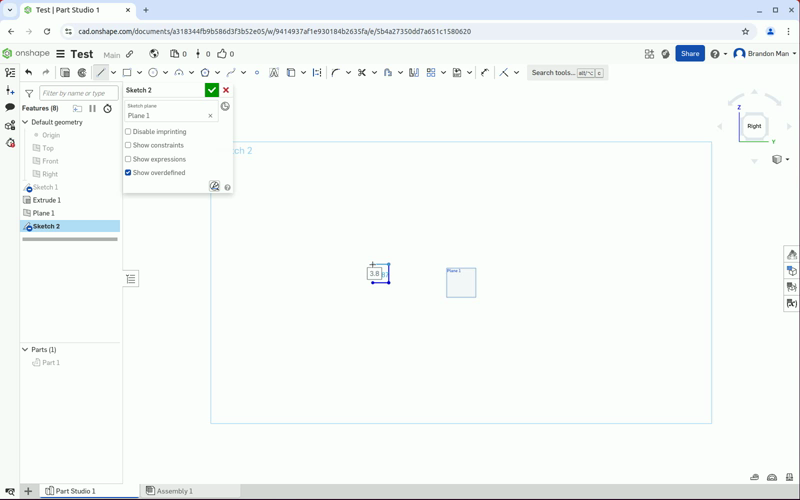
key_up(shift)
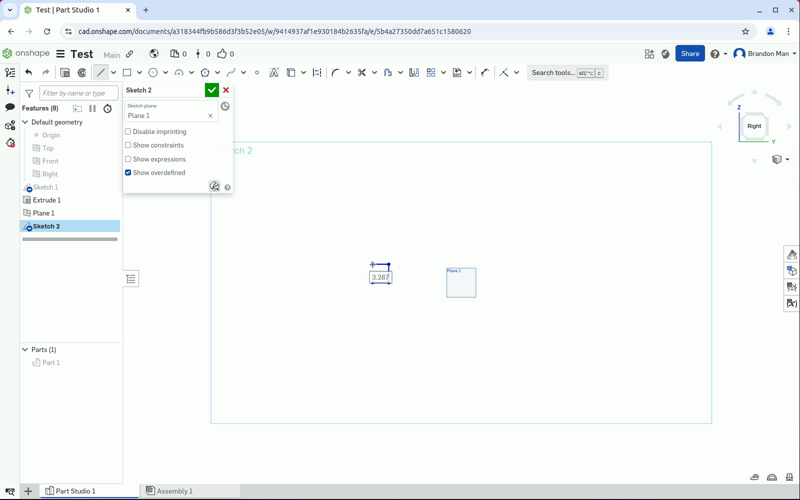
mouse_move(402, 264)
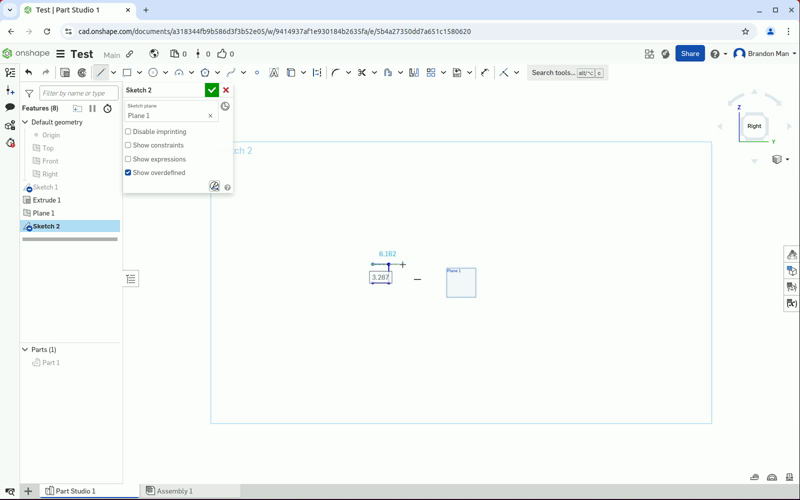
key_down(shift)
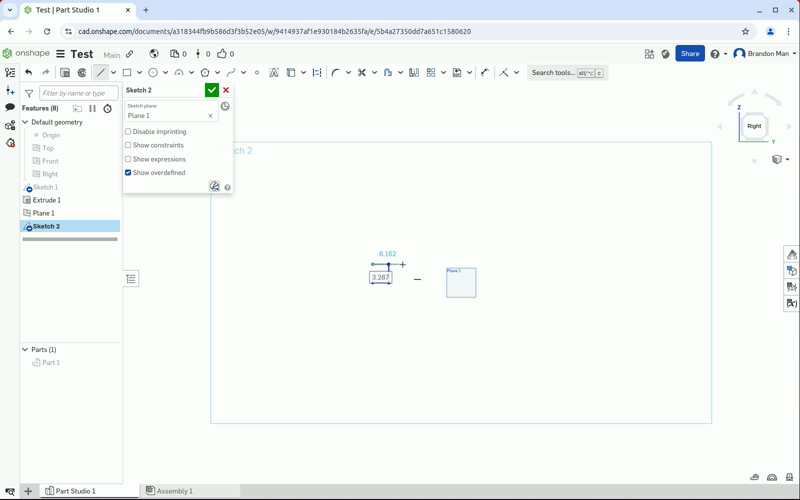
mouse_move(372, 282)
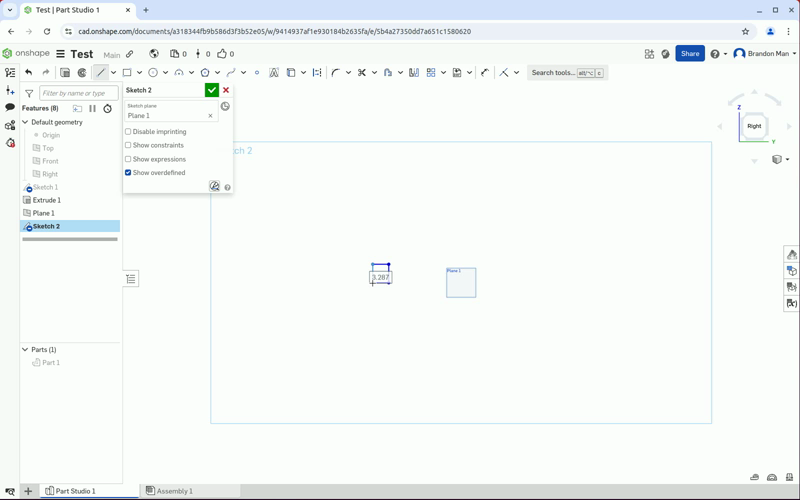
key_up(shift)
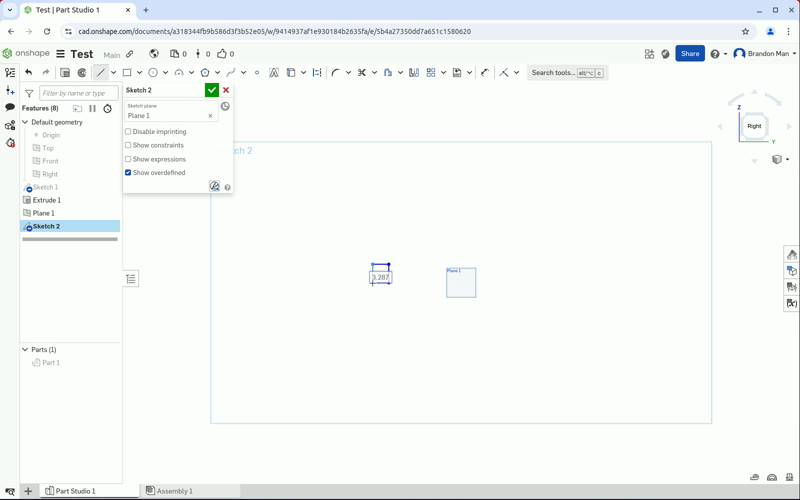
click(372, 282)
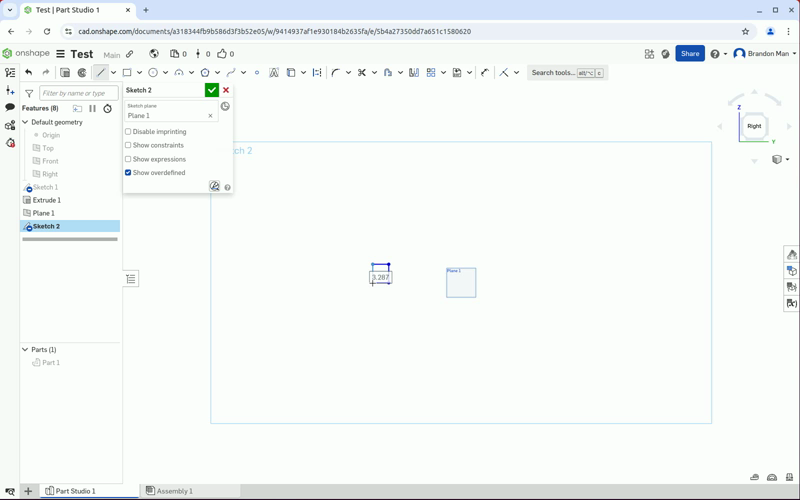
key(esc)
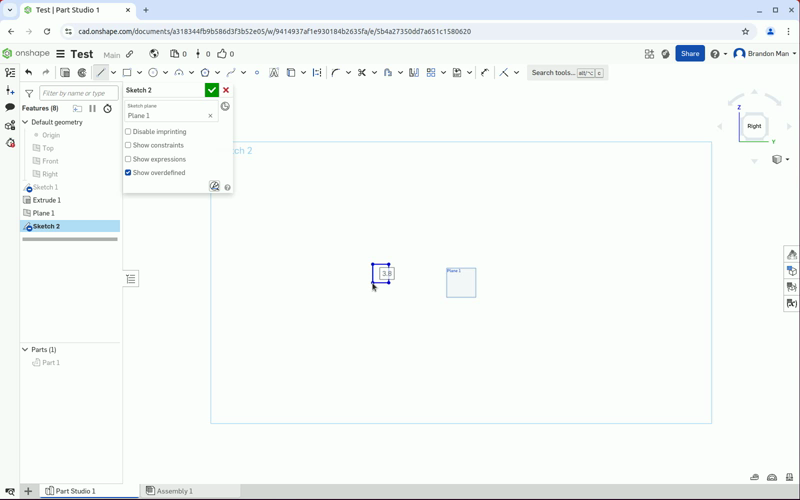
mouse_move(387, 268)
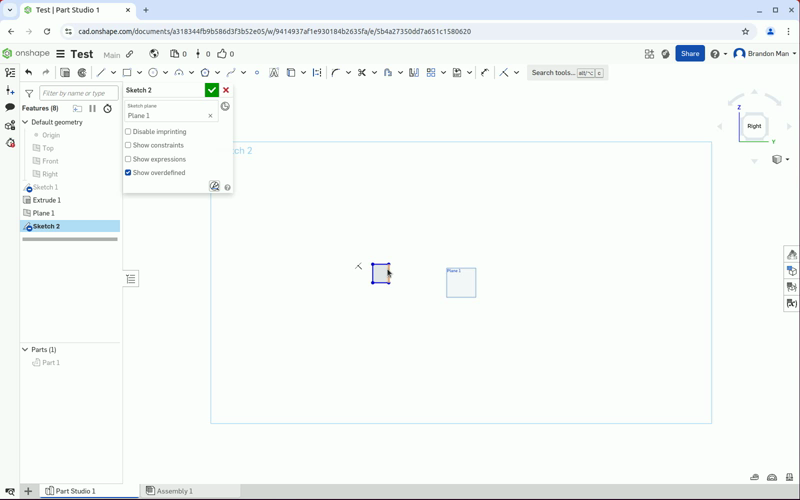
scroll(6)
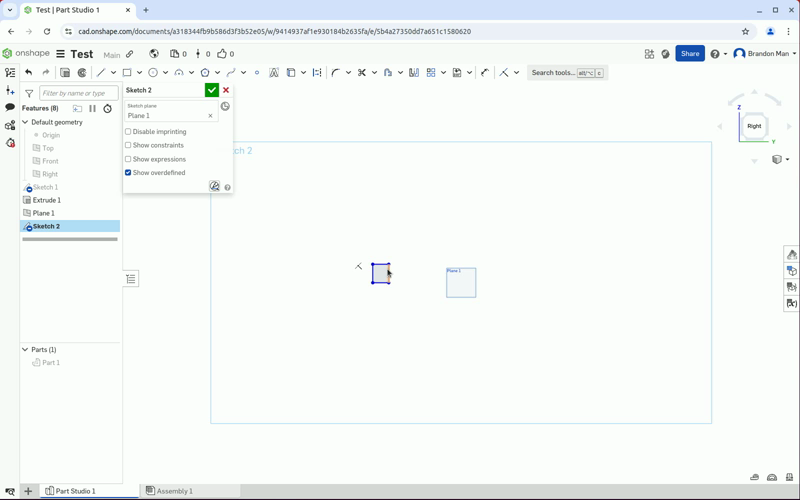
scroll(6)
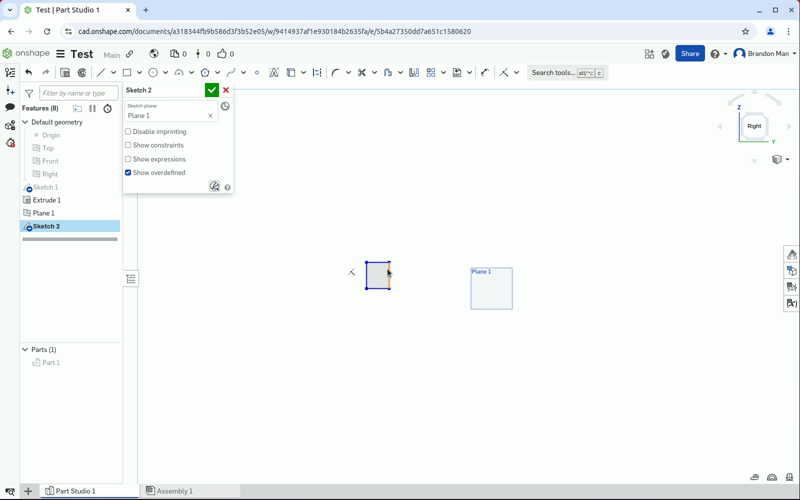
scroll(6)
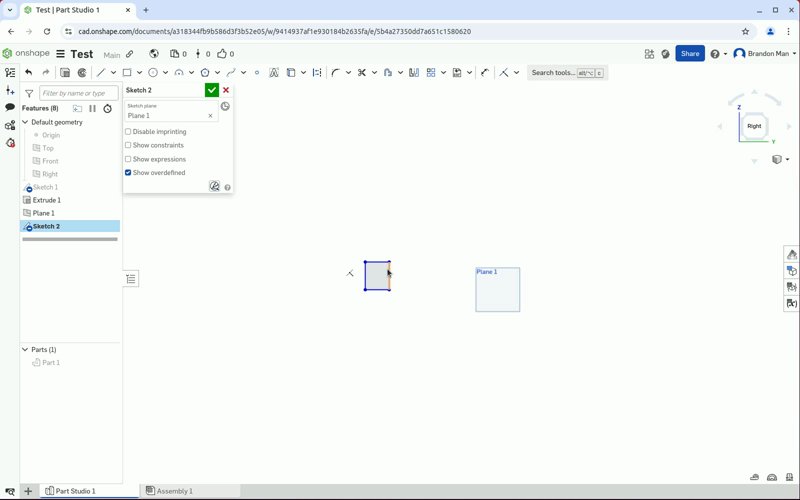
scroll(6)
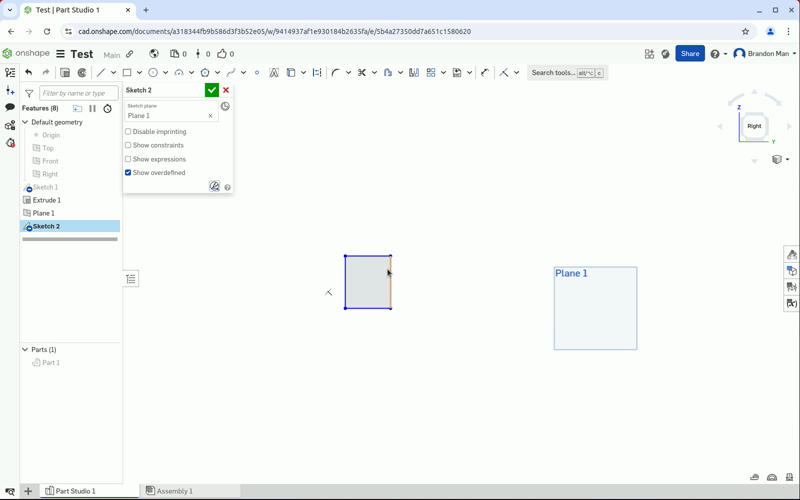
scroll(6)
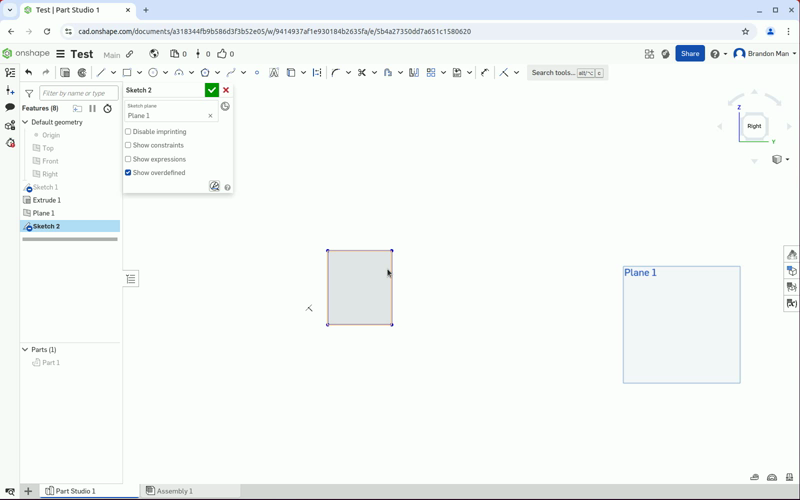
scroll(6)
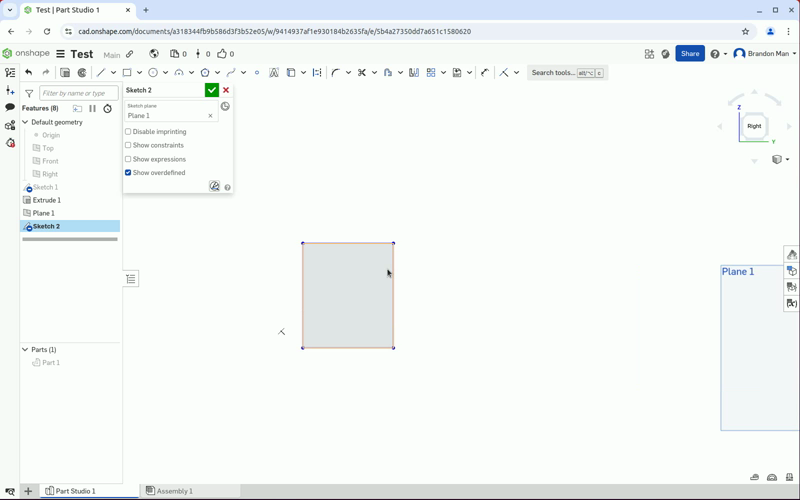
scroll(6)
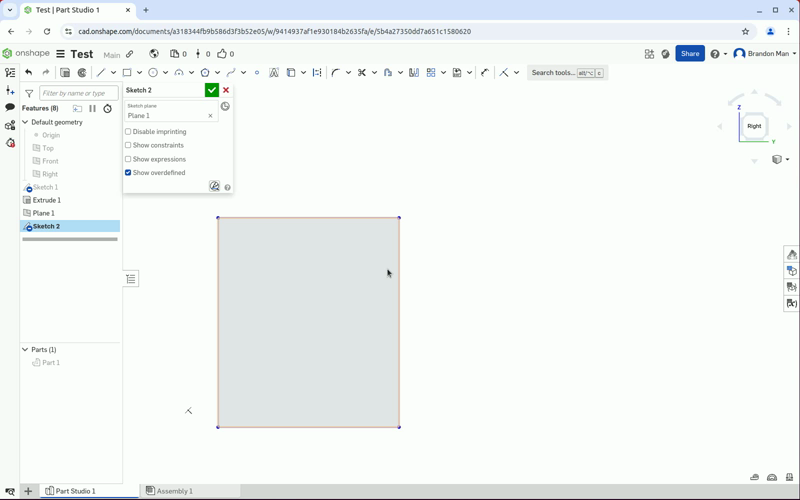
click(387, 268)
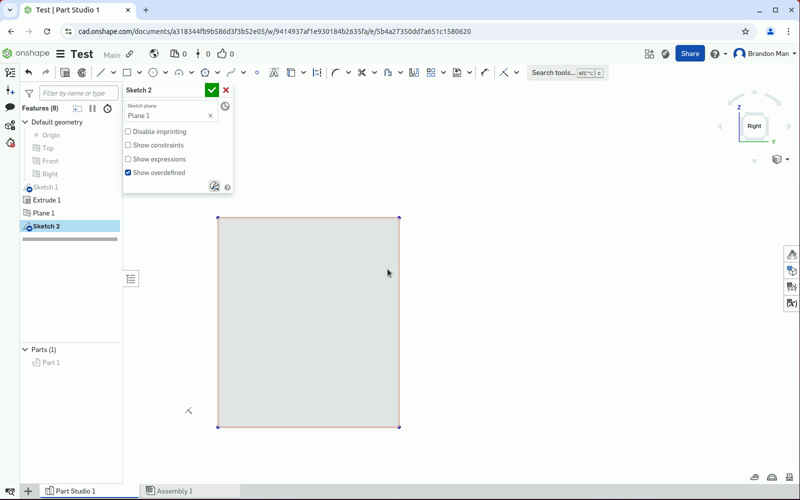
scroll(-6)
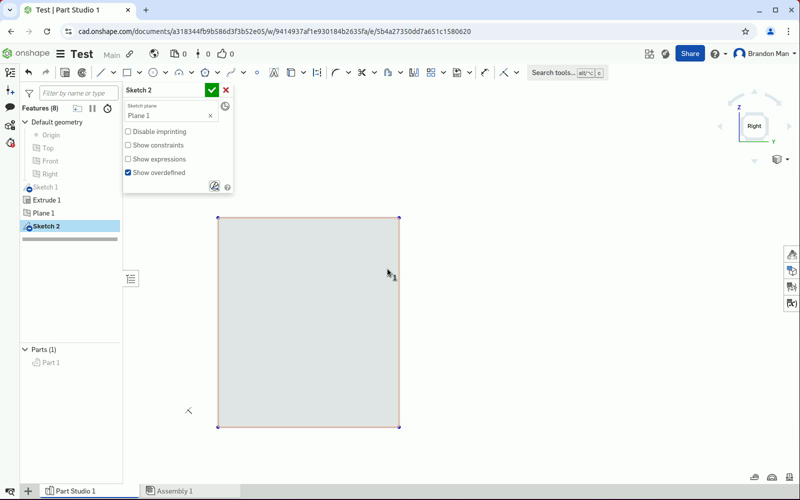
scroll(-6)
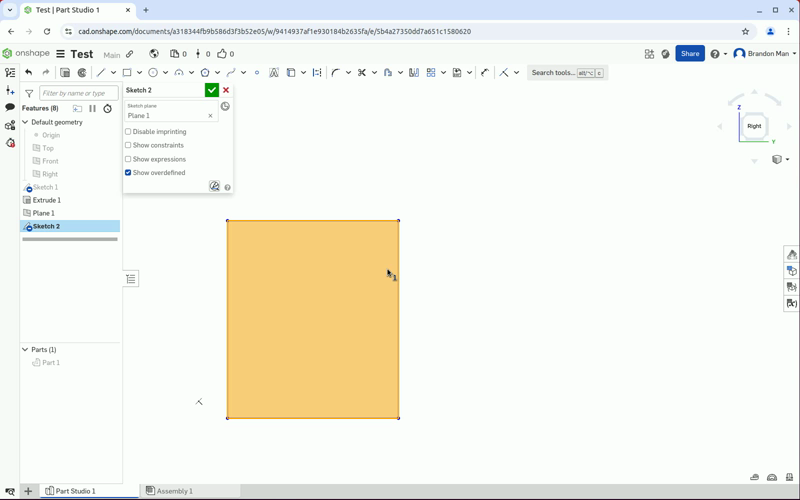
scroll(-6)
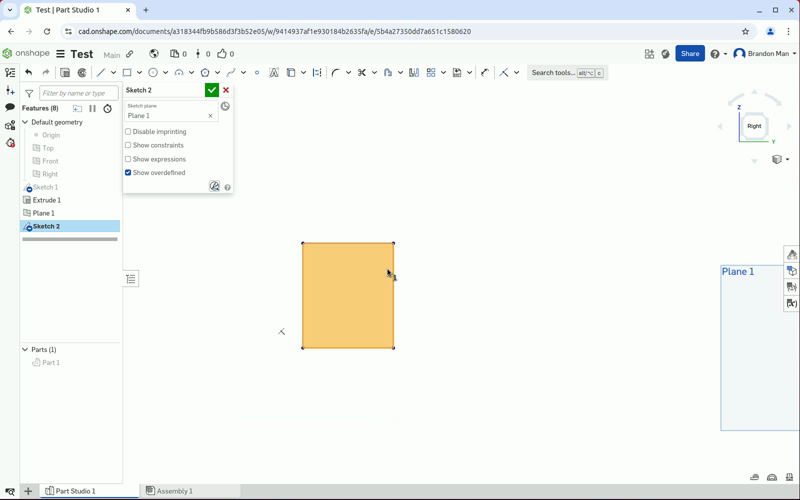
scroll(-6)
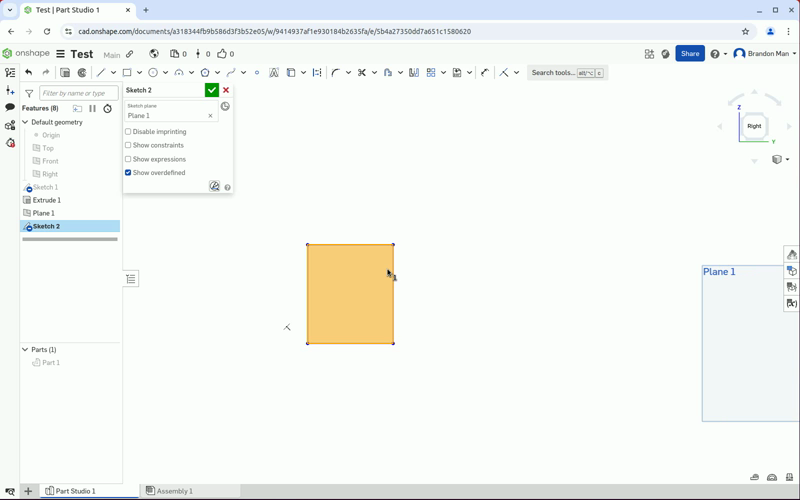
scroll(-6)
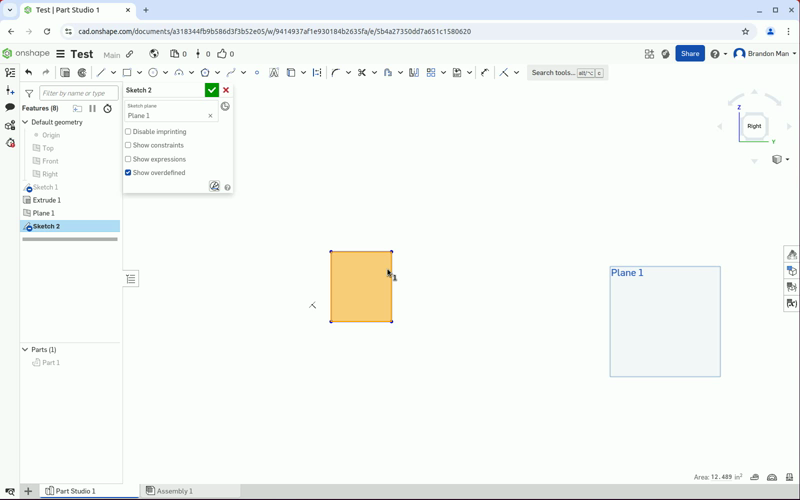
scroll(-6)
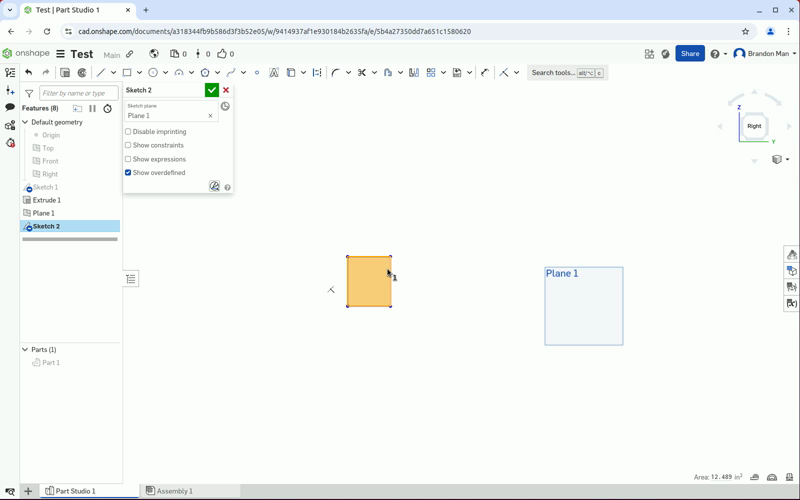
scroll(-6)
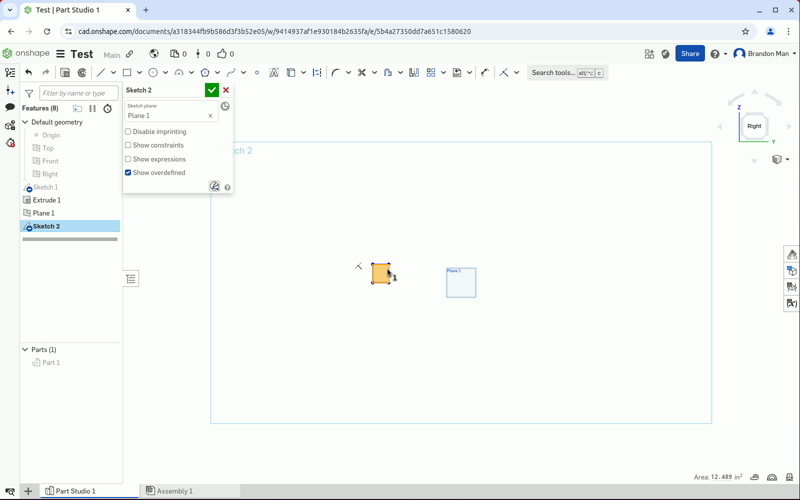
mouse_move(73, 352)
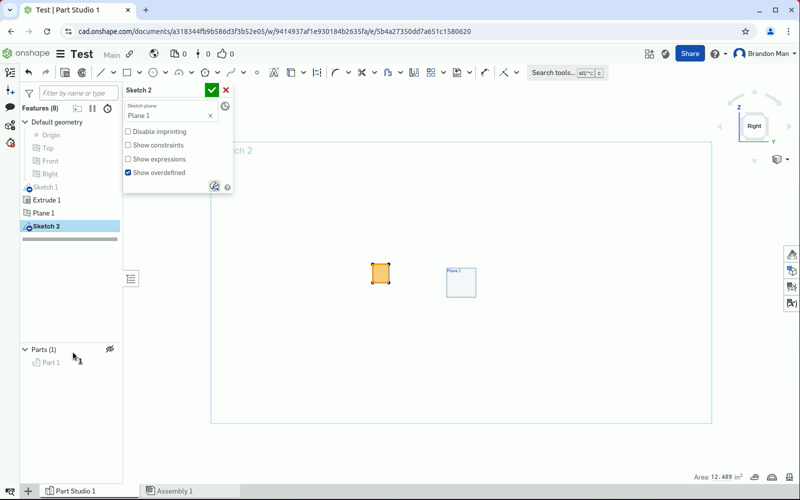
key(shift+y)
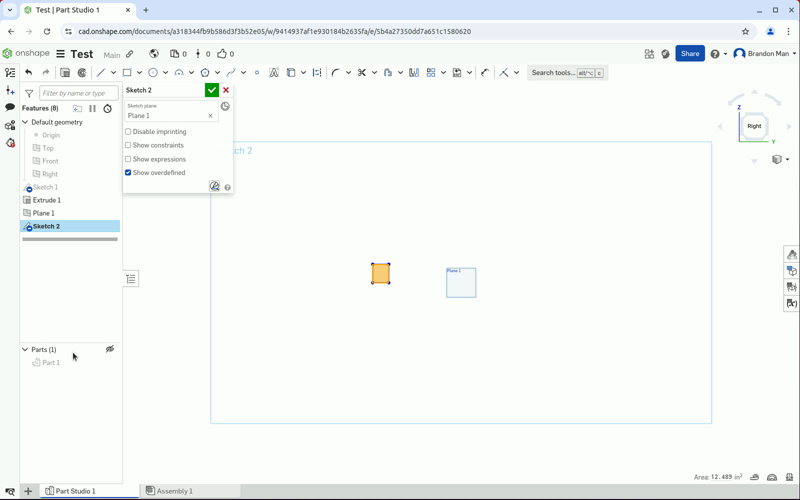
key(shift+e)
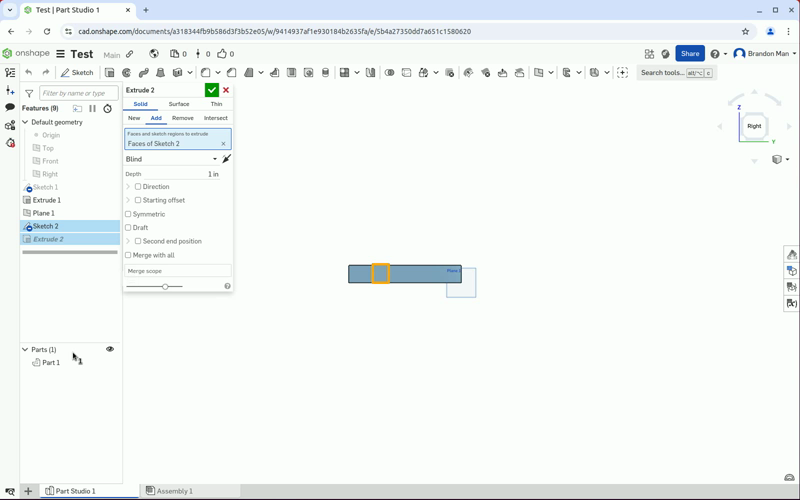
mouse_move(143, 106)
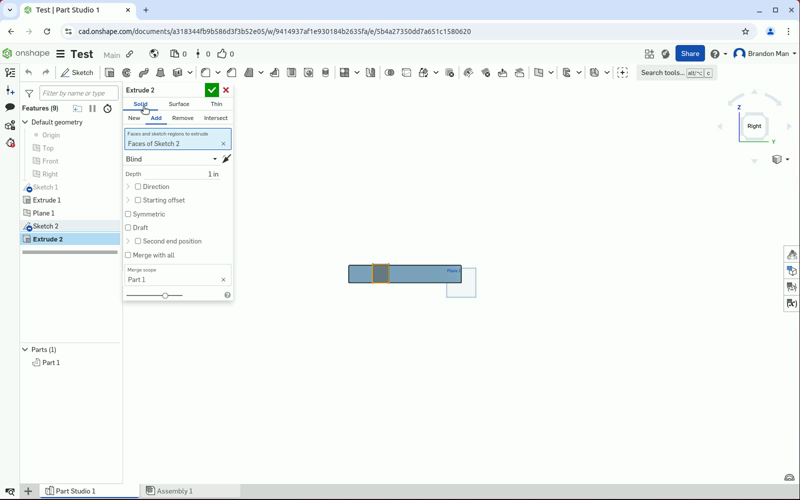
click(143, 106)
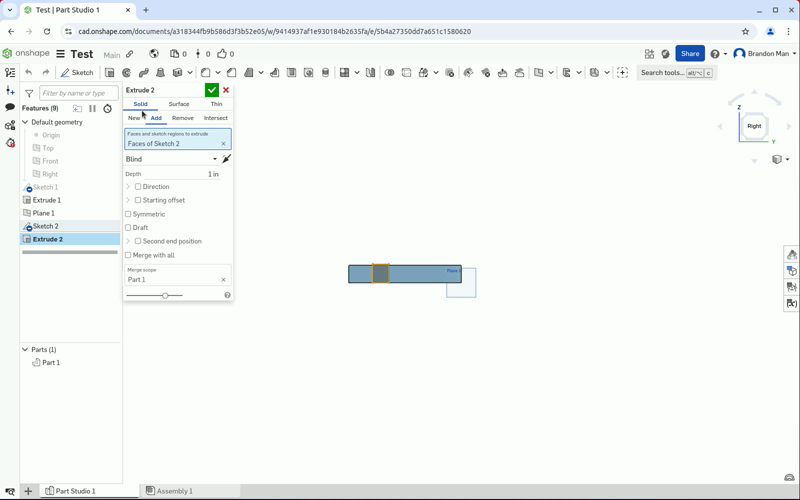
mouse_move(137, 120)
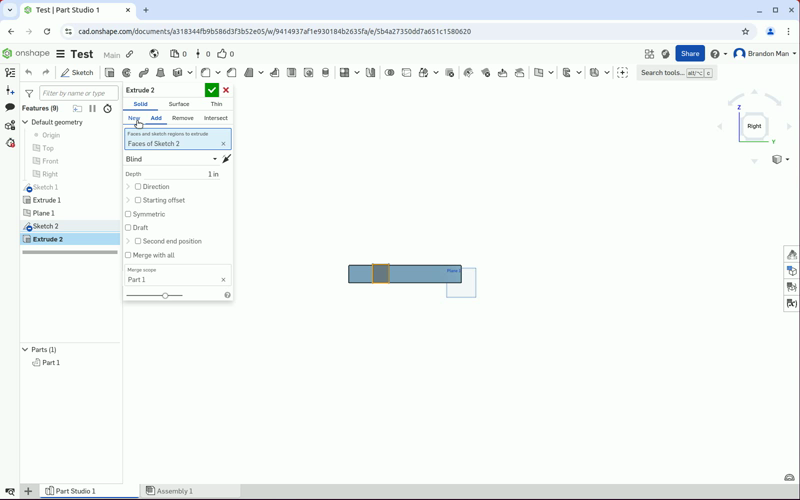
click(137, 120)
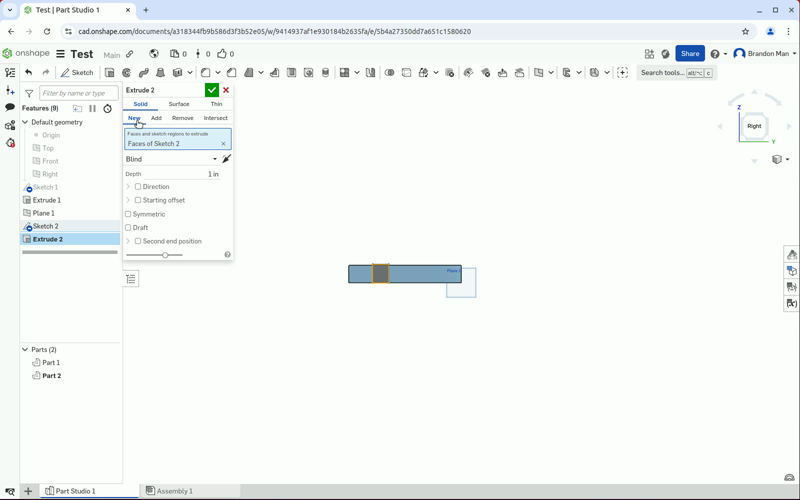
key(tab, 4)
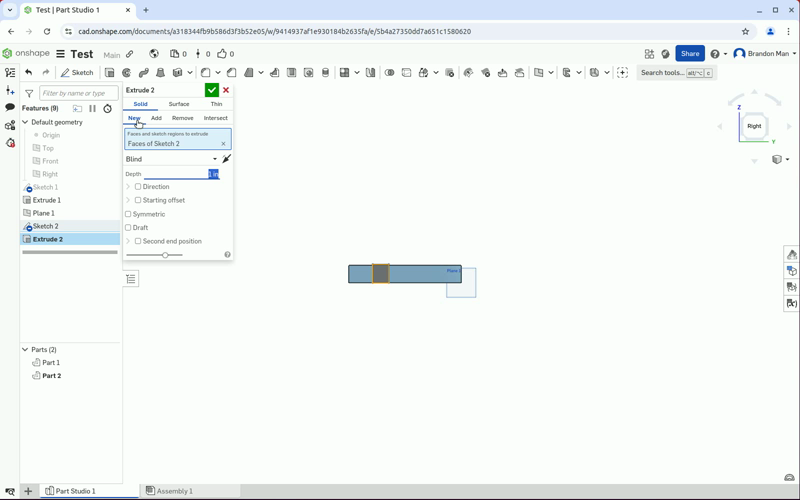
text(3.611)
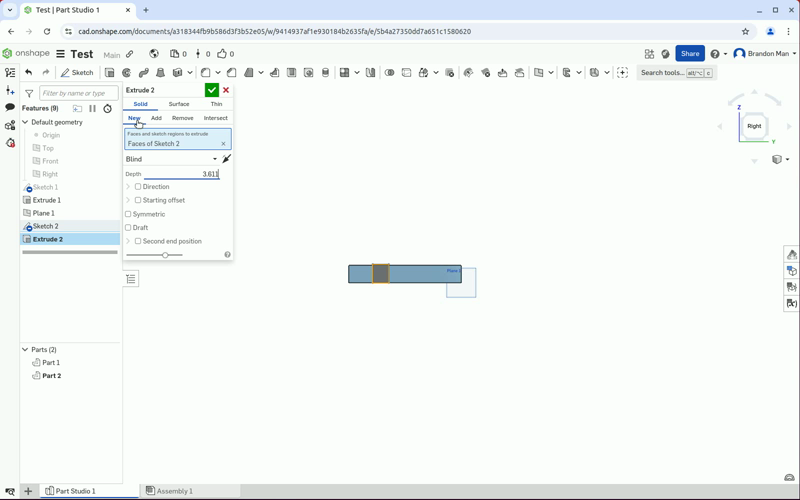
key(enter)
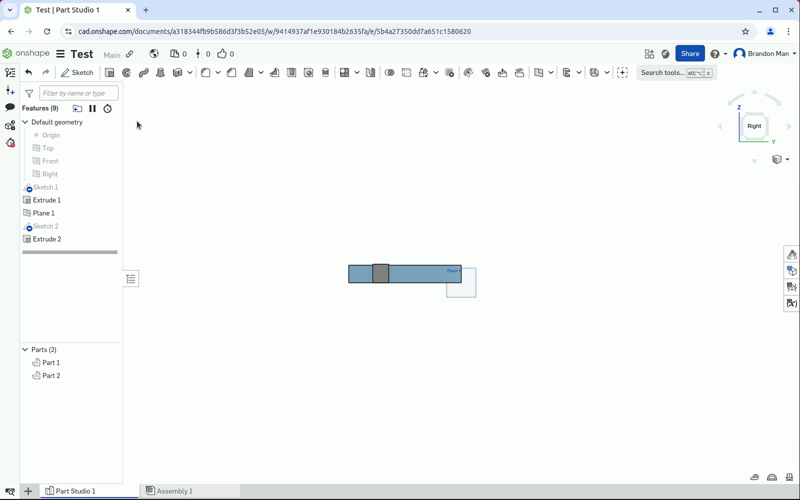
key(shift+h)
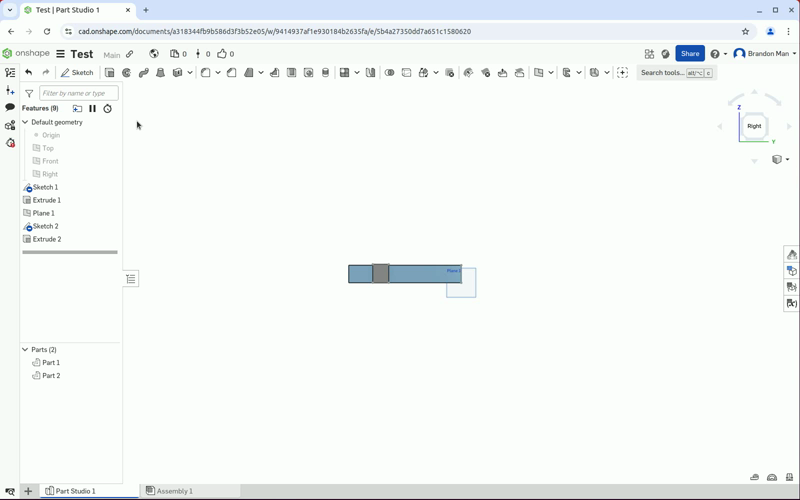
key(shift+h)
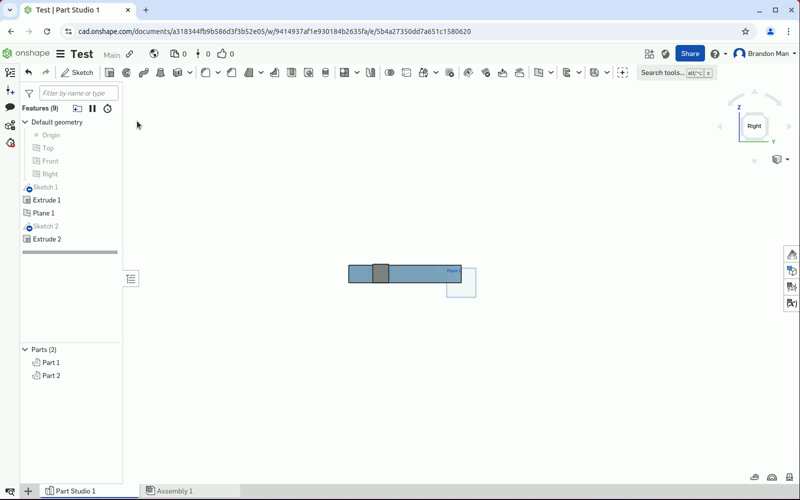
mouse_move(73, 189)
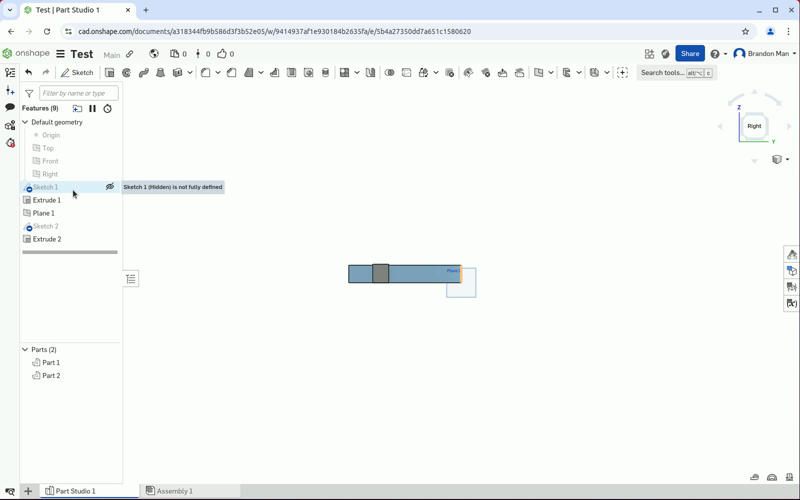
click(73, 189)
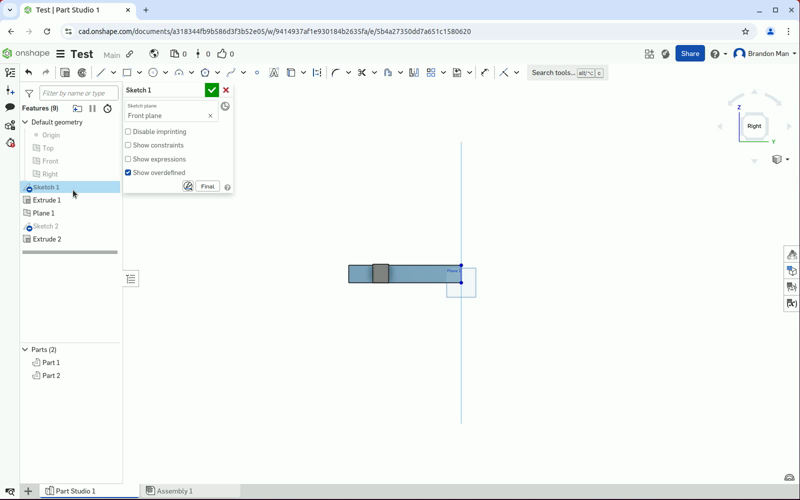
mouse_move(229, 92)
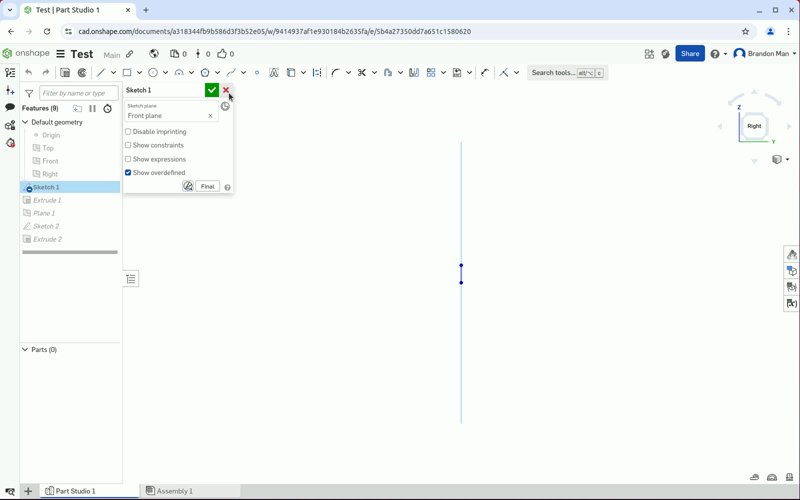
click(229, 92)
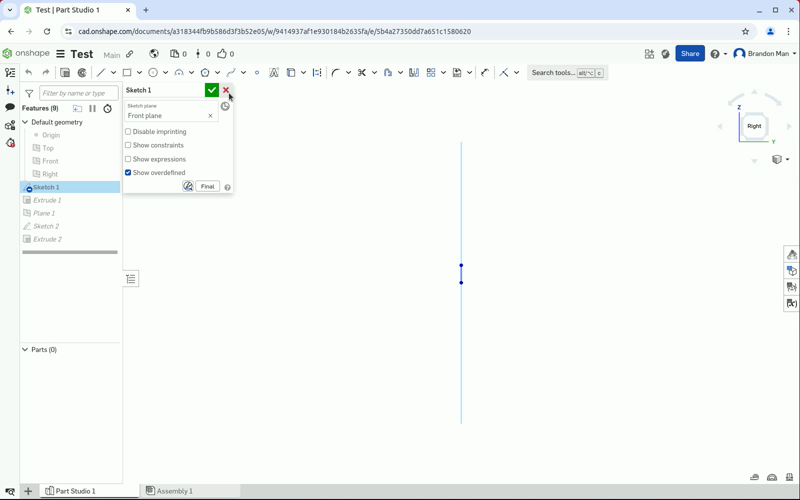
key(shift+s)
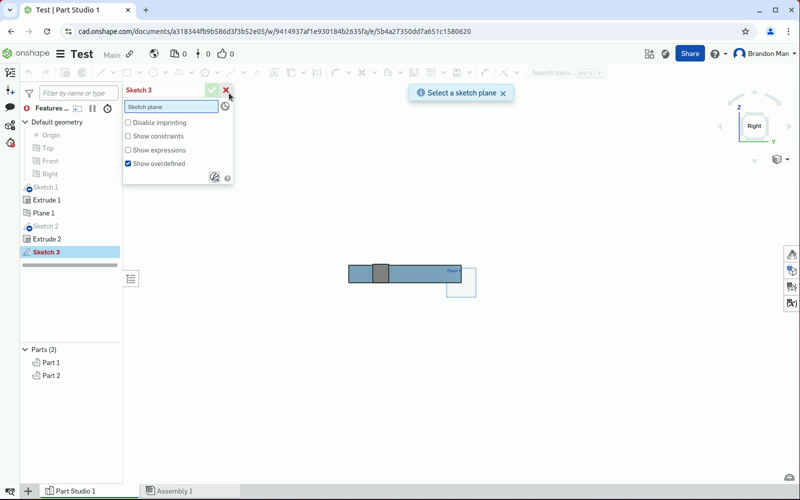
mouse_move(73, 215)
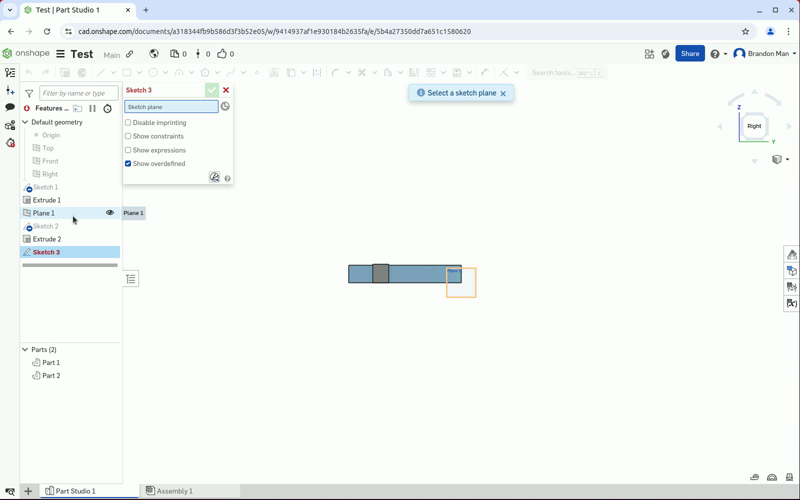
click(73, 215)
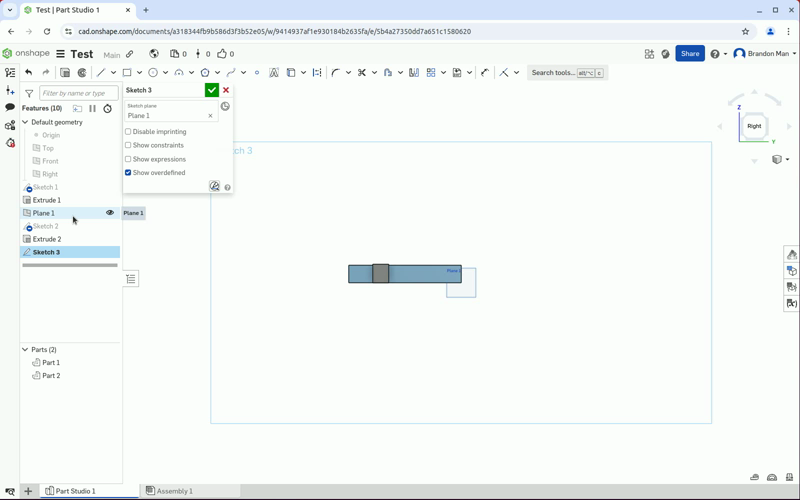
mouse_move(73, 352)
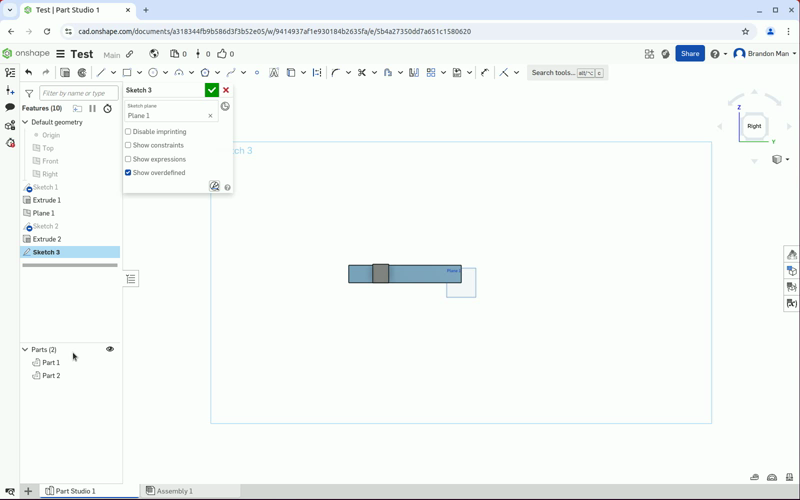
key(y)
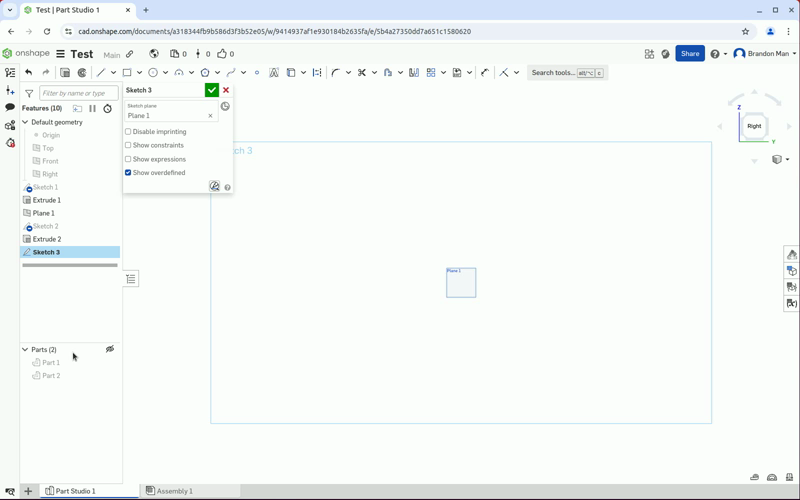
key(l)
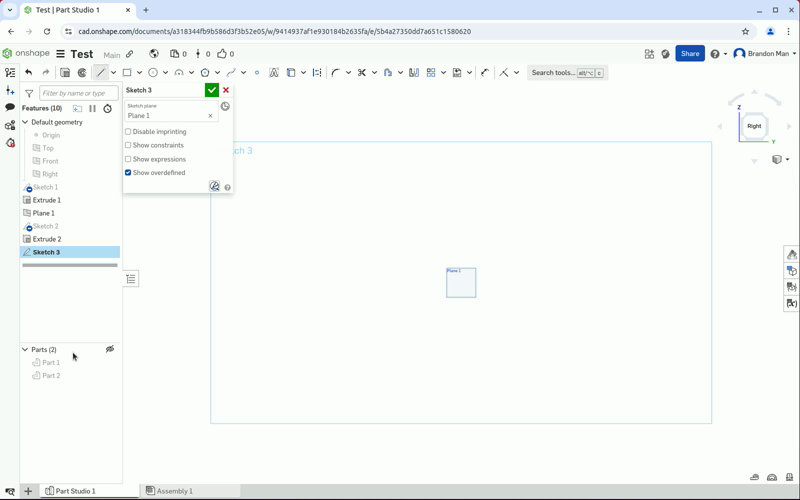
key_down(shift)
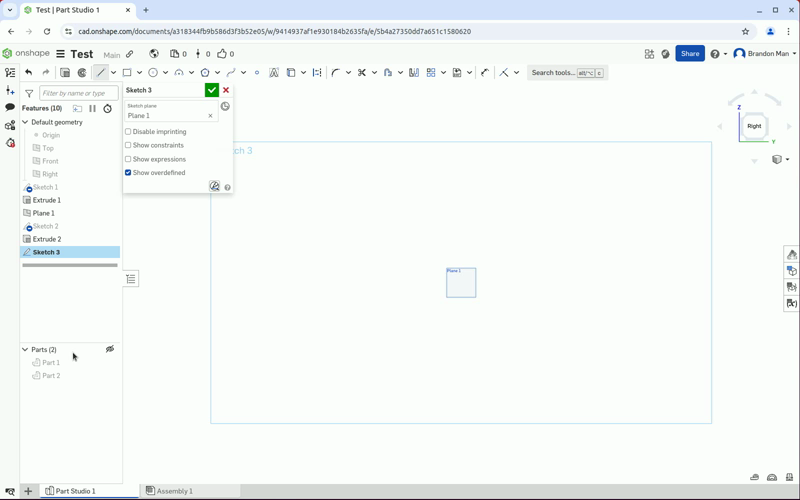
mouse_move(420, 282)
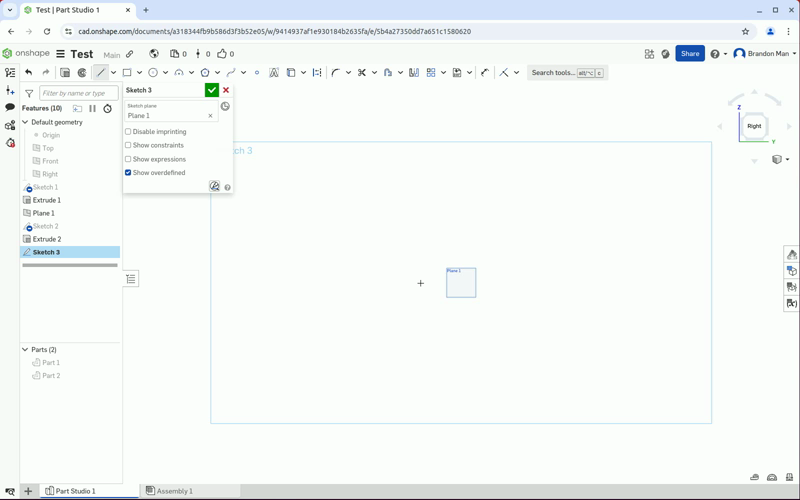
click(420, 282)
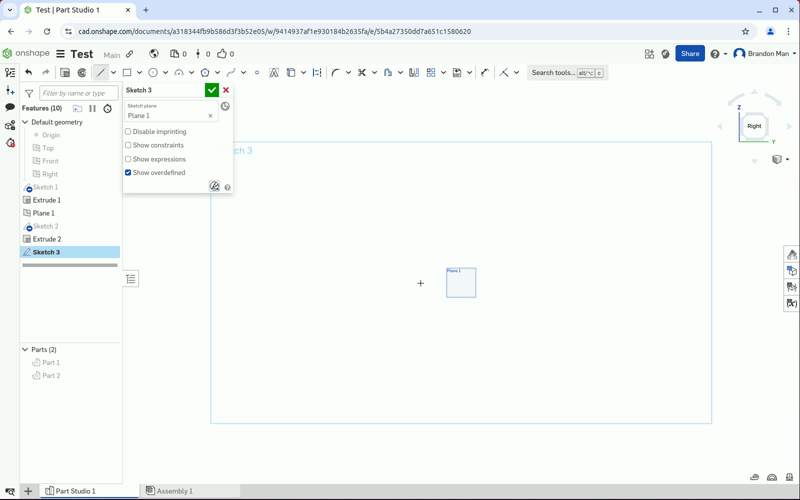
key_up(shift)
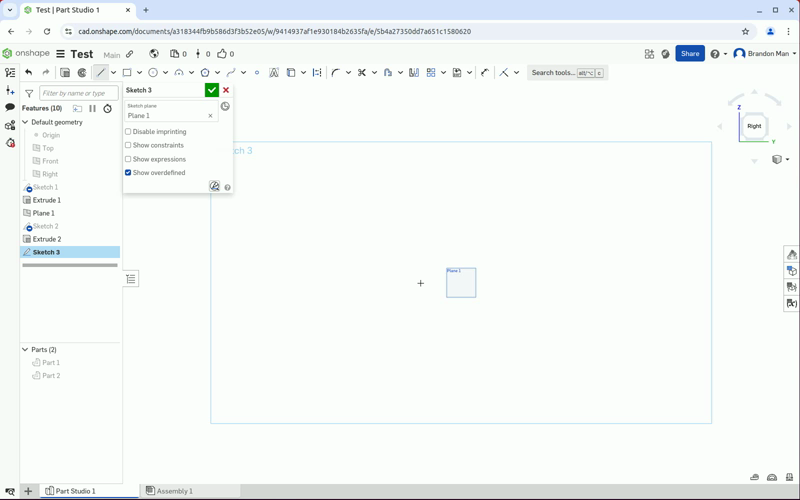
key_down(shift)
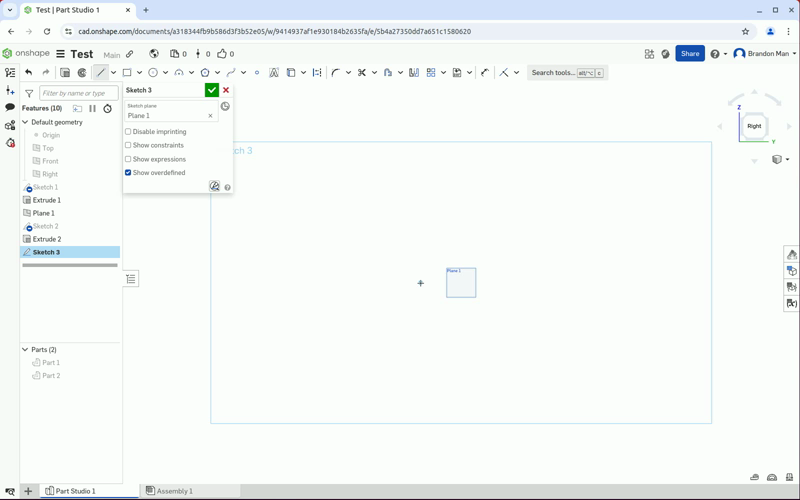
mouse_move(450, 282)
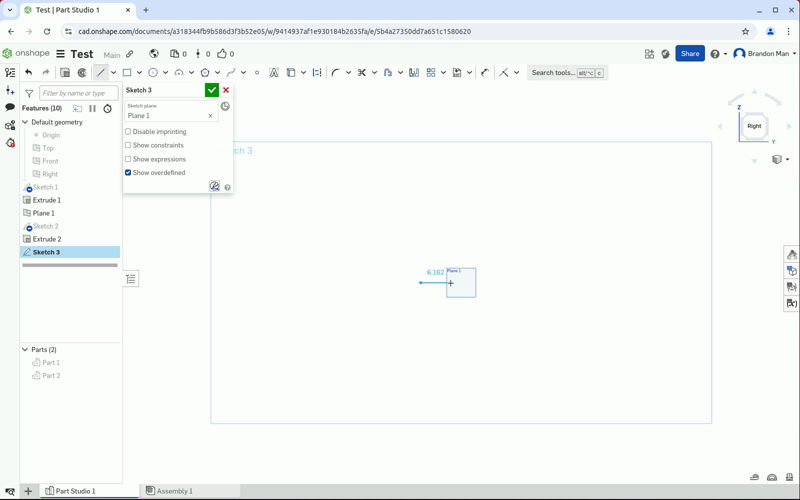
mouse_move(436, 282)
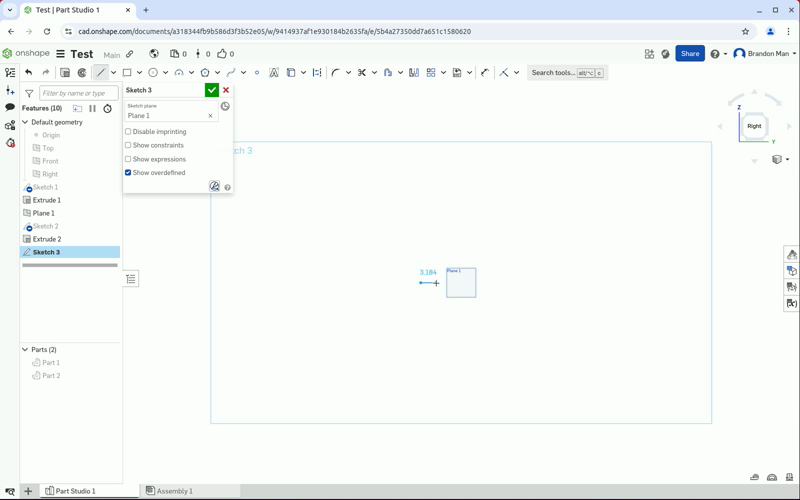
click(436, 282)
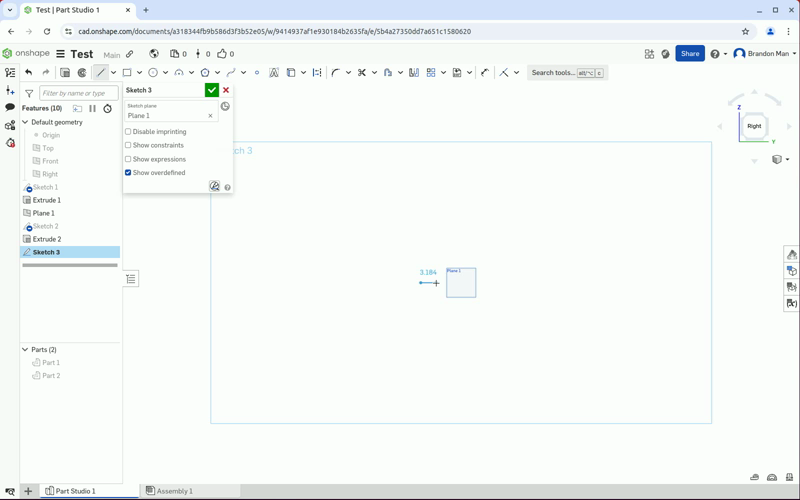
key_up(shift)
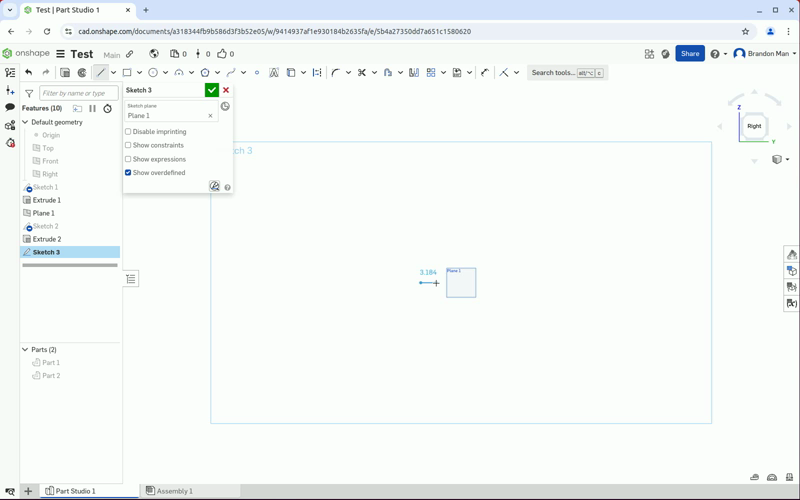
key_down(shift)
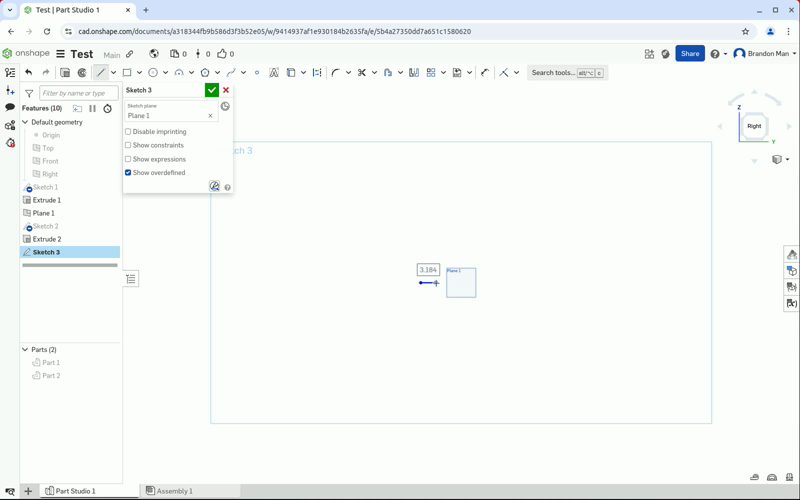
mouse_move(466, 282)
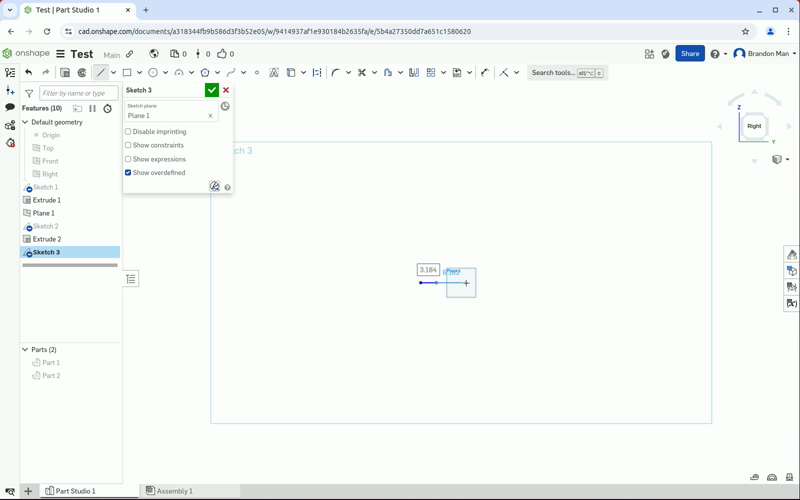
mouse_move(436, 264)
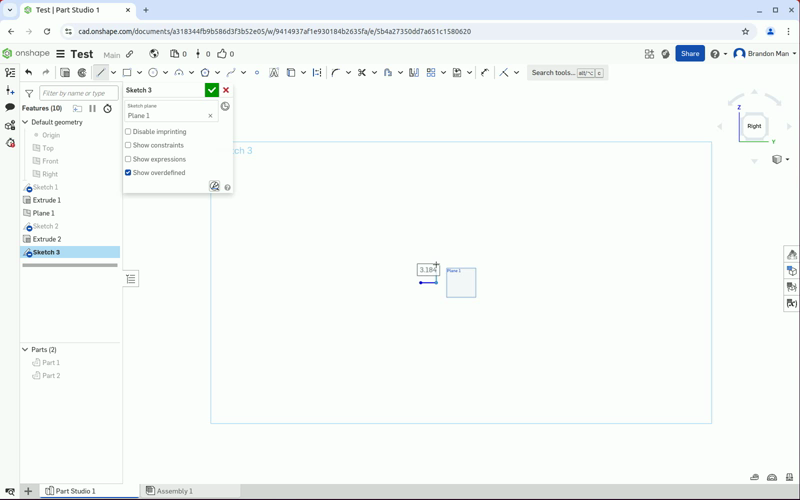
click(436, 264)
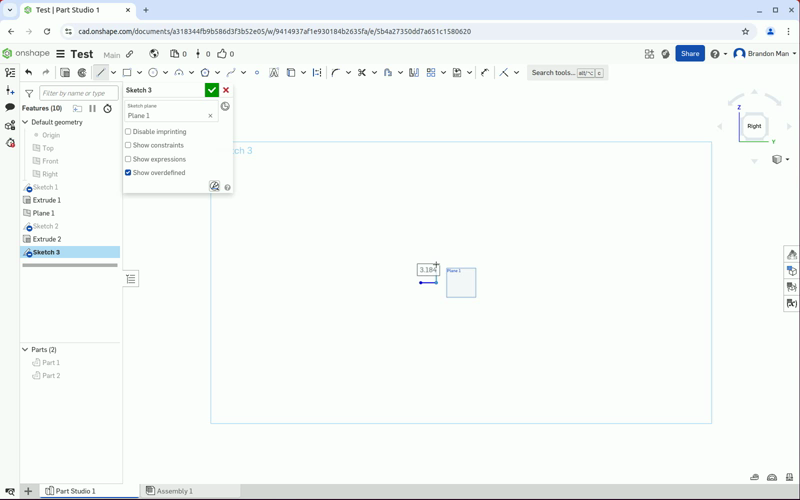
key_up(shift)
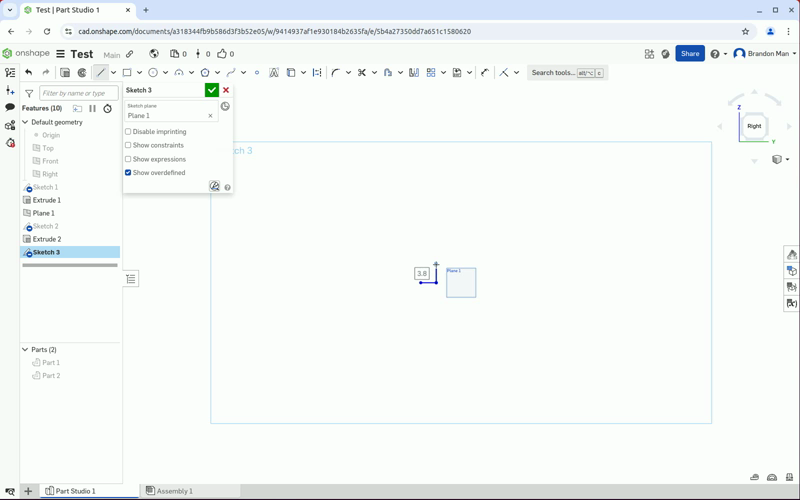
key_down(shift)
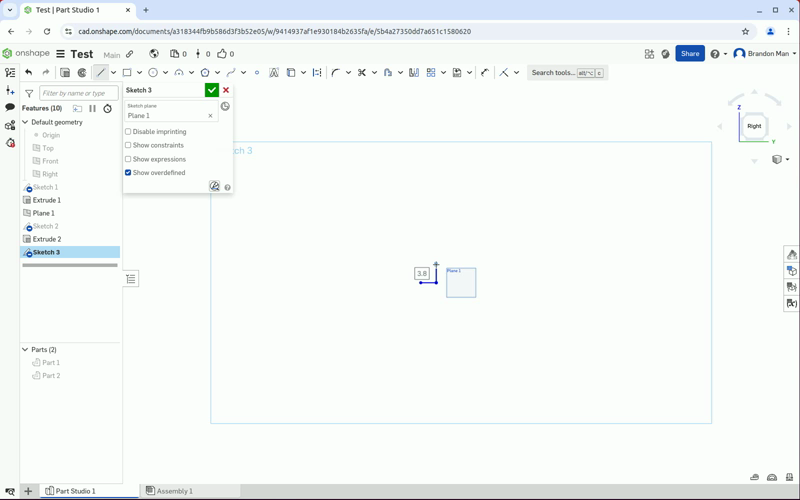
mouse_move(466, 264)
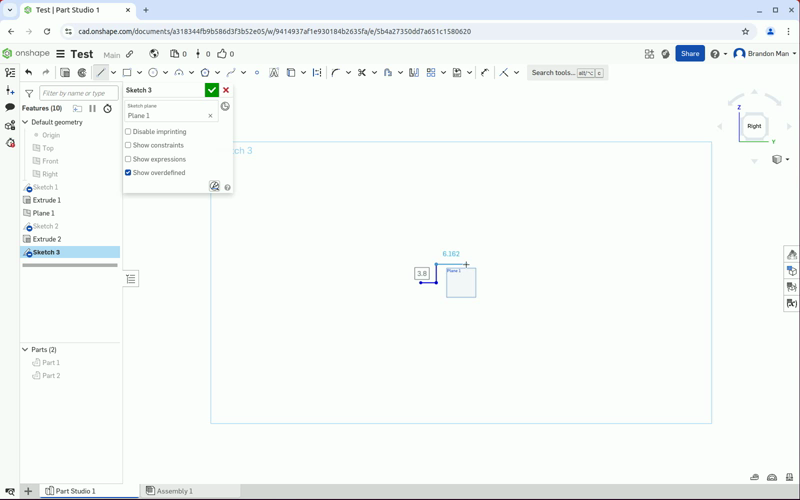
mouse_move(420, 264)
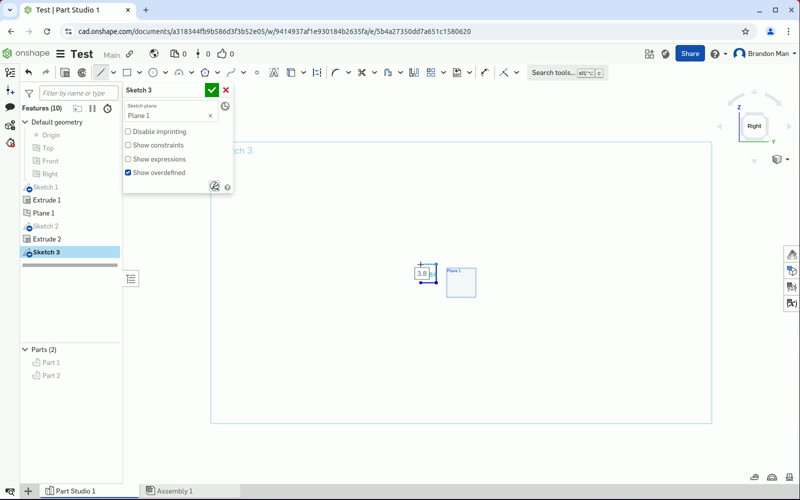
click(420, 264)
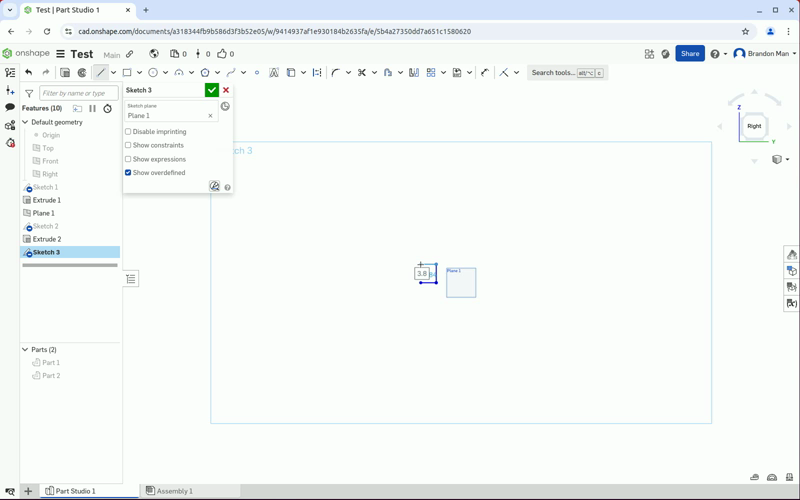
key_up(shift)
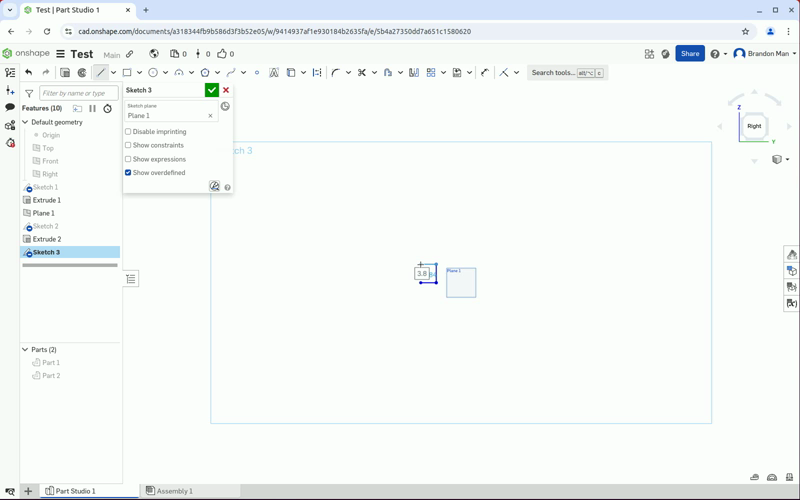
mouse_move(450, 264)
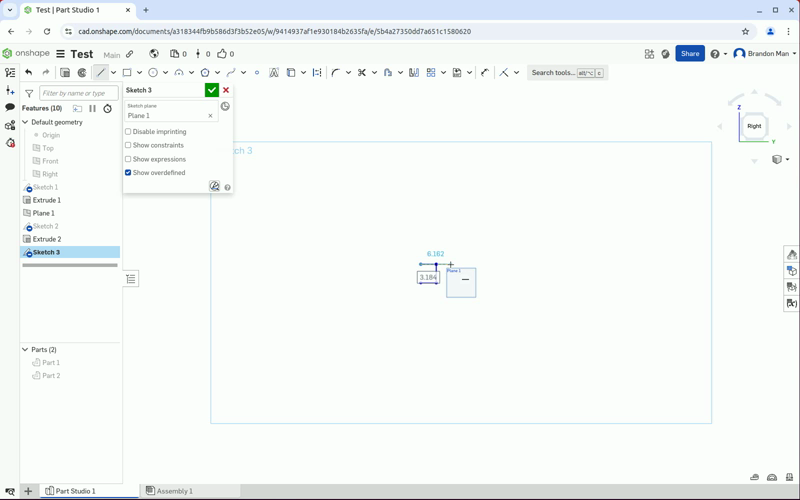
key_down(shift)
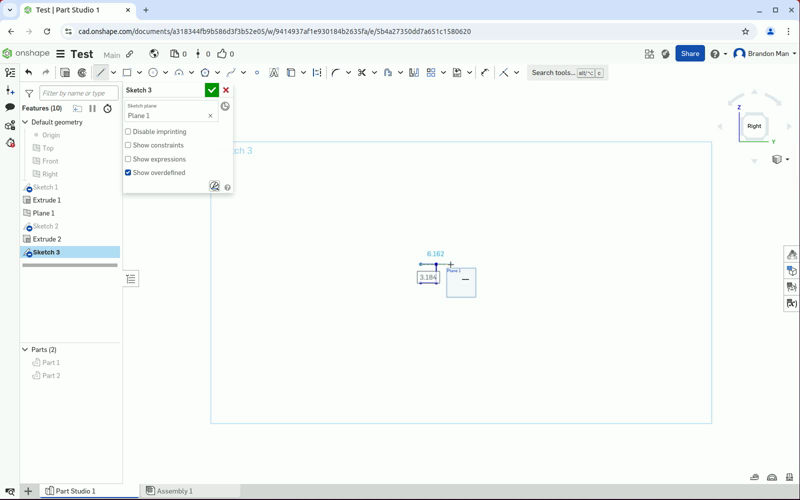
mouse_move(420, 282)
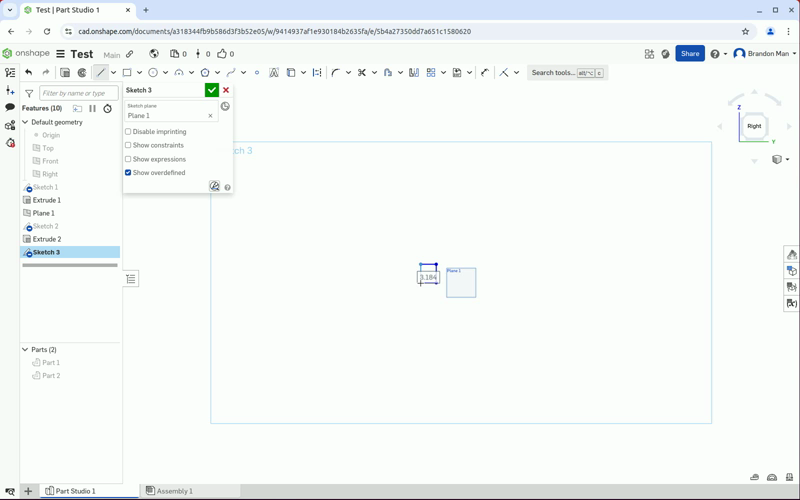
key_up(shift)
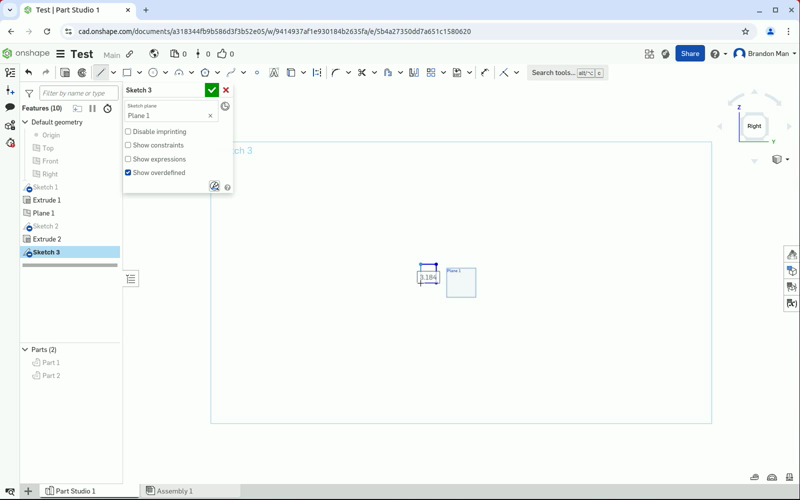
click(420, 282)
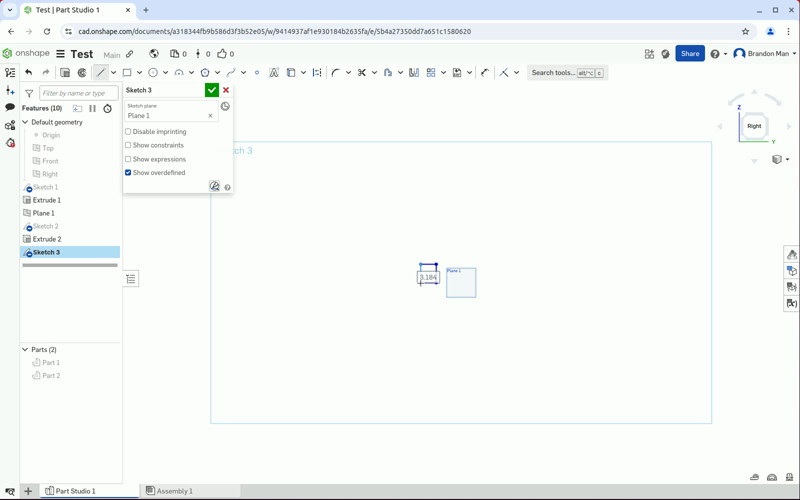
key(esc)
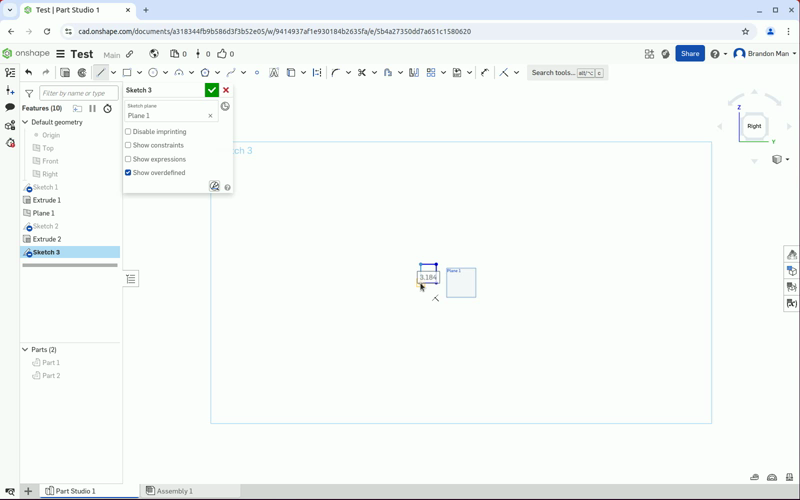
mouse_move(433, 278)
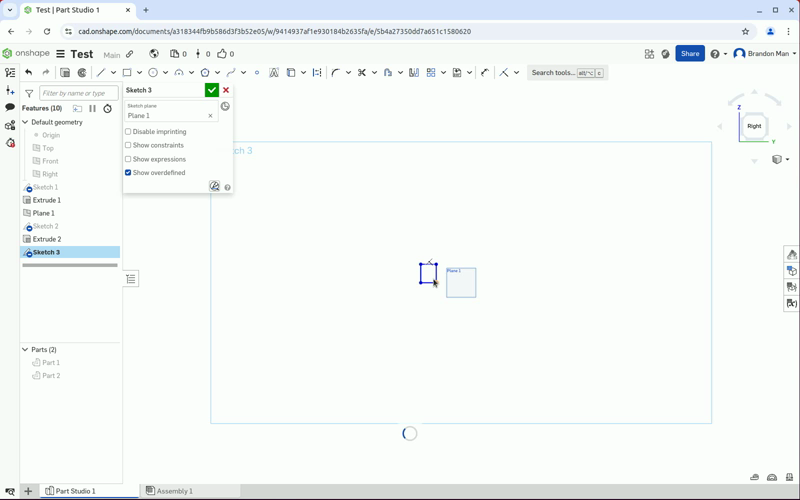
scroll(6)
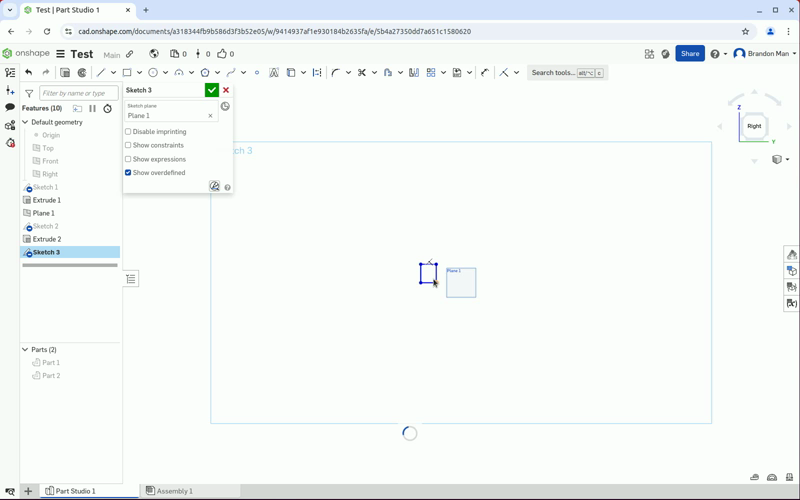
scroll(6)
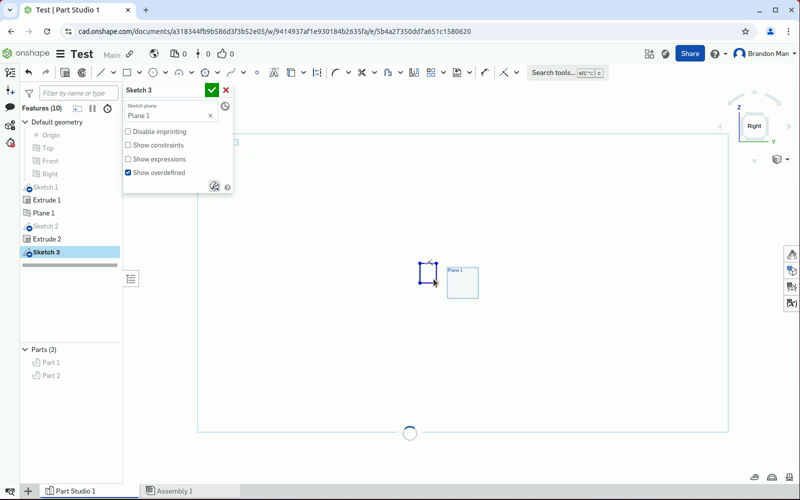
scroll(6)
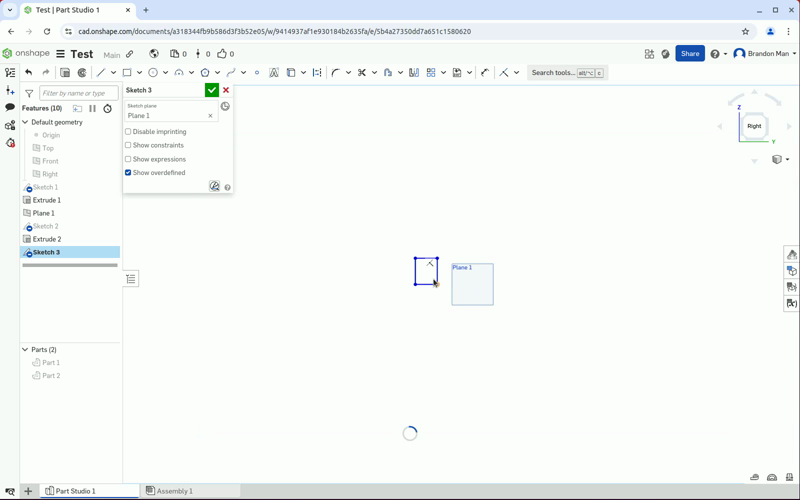
scroll(6)
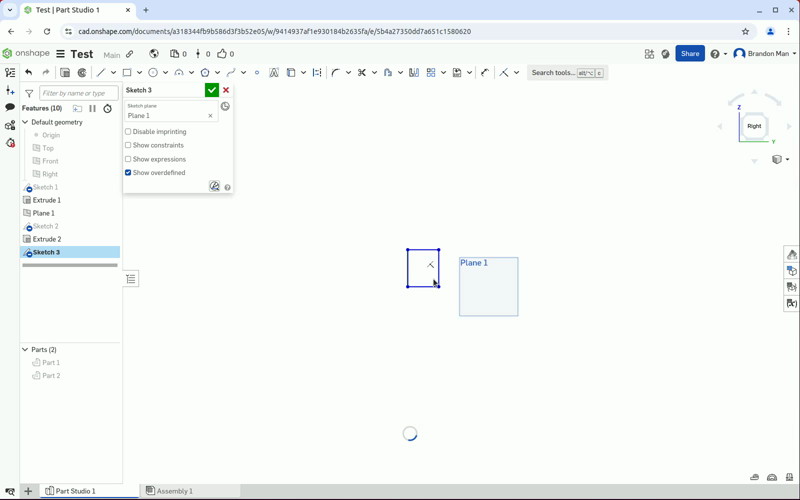
scroll(6)
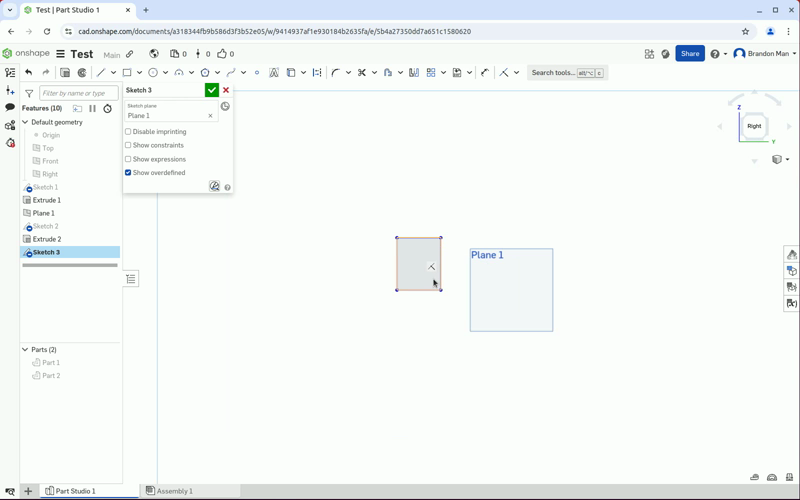
scroll(6)
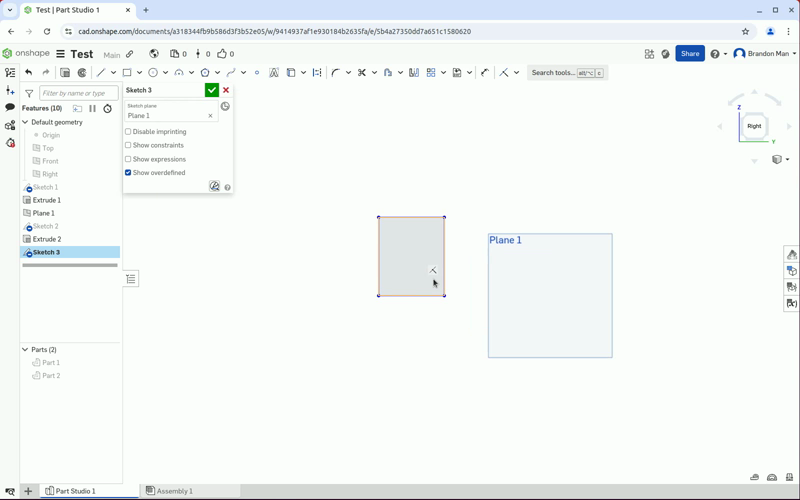
scroll(6)
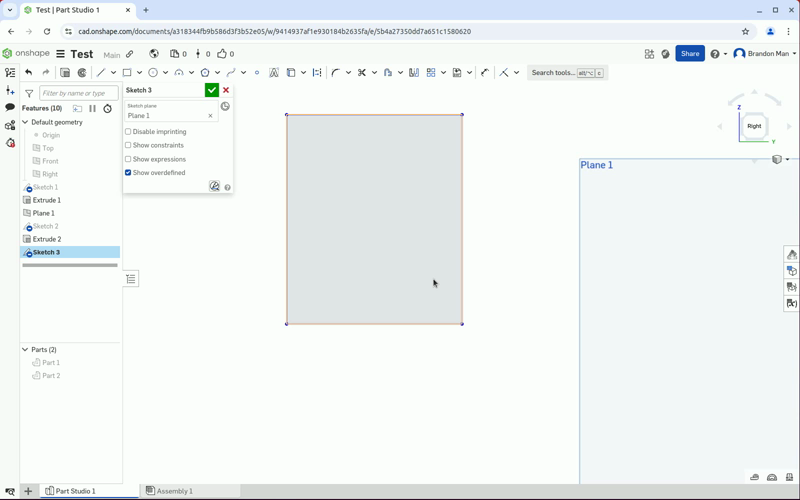
click(433, 278)
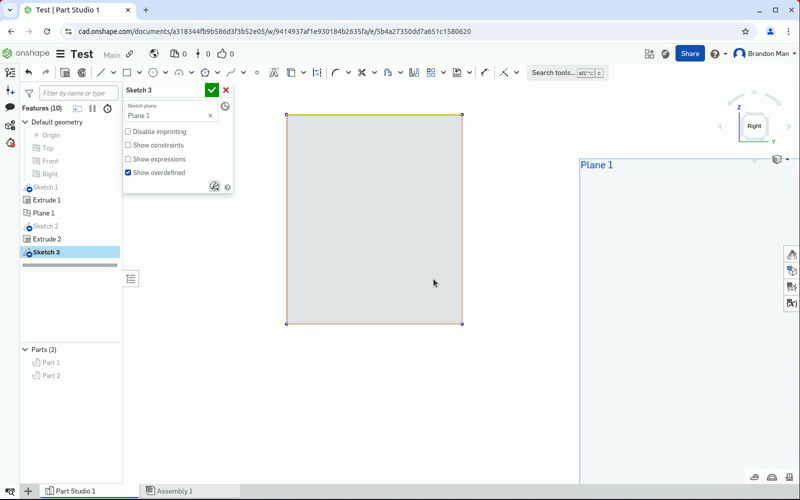
scroll(-6)
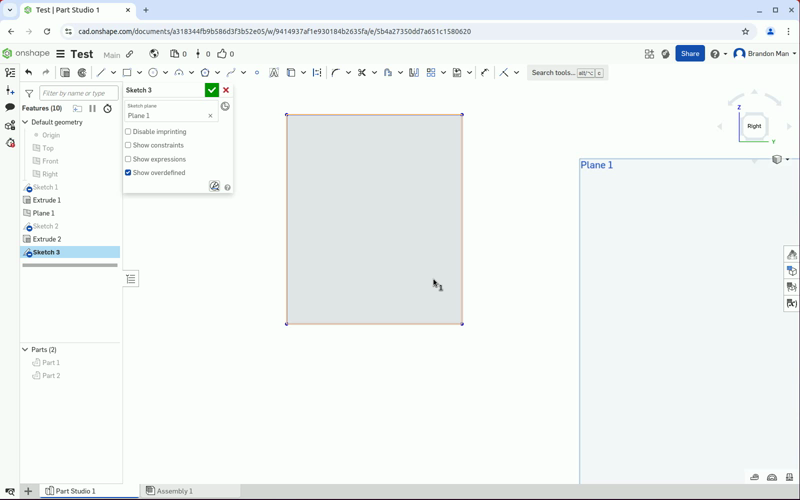
scroll(-6)
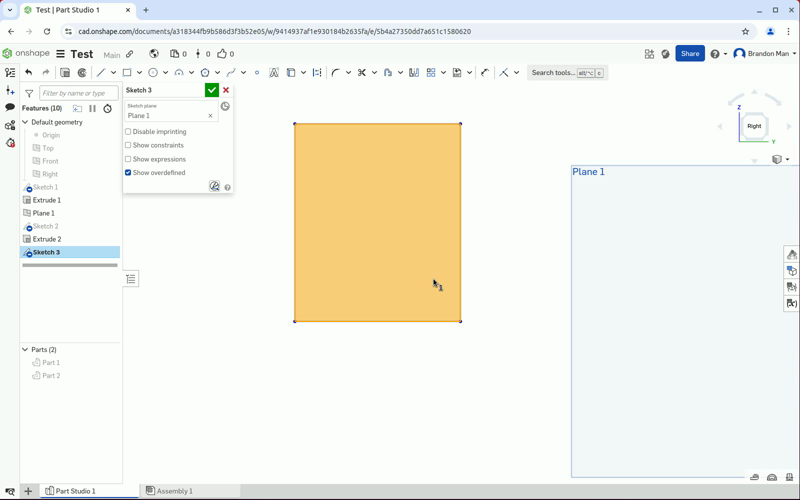
scroll(-6)
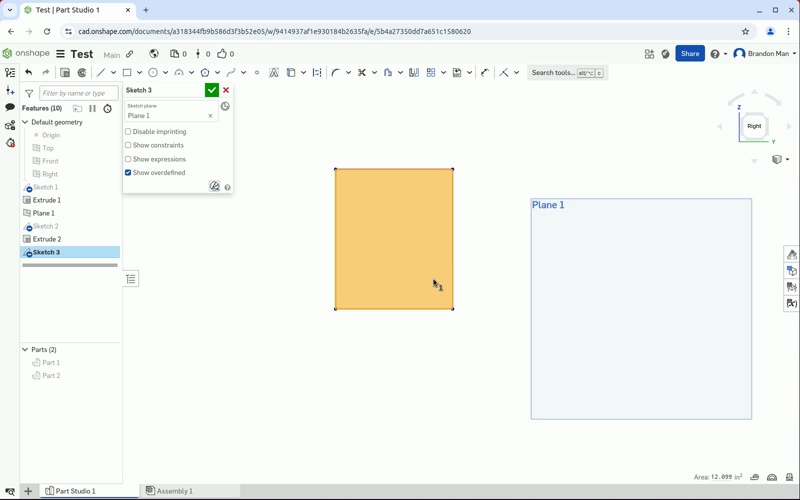
scroll(-6)
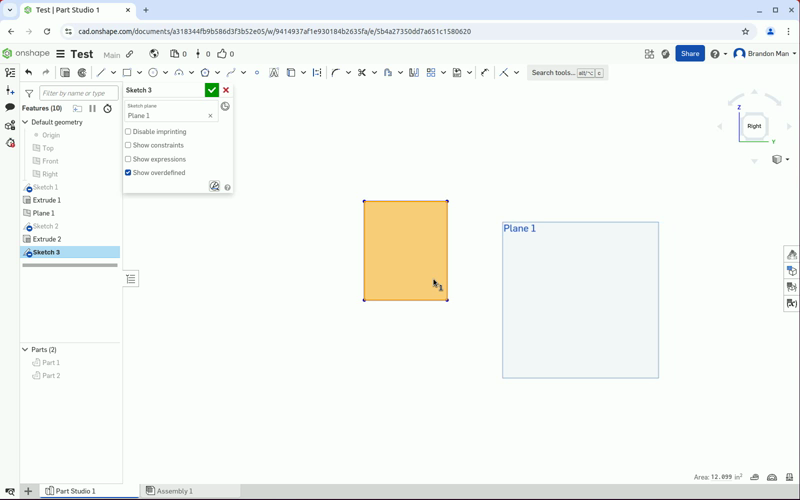
scroll(-6)
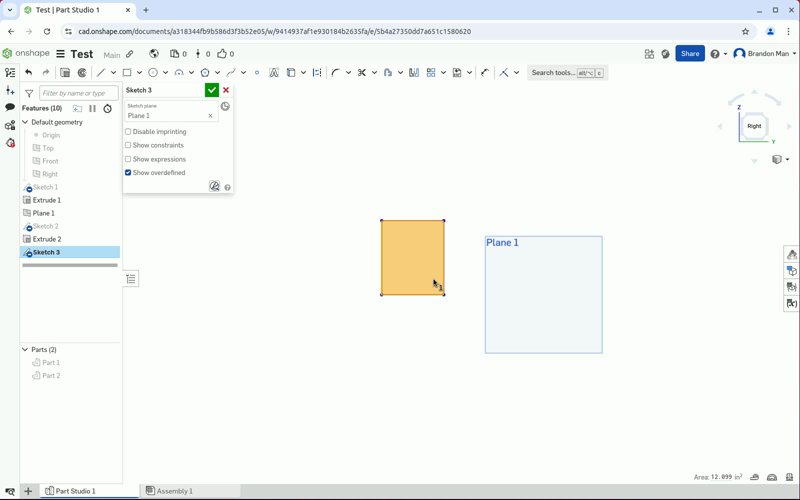
scroll(-6)
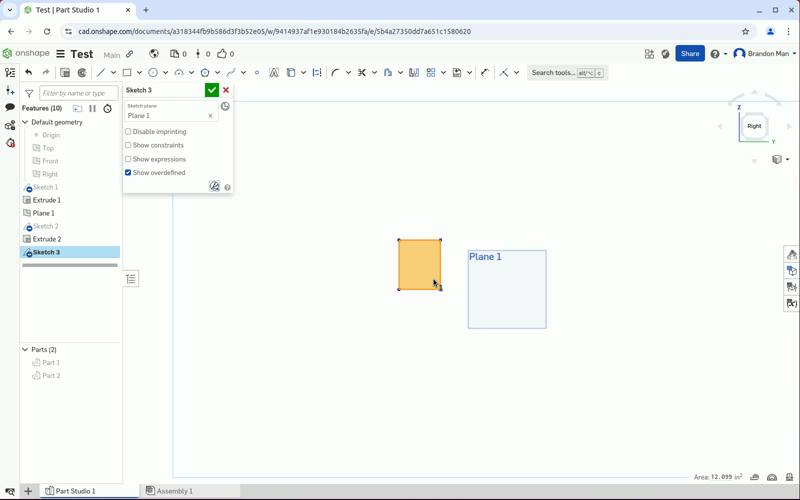
scroll(-6)
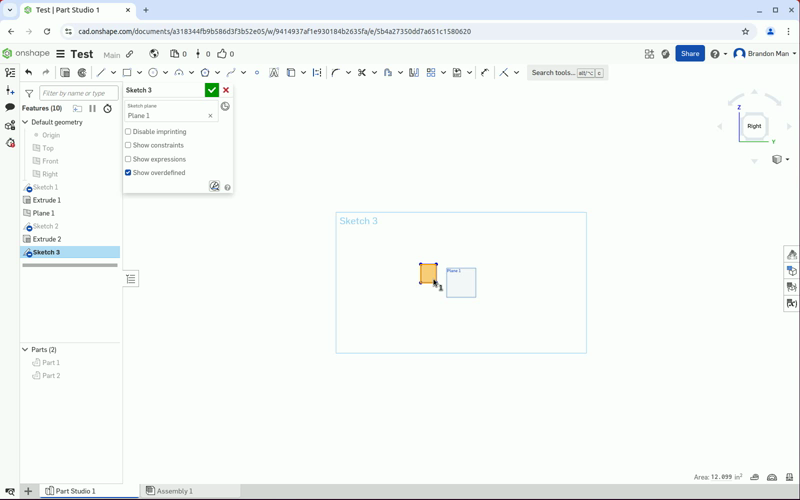
mouse_move(73, 352)
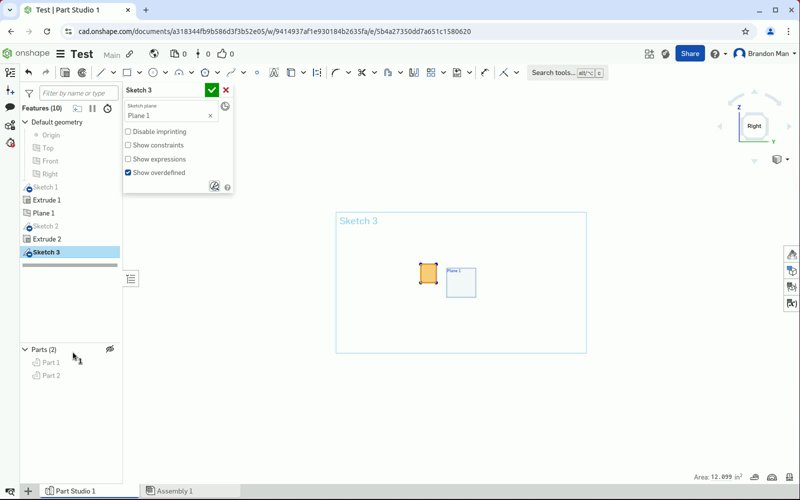
key(shift+y)
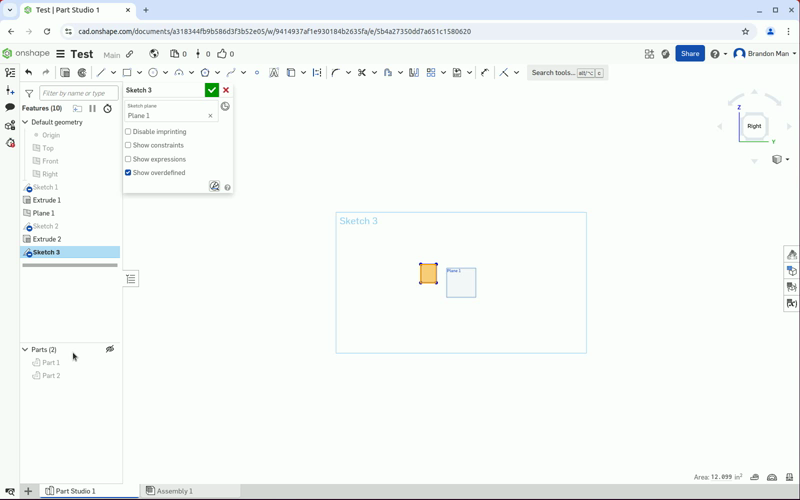
key(shift+e)
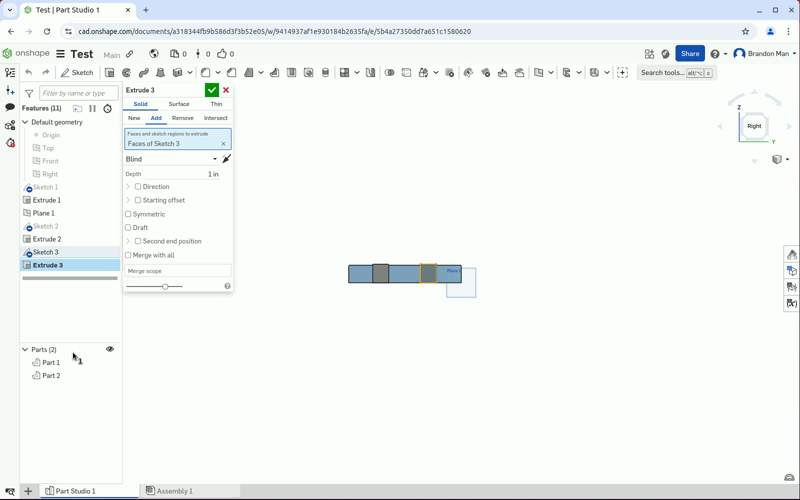
mouse_move(143, 106)
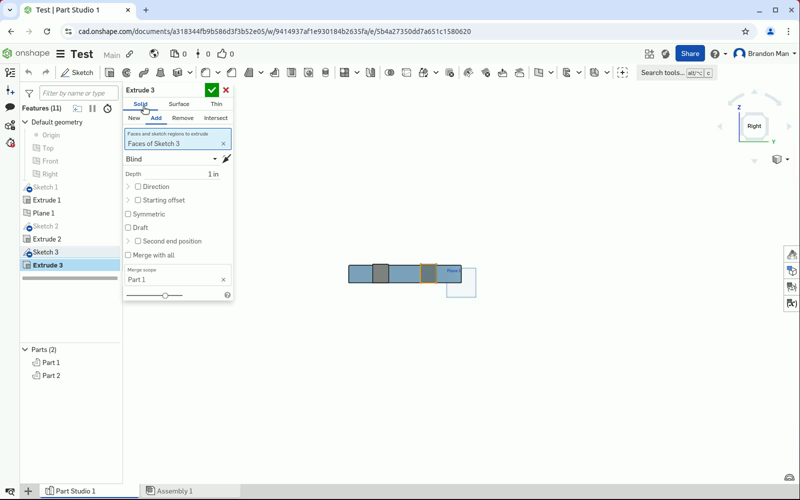
click(143, 106)
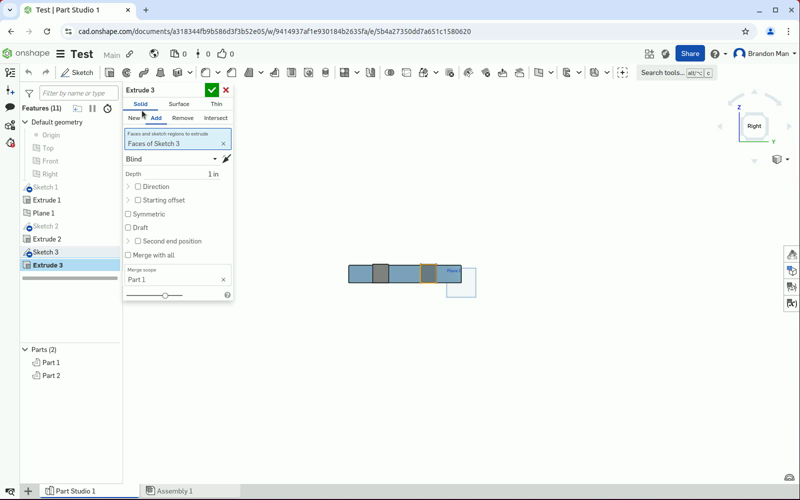
mouse_move(137, 120)
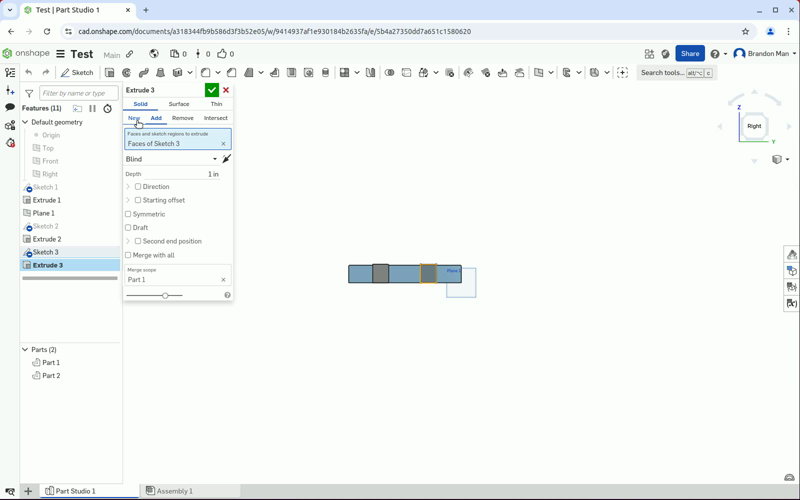
click(137, 120)
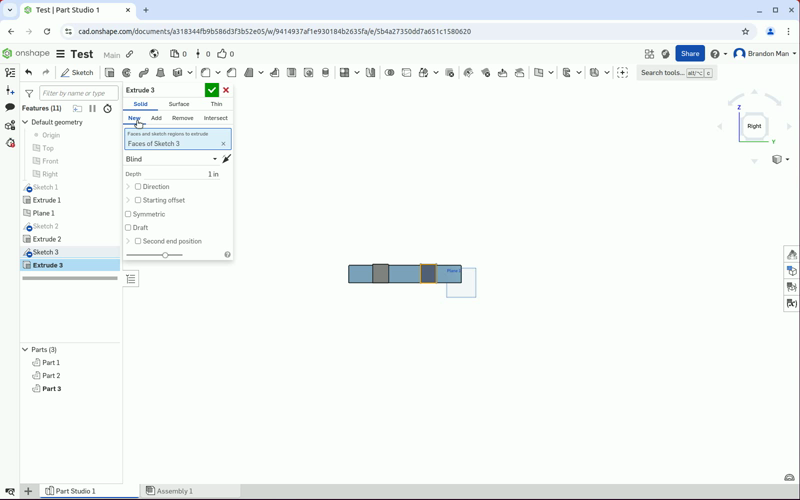
key(tab, 4)
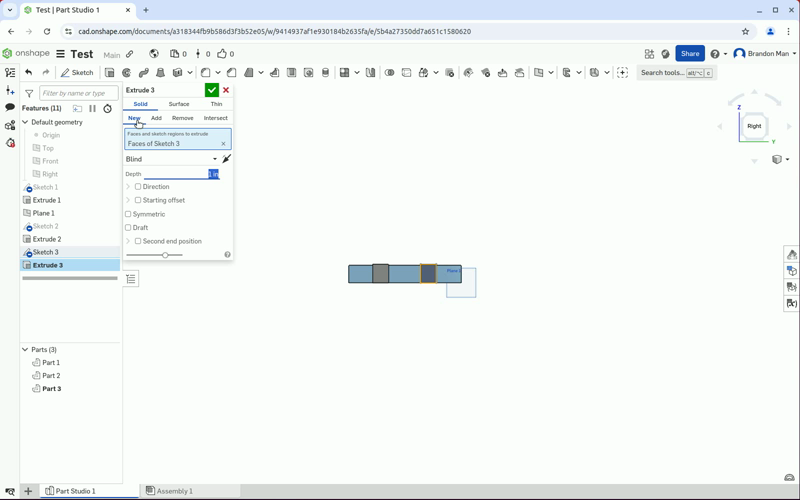
text(3.611)
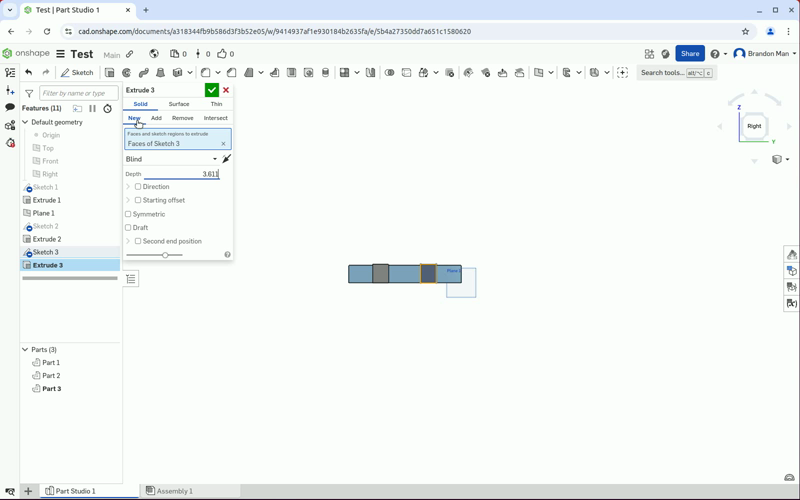
key(enter)
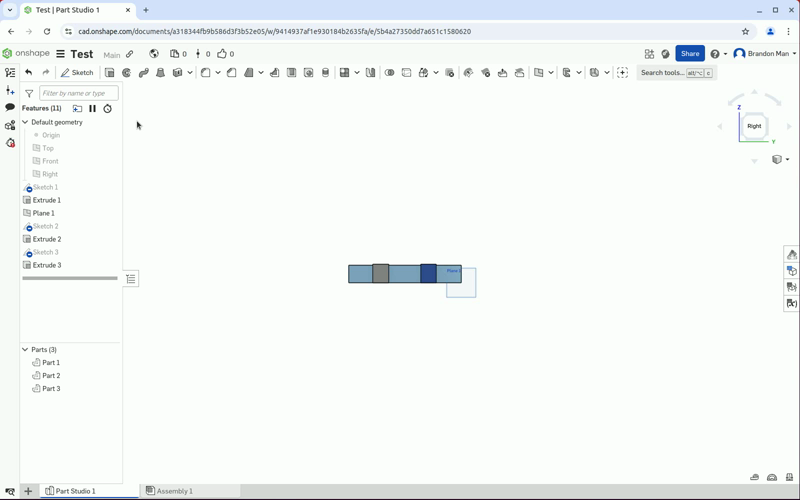
key(shift+h)
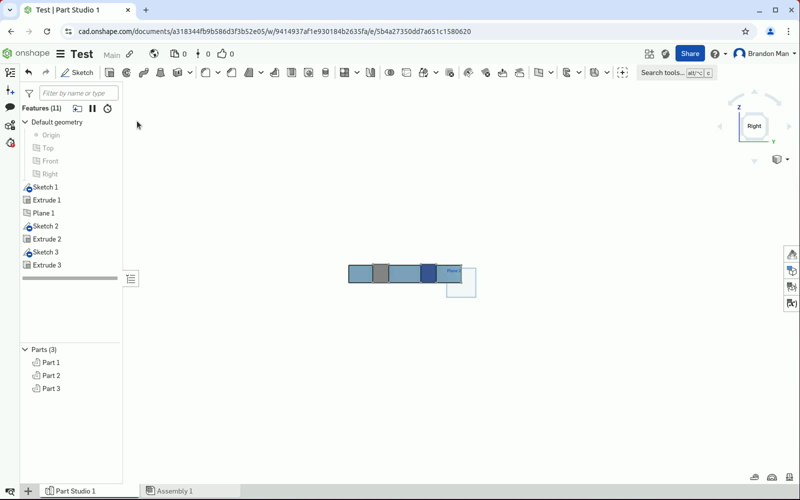
key(shift+h)
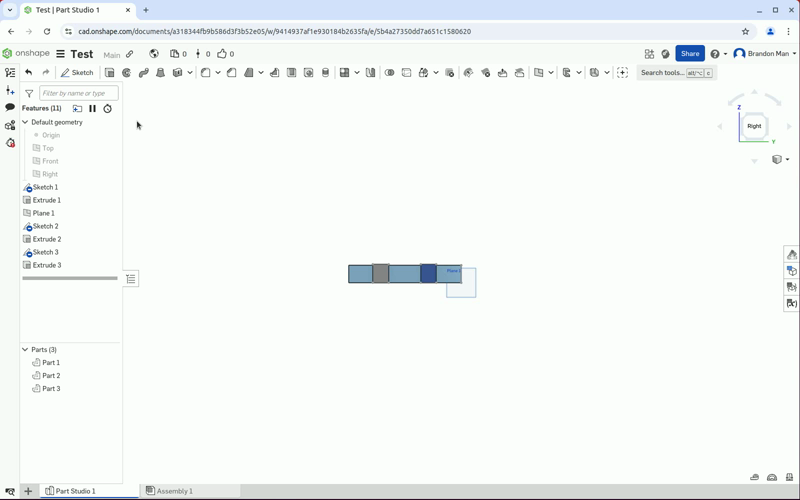
key(shift+7)
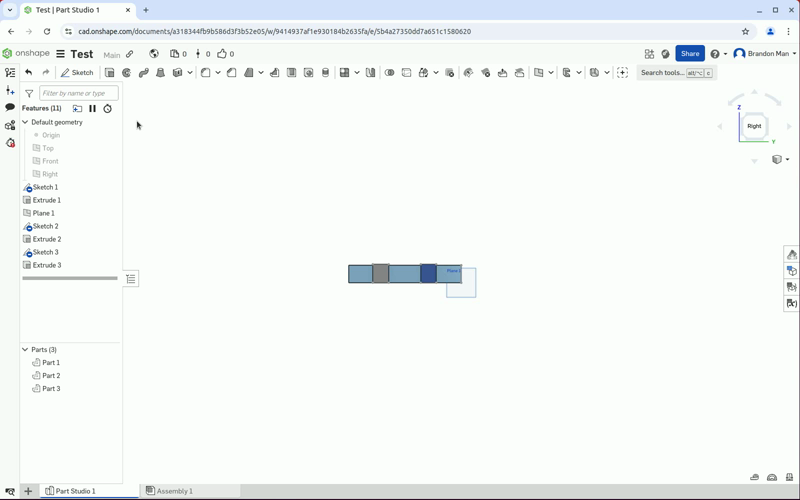
key(right, 2)
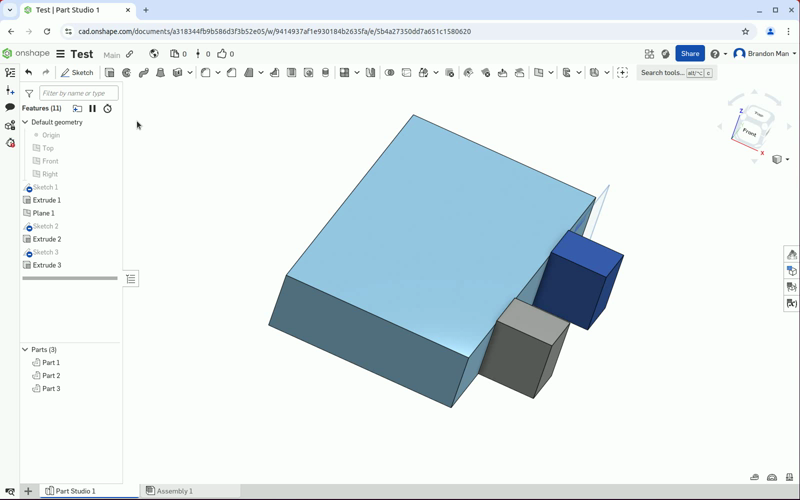
key(down, 2)
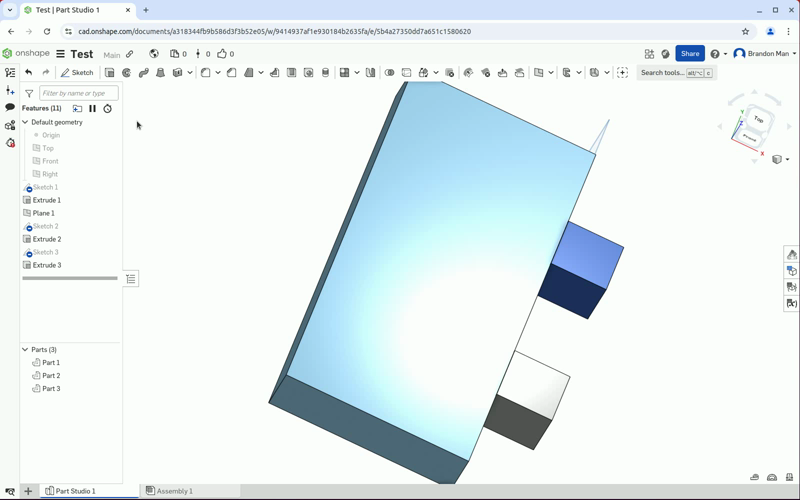
key(up, 2)
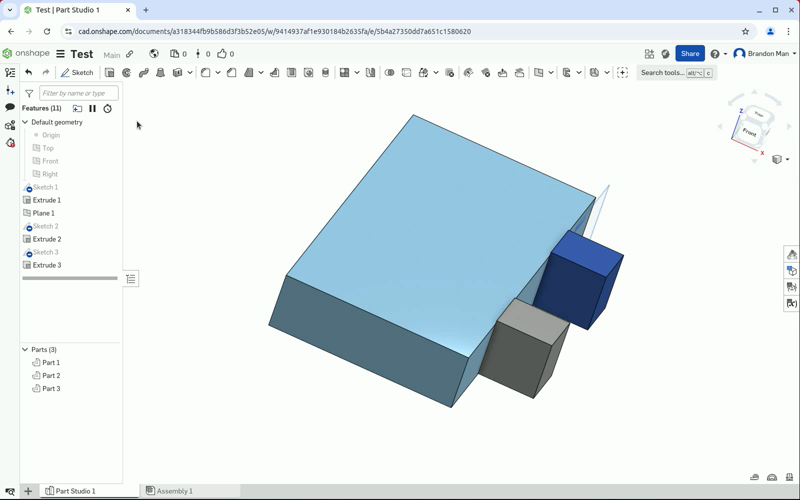
key(left, 2)
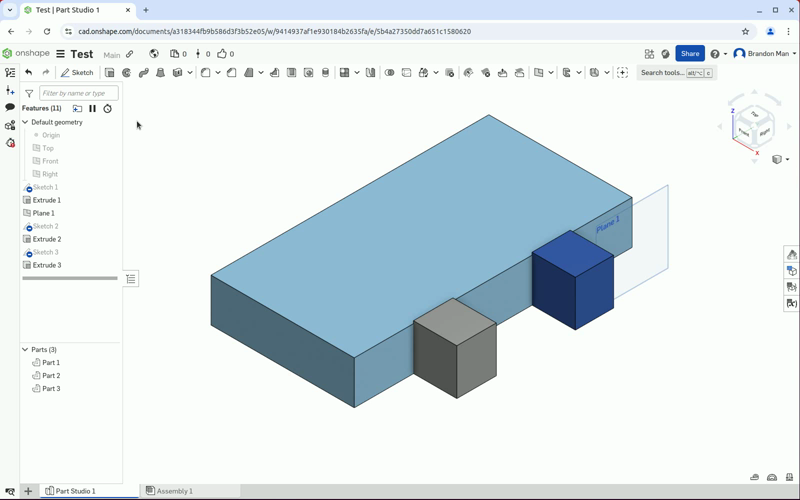
mouse_move(73, 189)
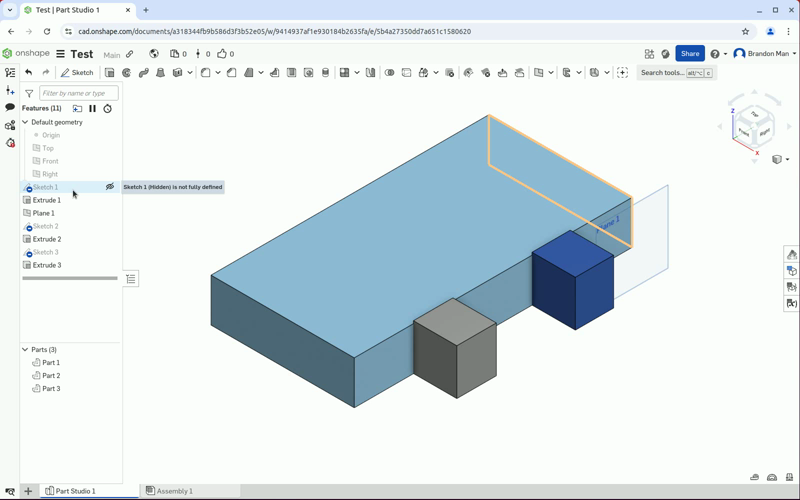
click(73, 189)